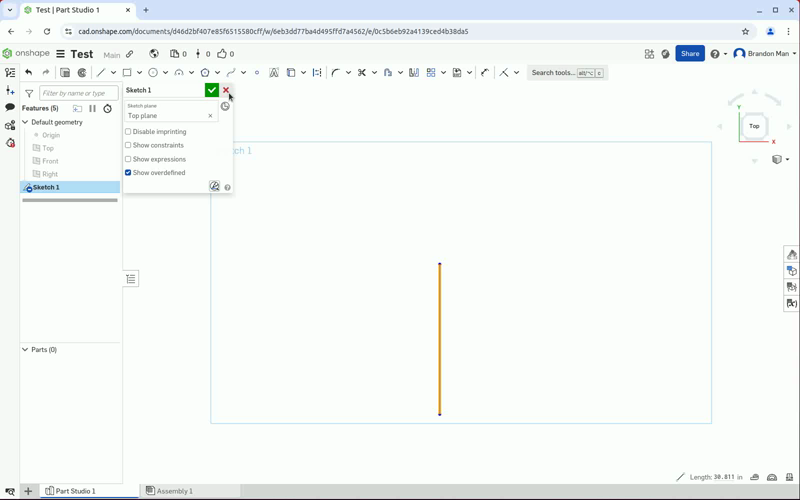
key(shift+h)
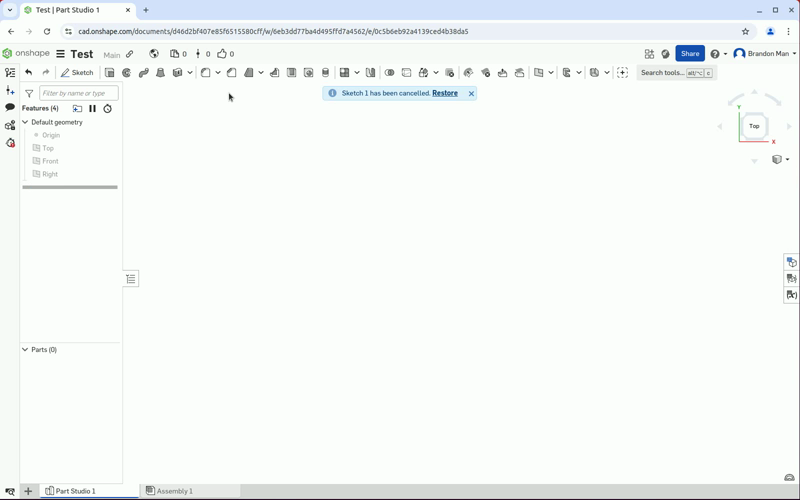
mouse_move(73, 352)
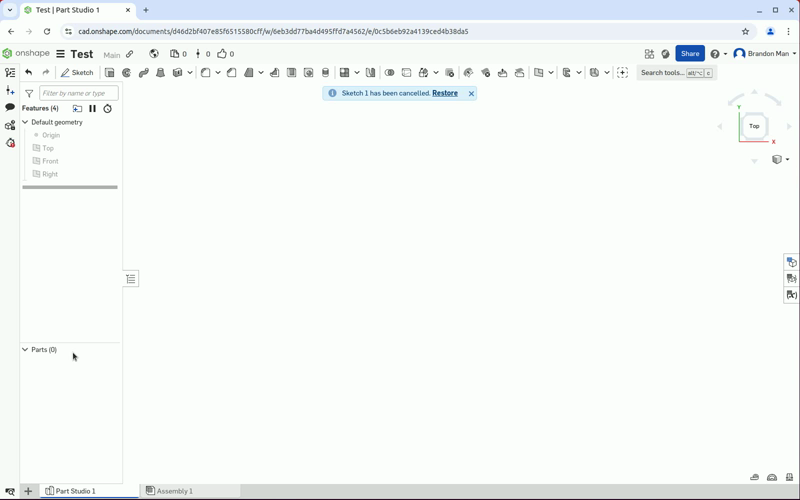
key(y)
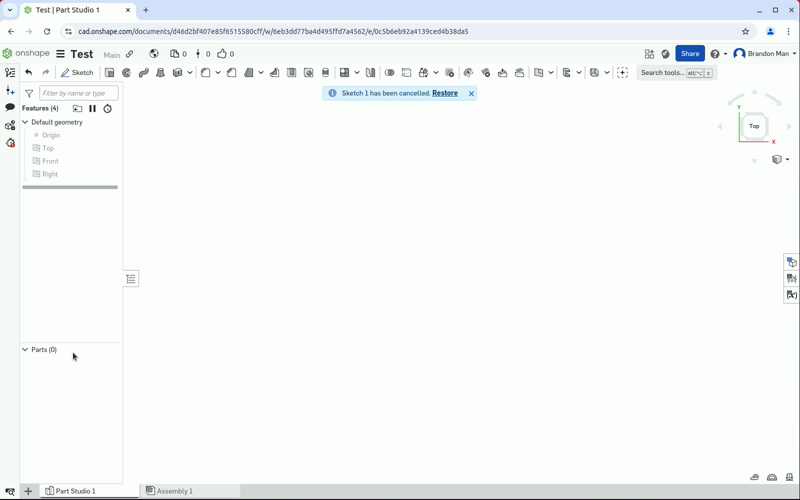
key(shift+p)
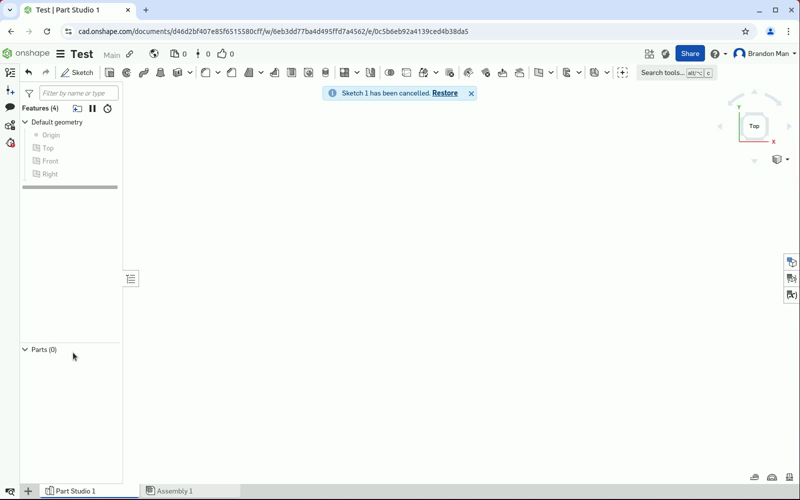
key(space)
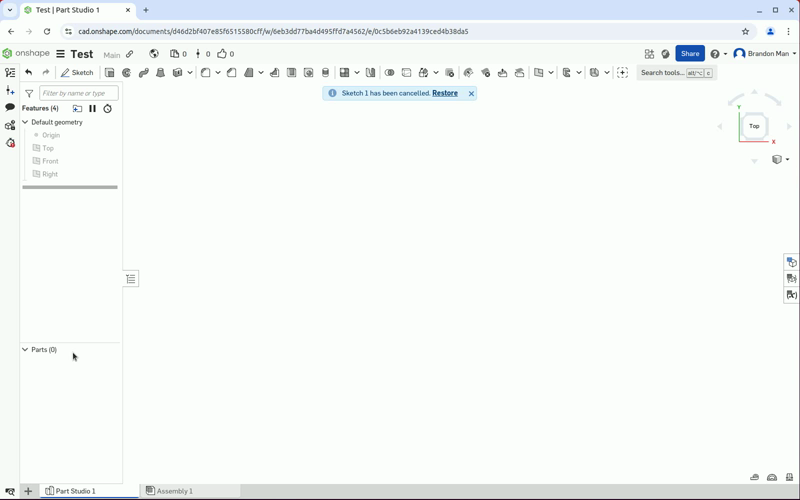
key_down(shift)
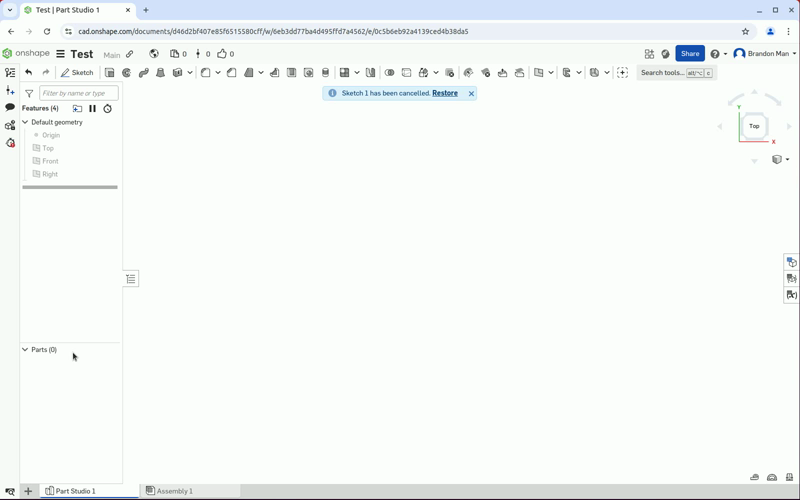
key(up)
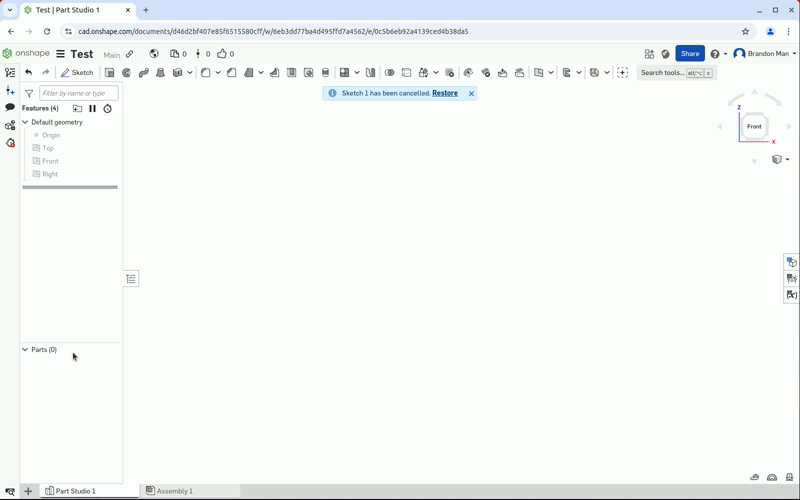
key_up(shift)
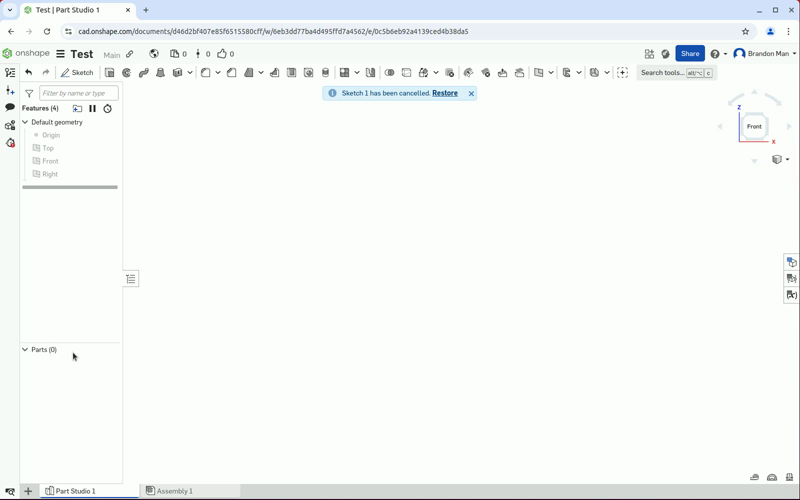
key(space)
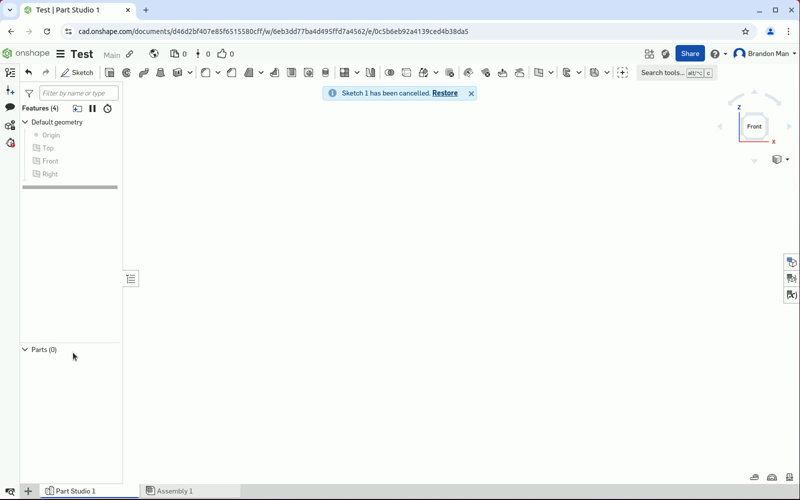
key_down(shift)
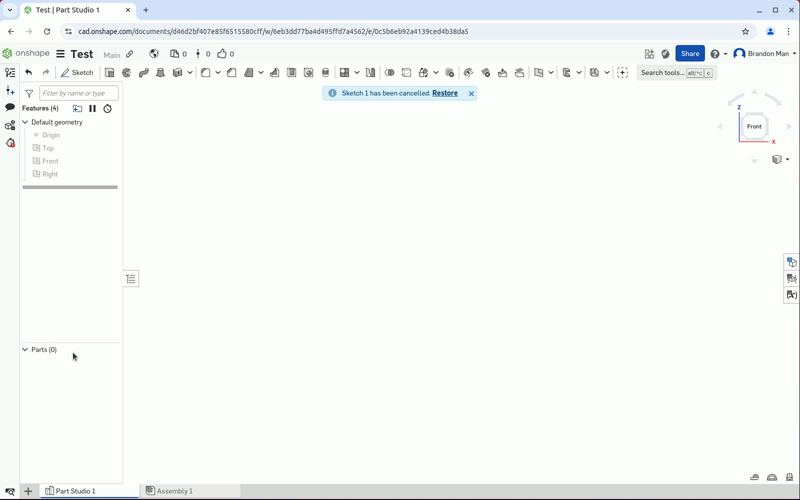
key(left)
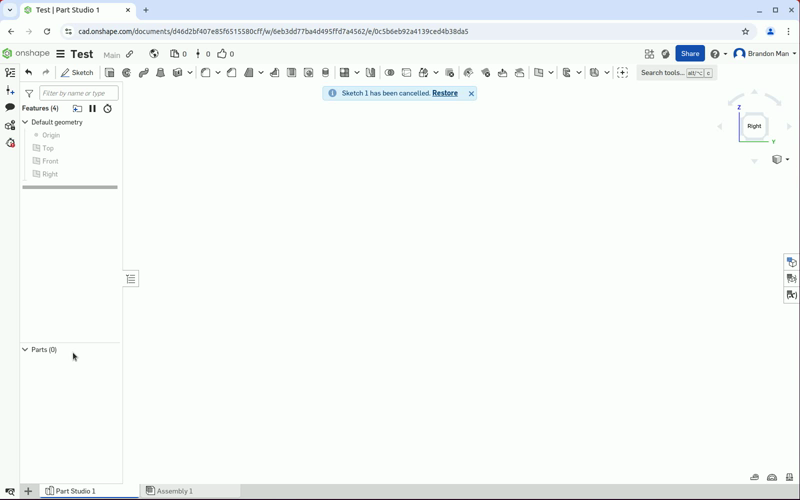
key_up(shift)
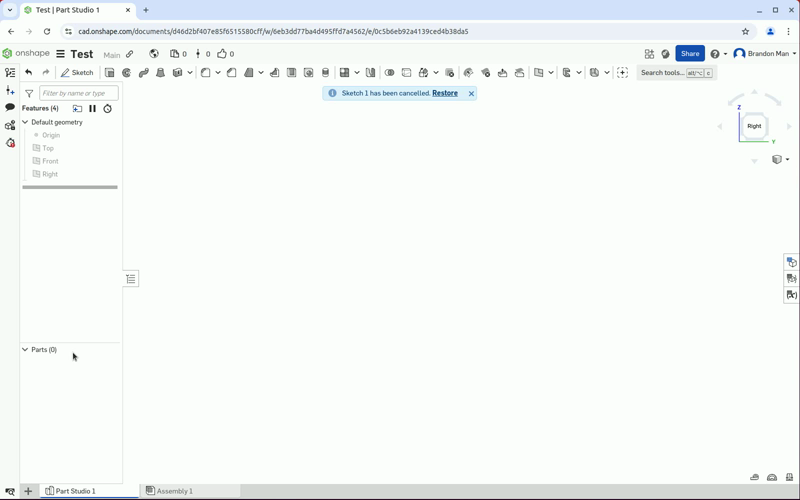
mouse_move(73, 352)
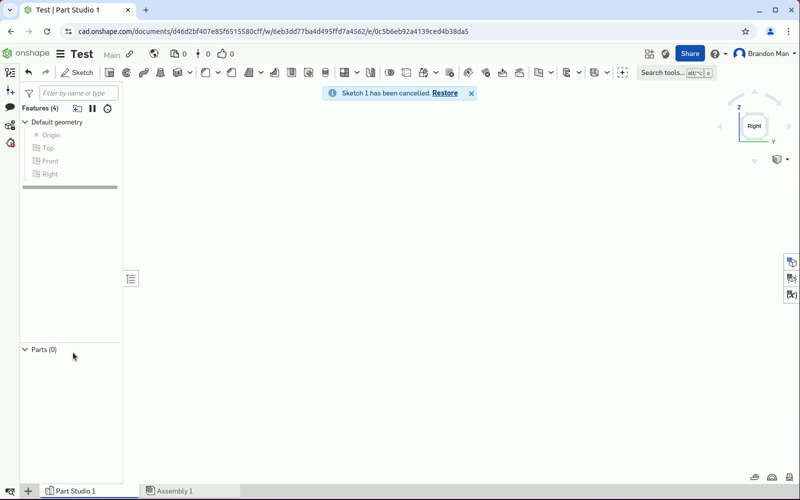
key(shift+y)
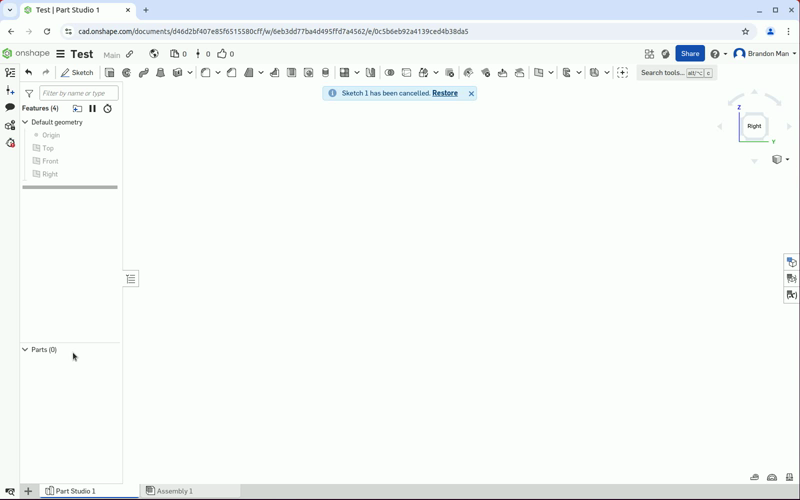
key(shift+s)
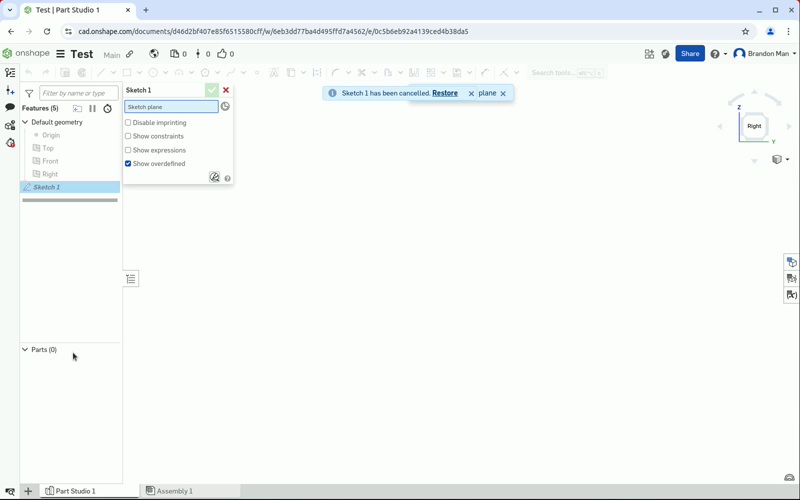
mouse_move(73, 176)
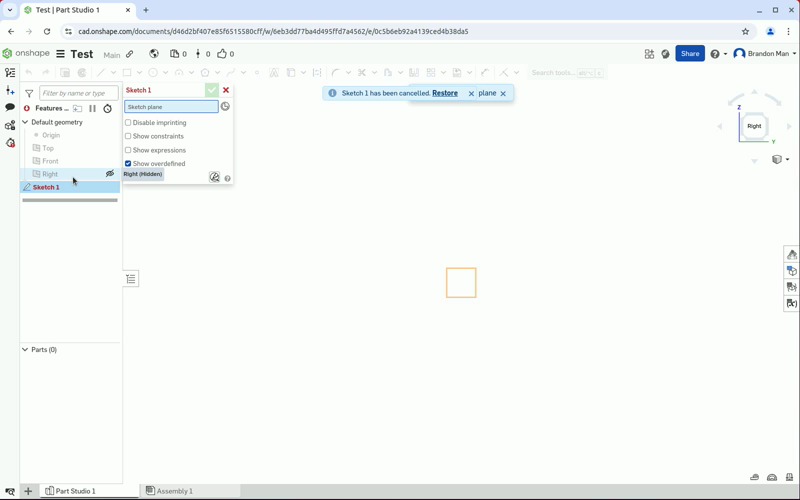
click(73, 176)
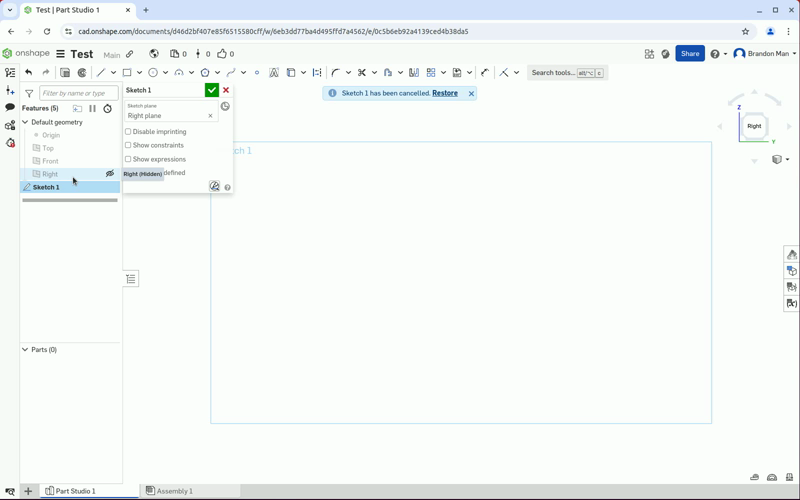
mouse_move(73, 352)
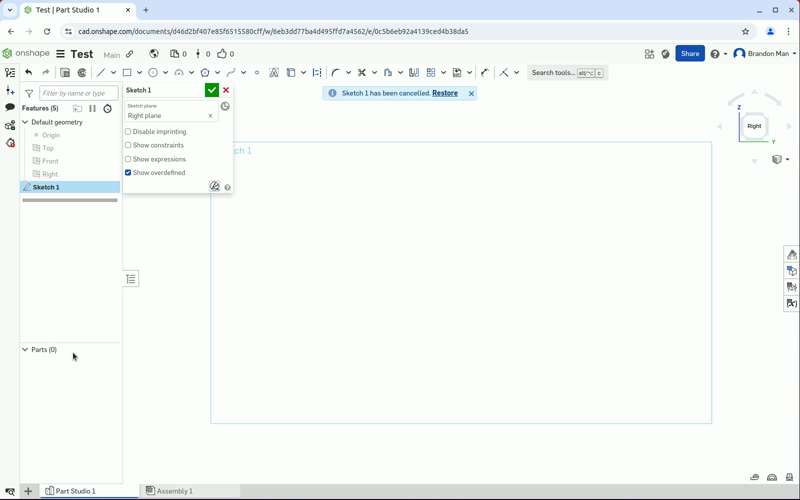
key(y)
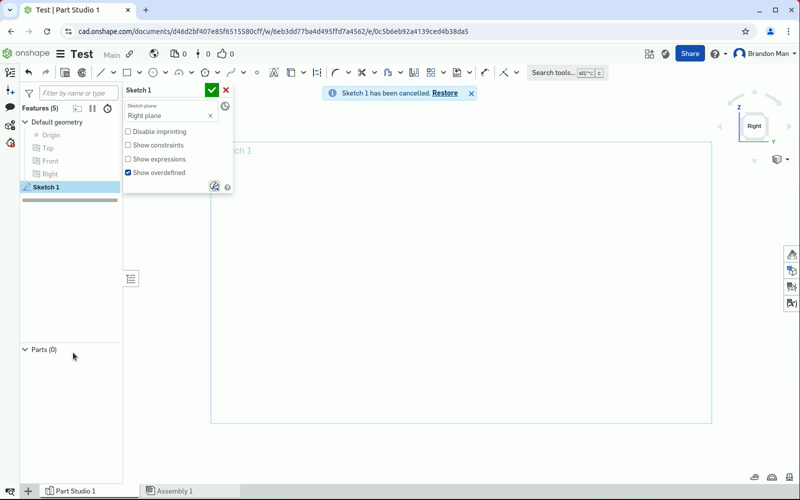
key(l)
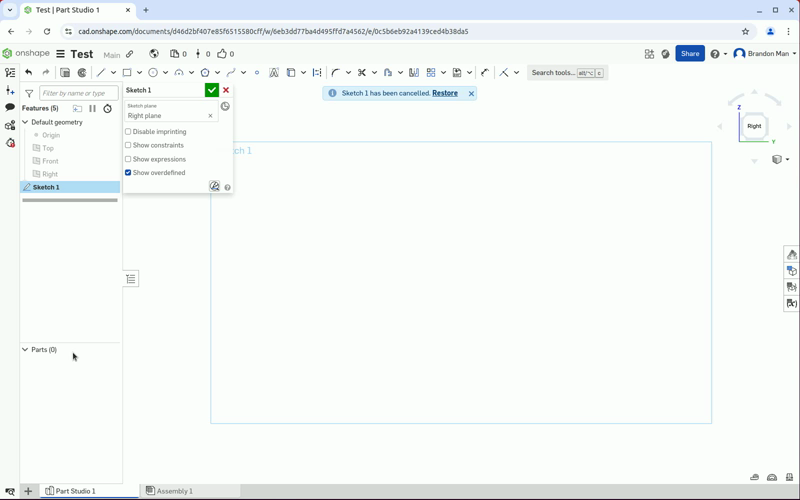
key_down(shift)
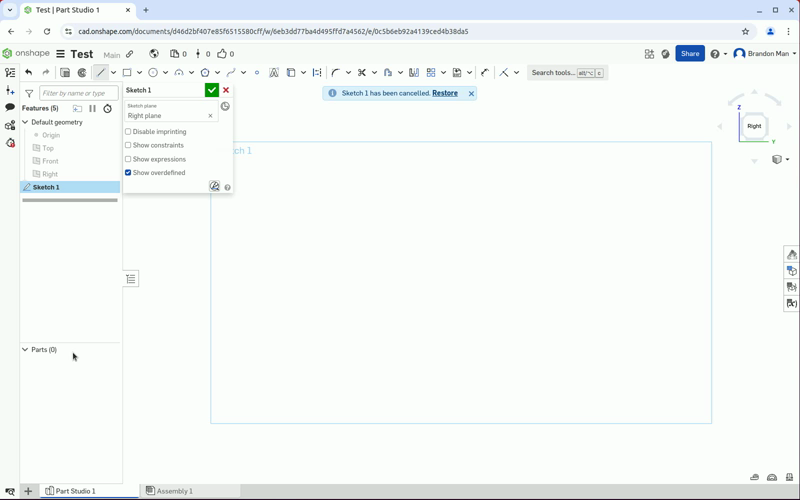
mouse_move(460, 339)
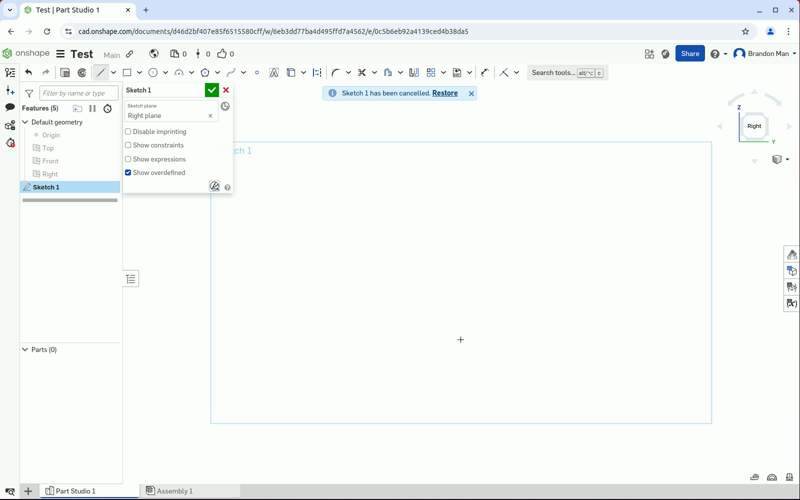
click(460, 339)
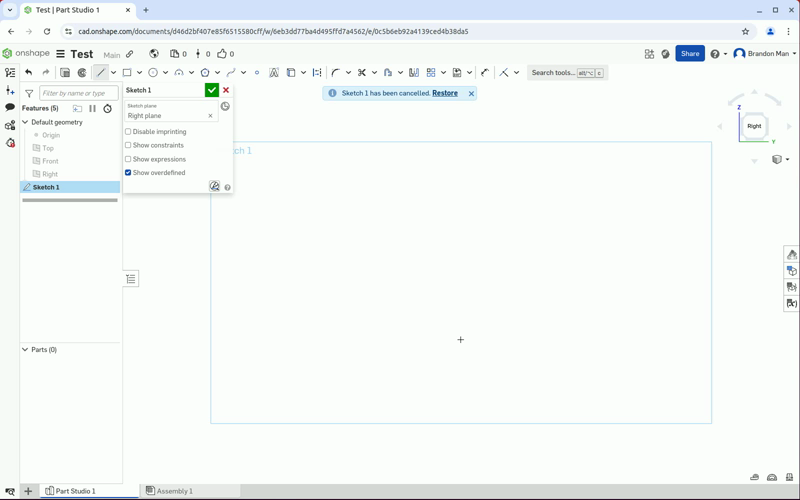
key_up(shift)
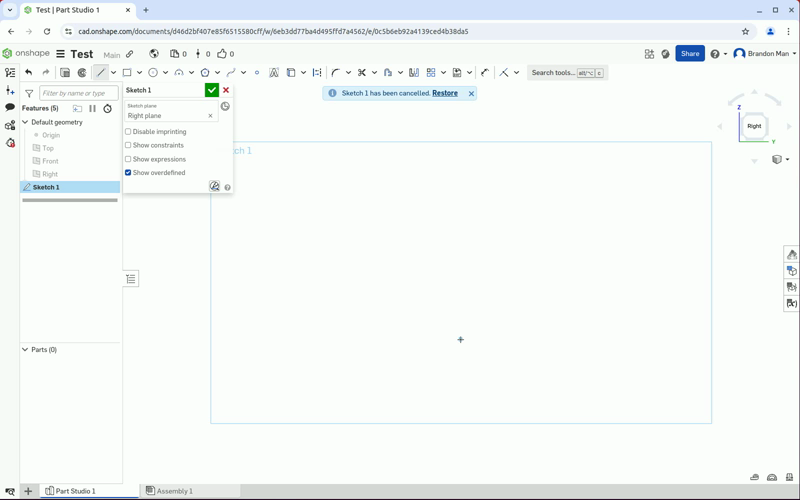
key_down(shift)
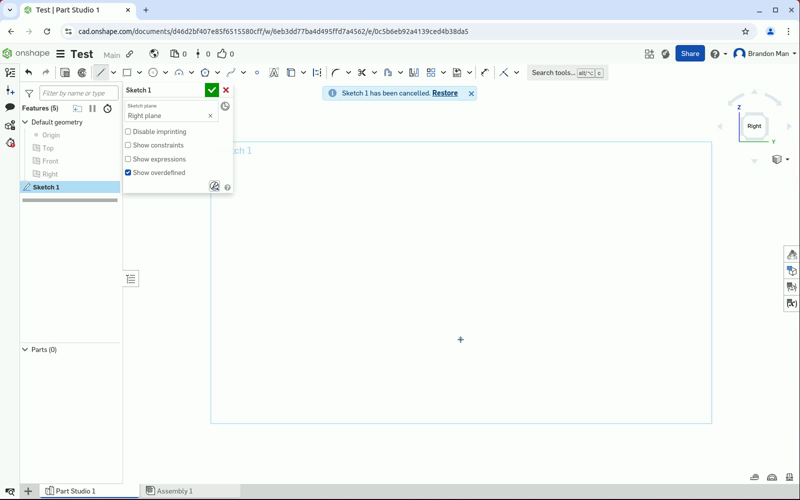
mouse_move(490, 339)
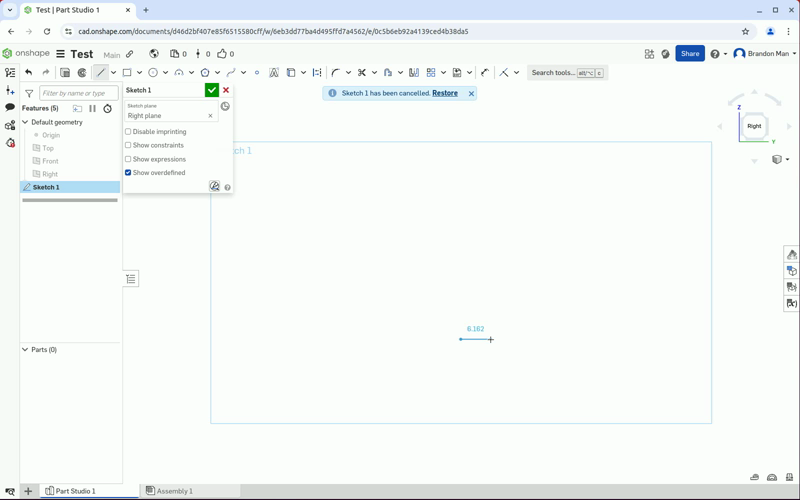
mouse_move(496, 339)
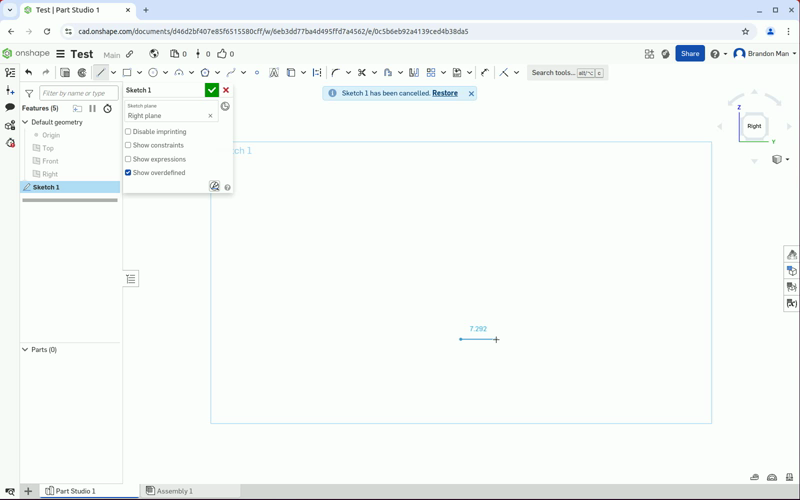
click(496, 339)
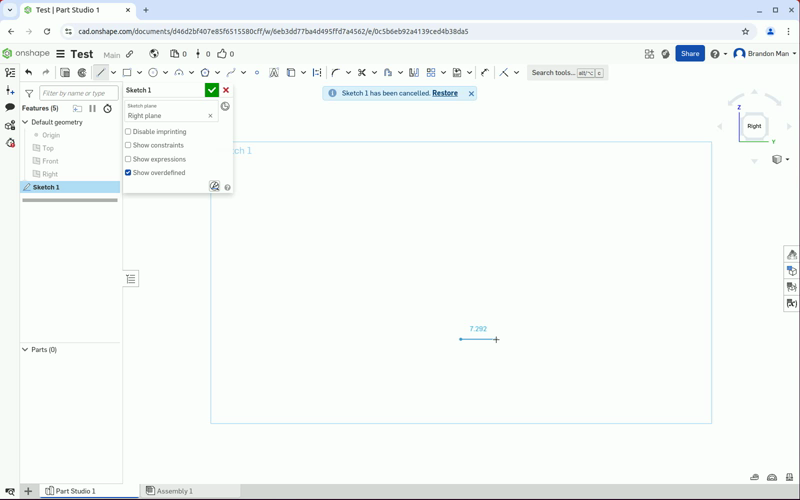
key_up(shift)
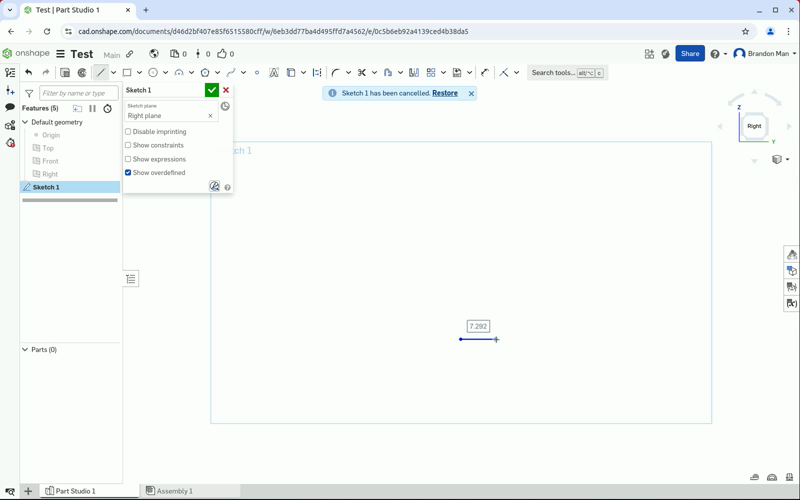
key_down(shift)
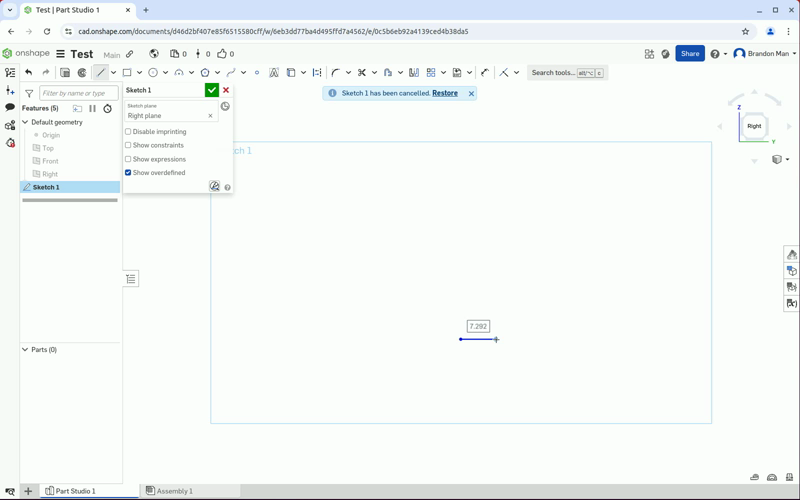
mouse_move(496, 226)
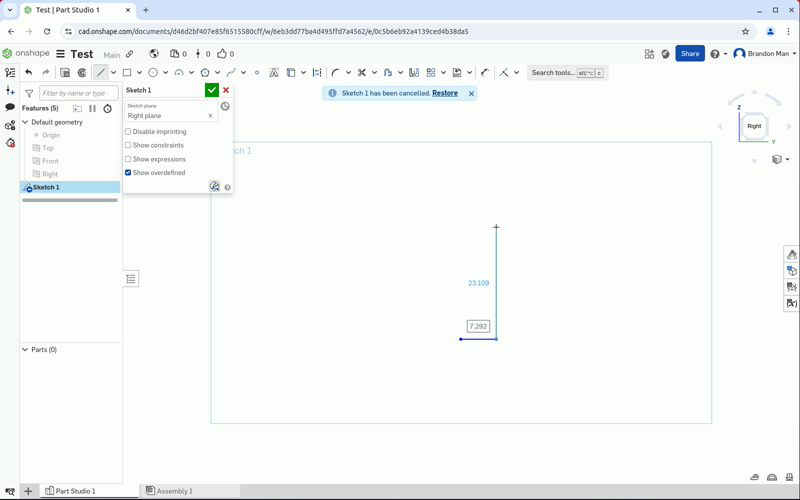
click(496, 226)
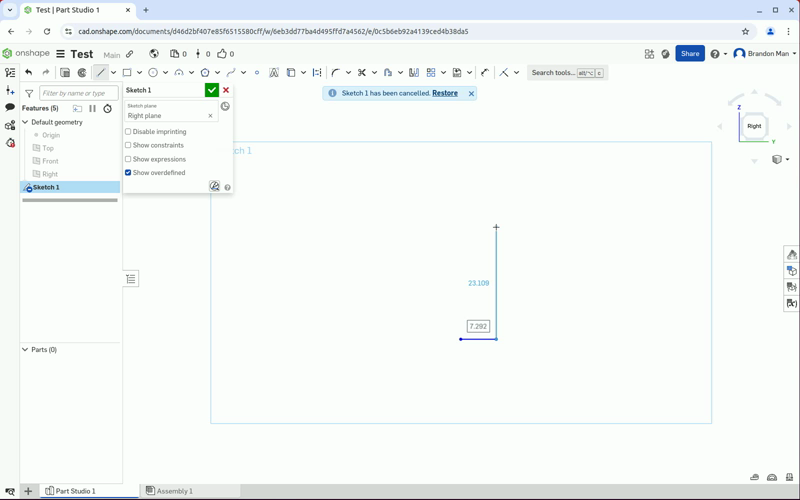
key_up(shift)
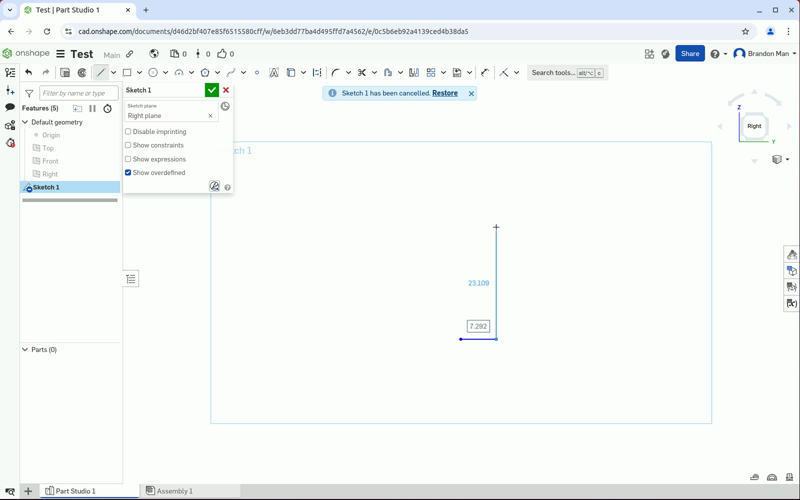
key_down(shift)
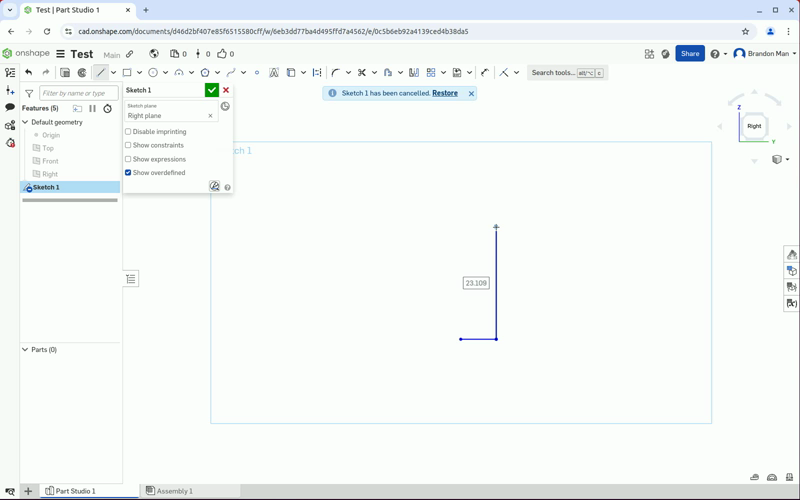
mouse_move(526, 226)
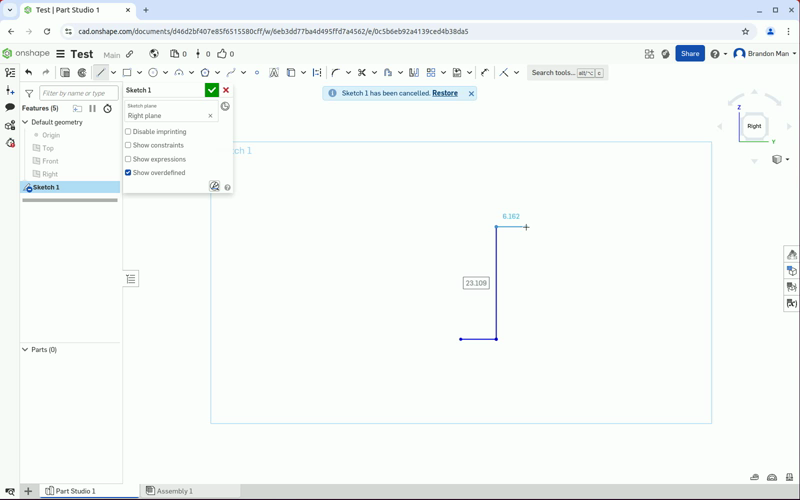
mouse_move(460, 226)
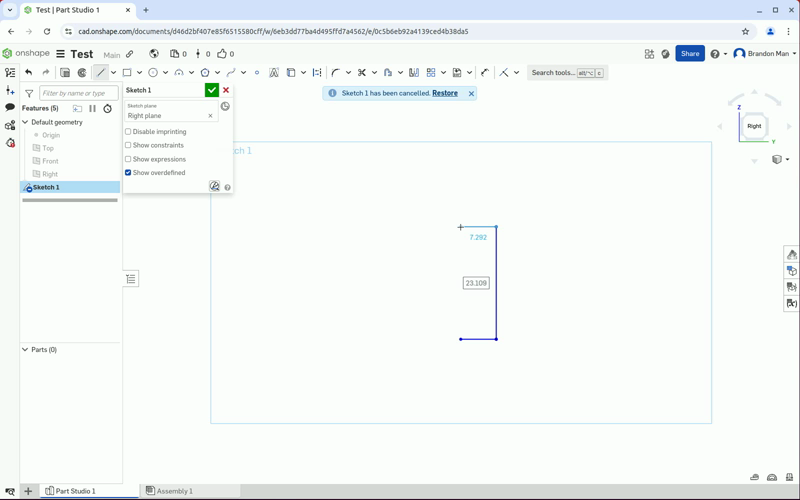
click(460, 226)
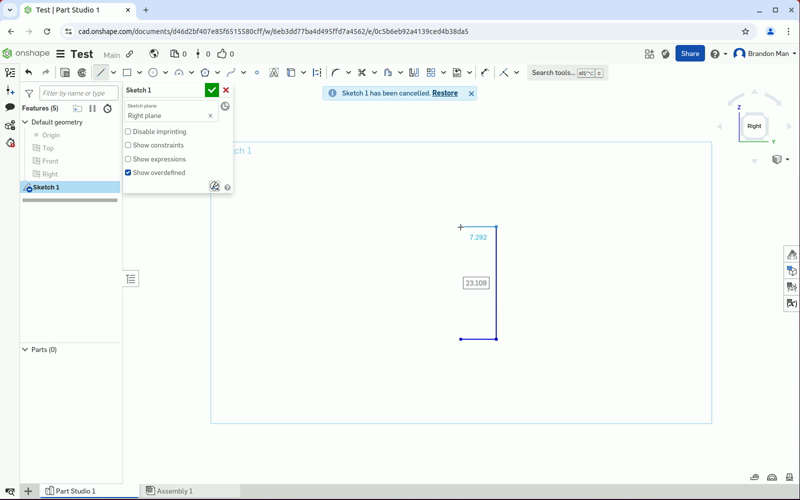
key_up(shift)
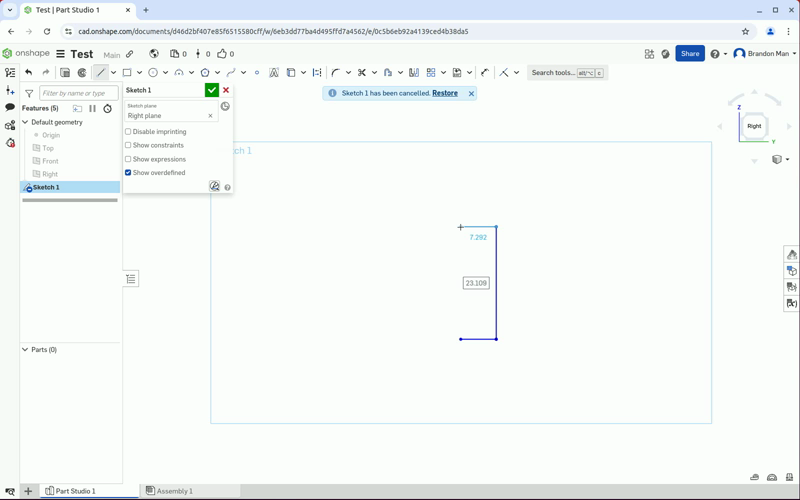
key_down(shift)
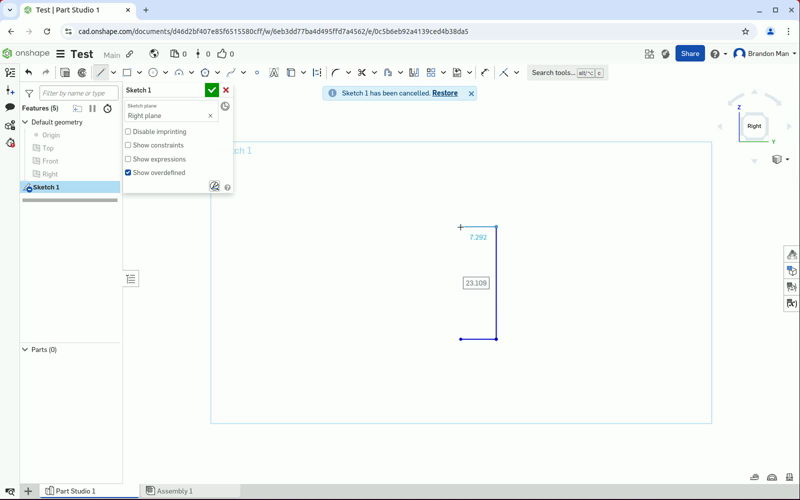
mouse_move(460, 339)
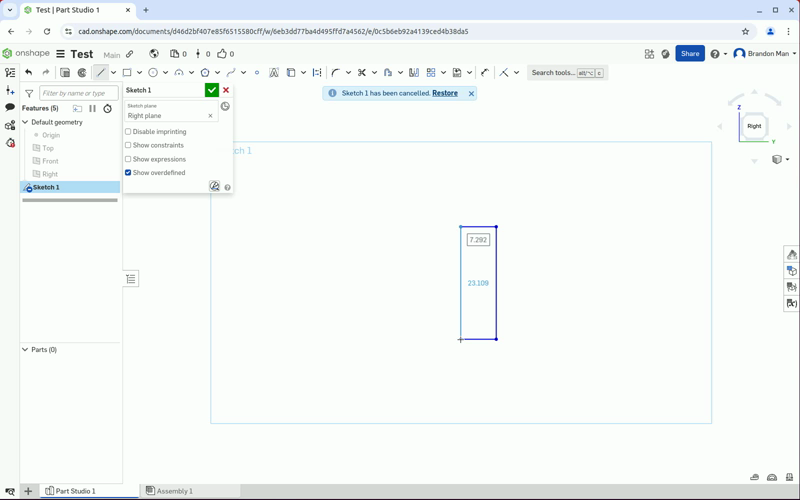
key_up(shift)
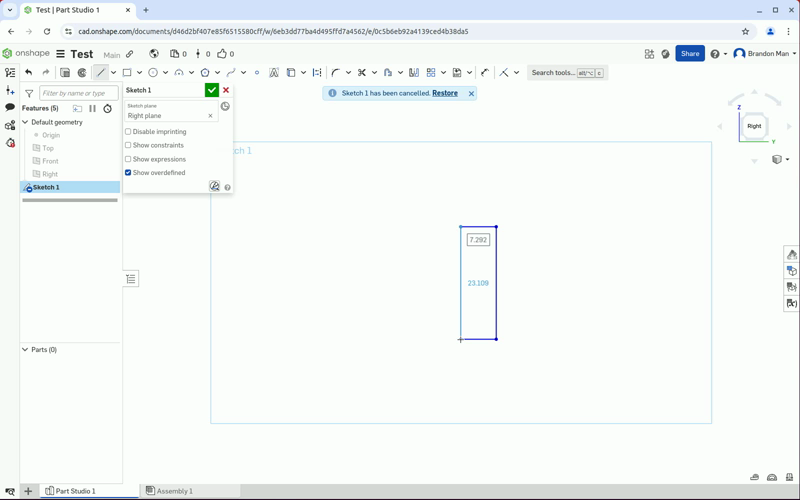
click(460, 339)
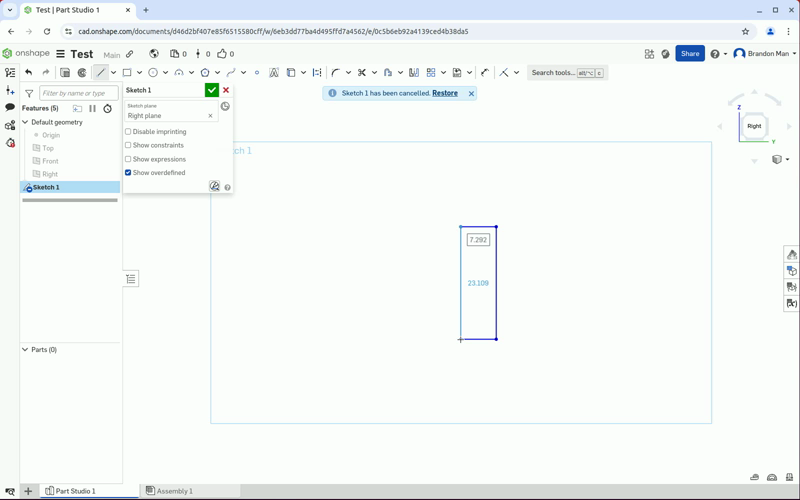
key(esc)
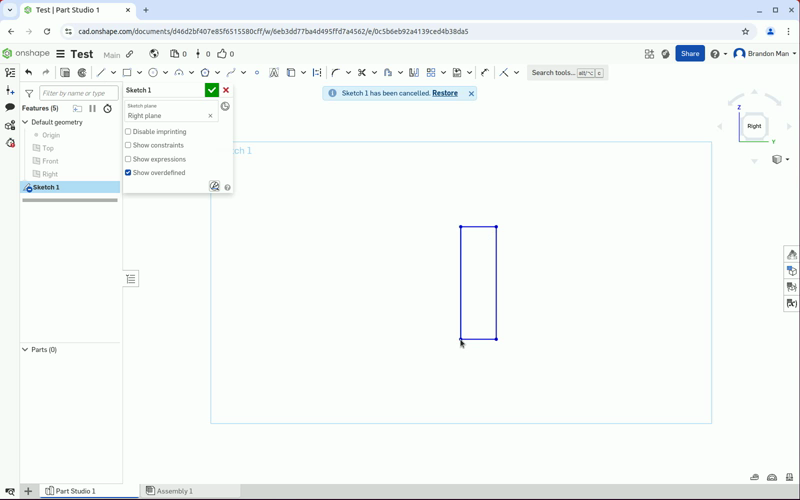
mouse_move(467, 294)
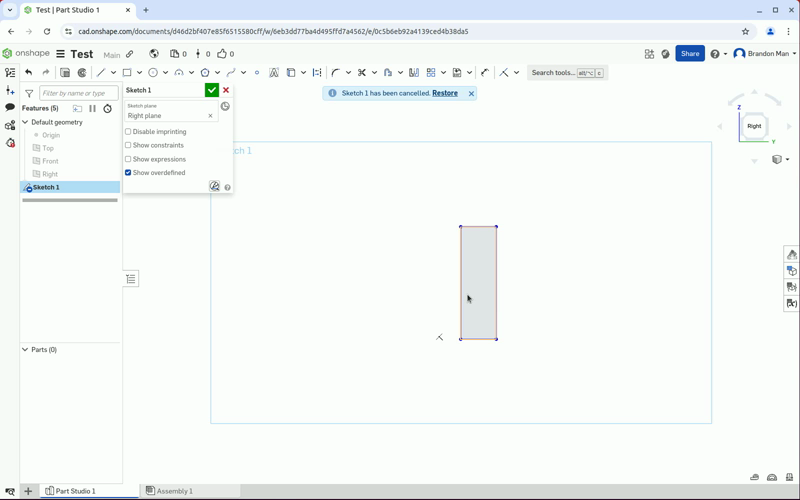
click(467, 294)
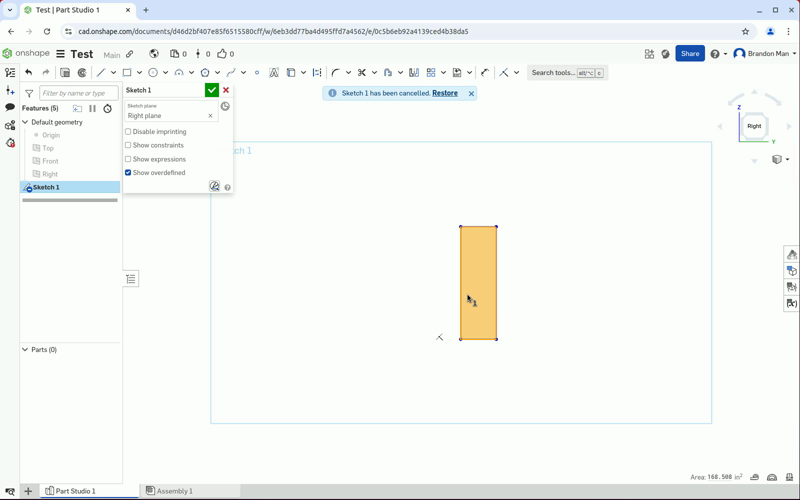
mouse_move(73, 352)
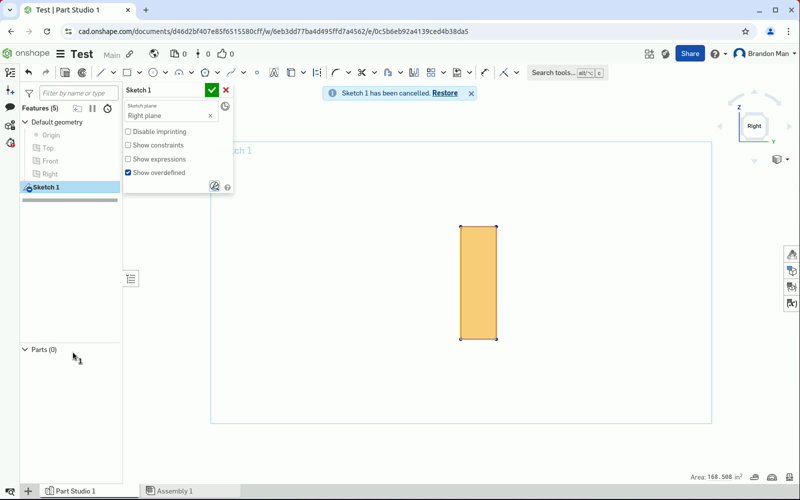
key(shift+y)
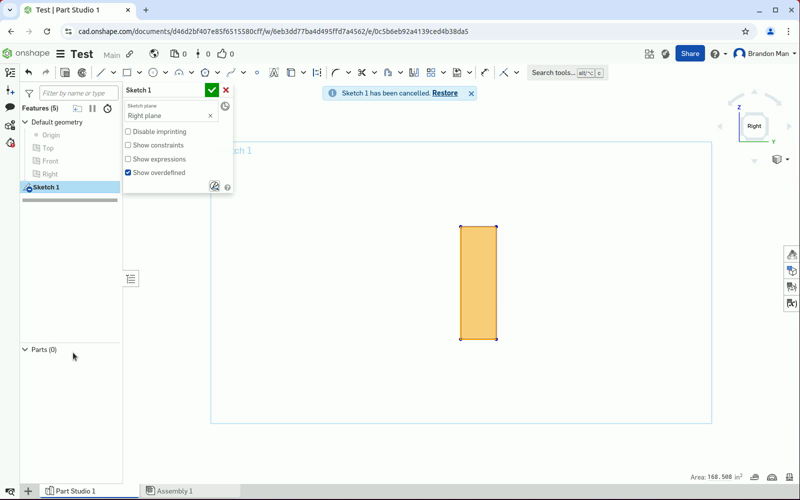
key(shift+e)
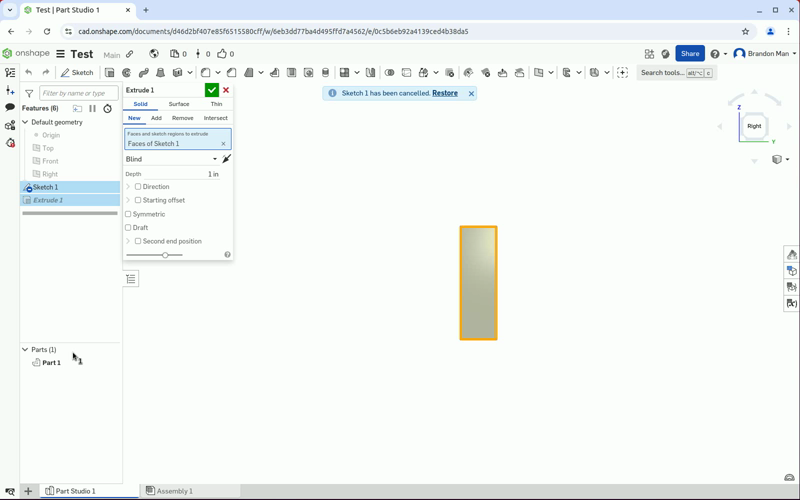
mouse_move(143, 106)
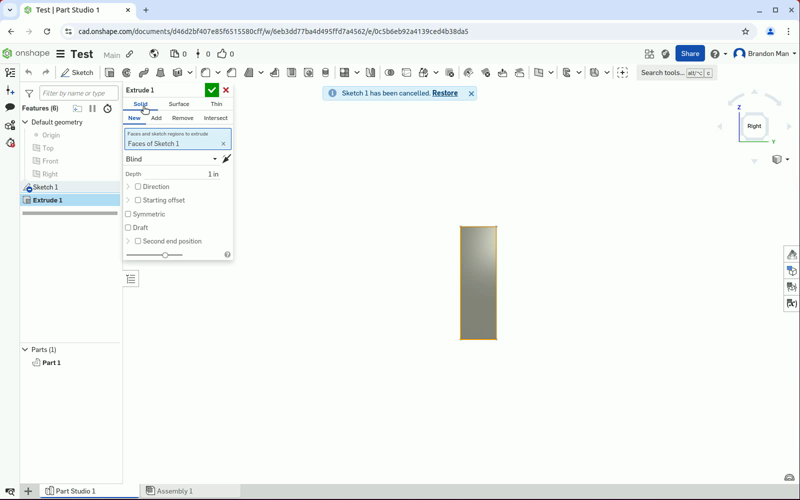
click(143, 106)
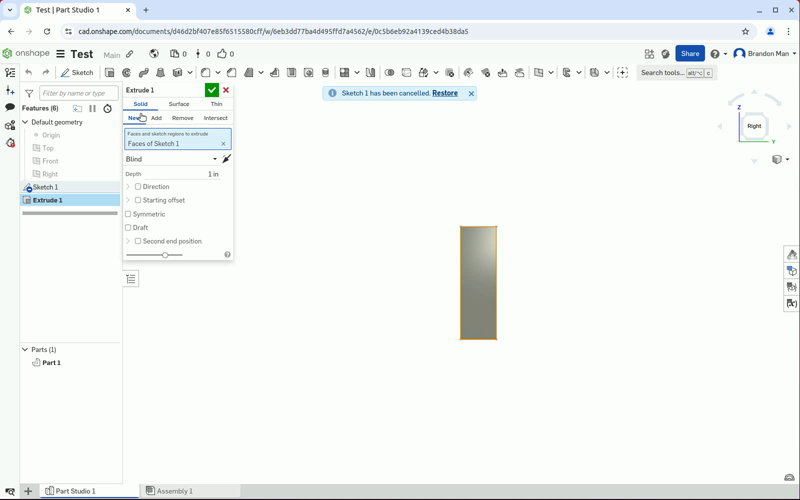
mouse_move(137, 120)
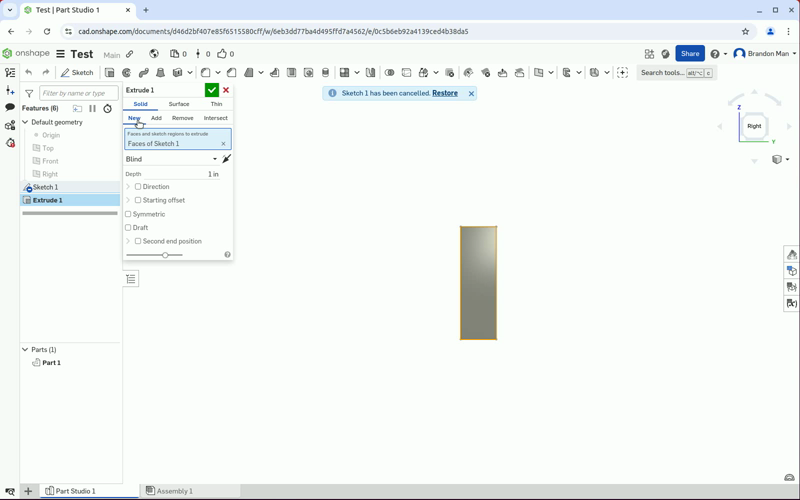
click(137, 120)
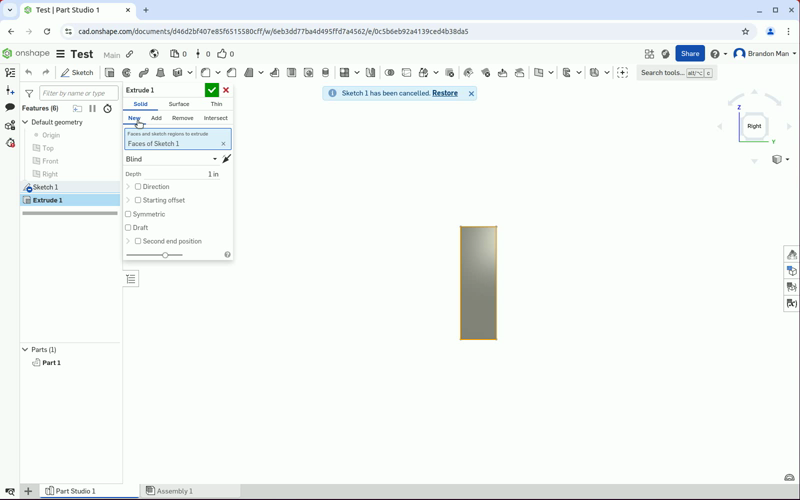
key(tab, 4)
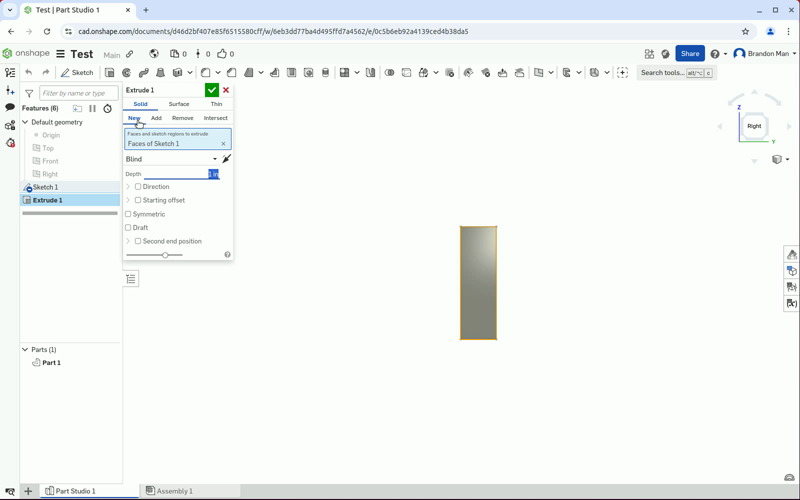
text(7.703)
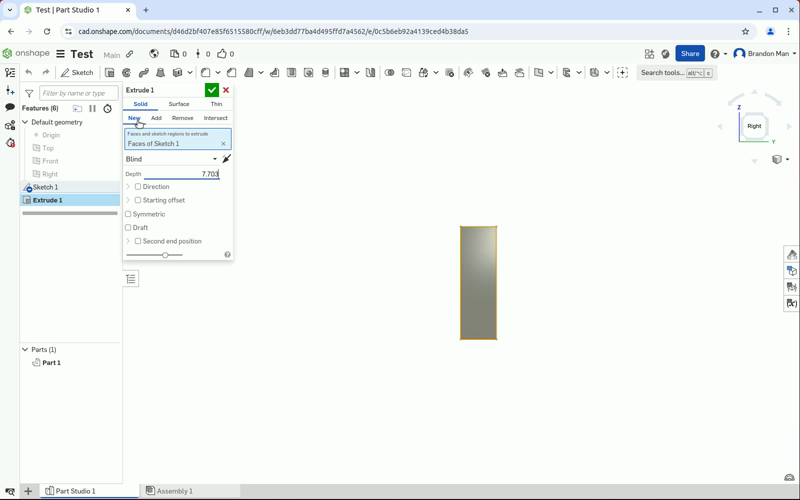
key(enter)
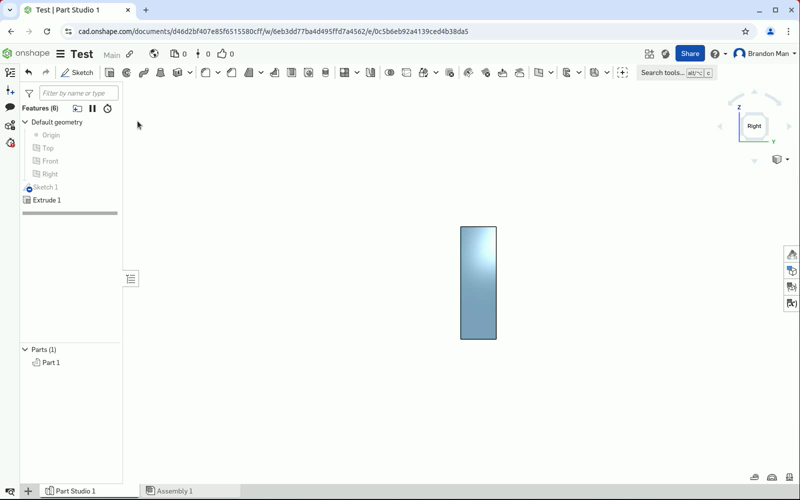
key(shift+h)
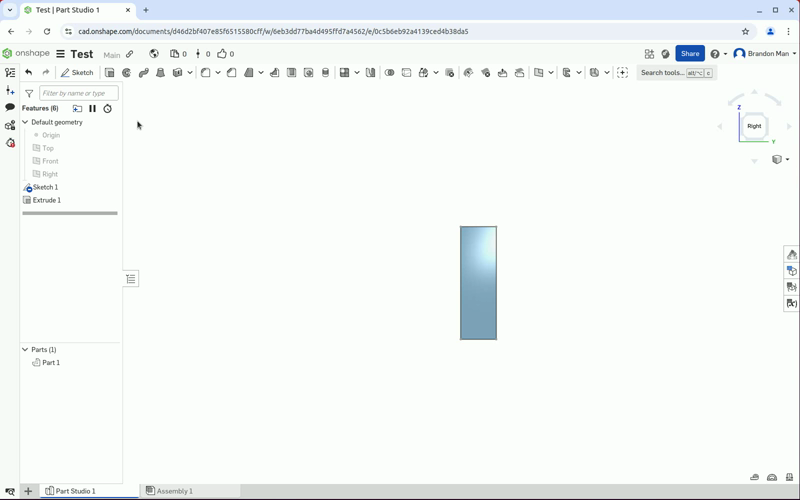
key(shift+h)
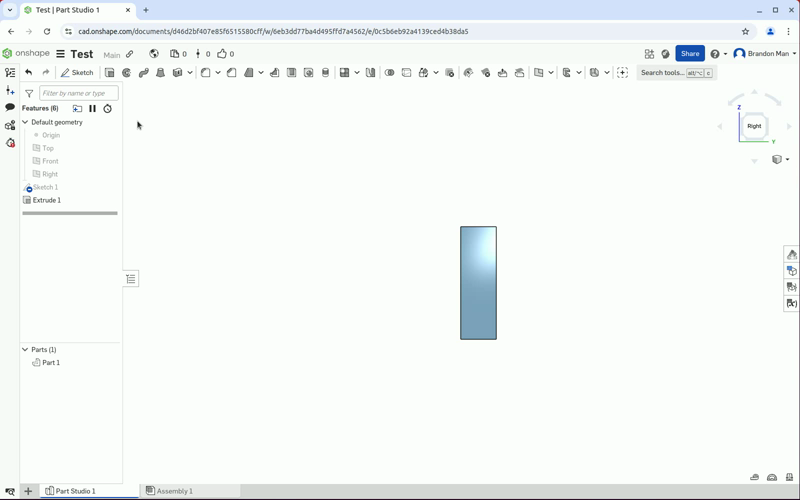
mouse_move(73, 189)
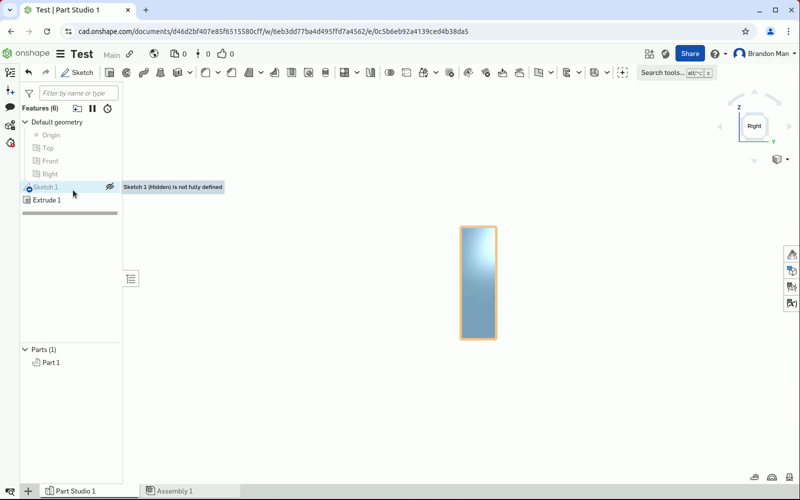
click(73, 189)
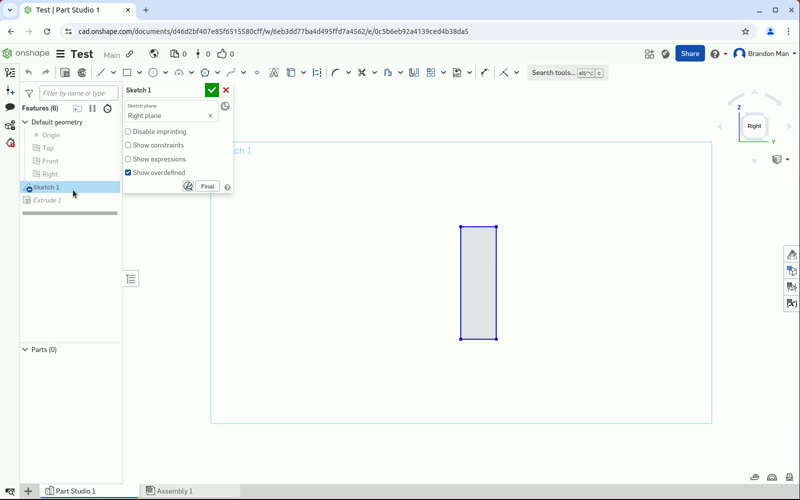
mouse_move(229, 92)
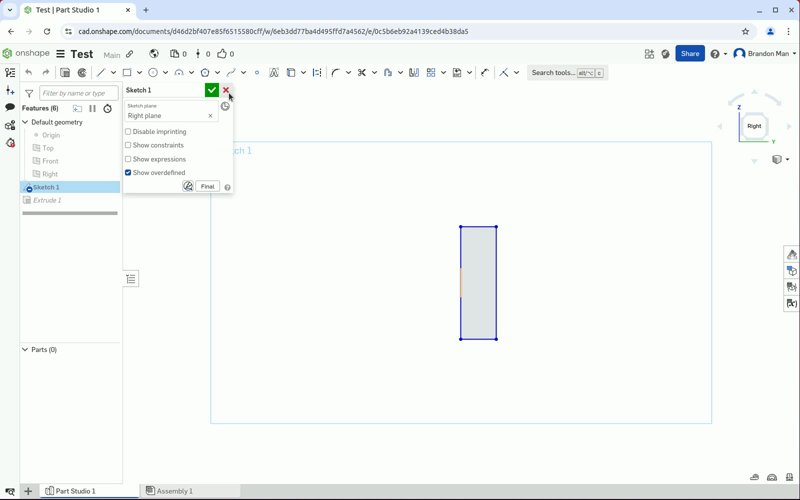
click(229, 92)
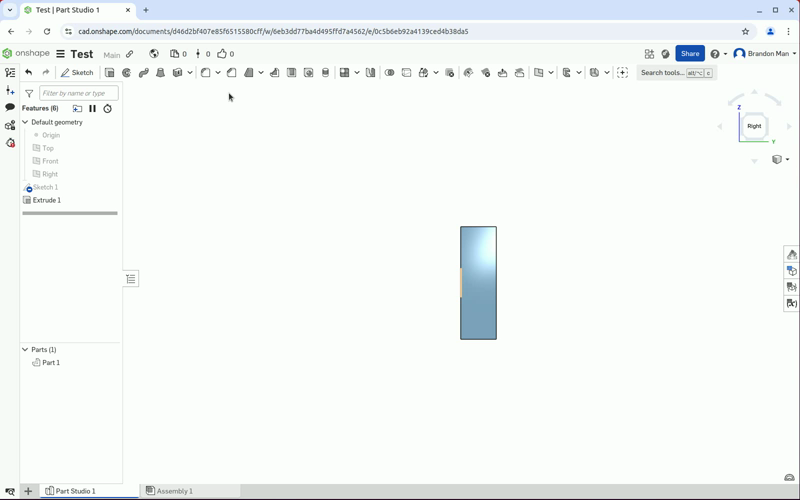
mouse_move(73, 352)
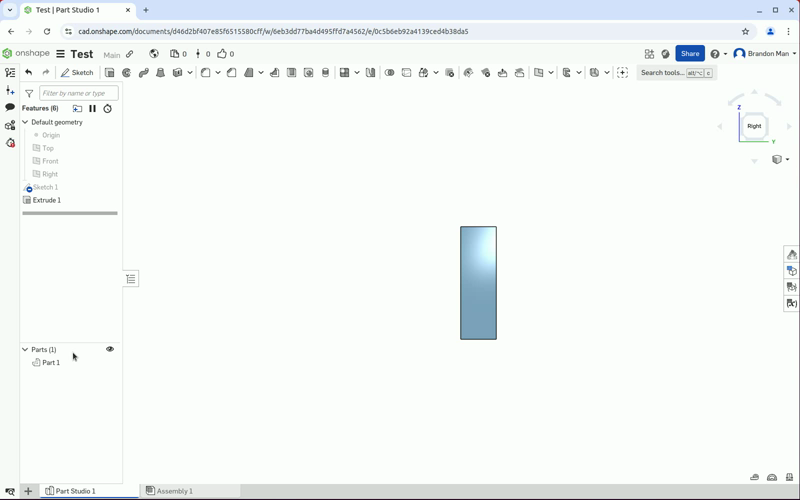
key(y)
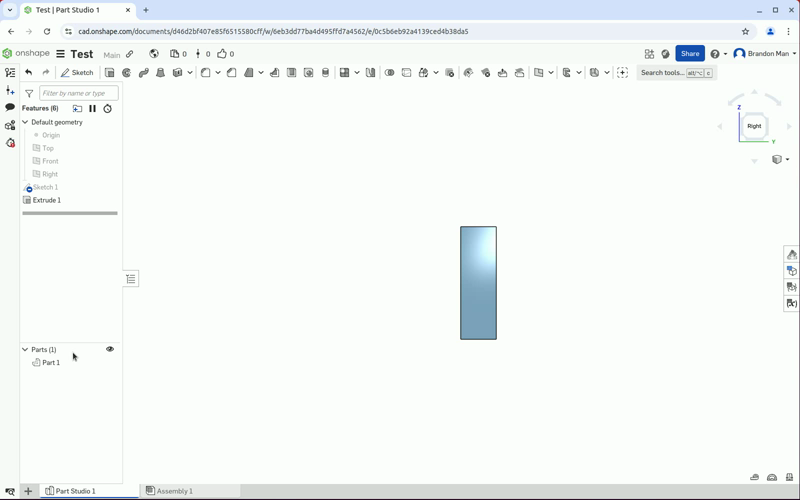
key(shift+p)
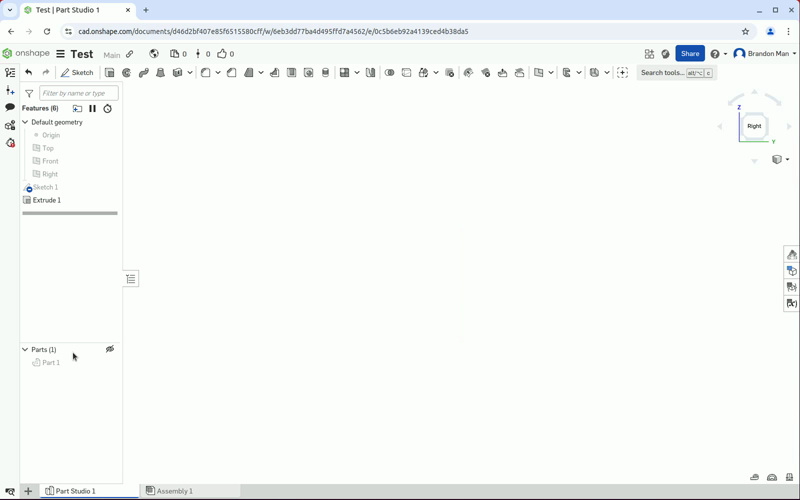
key(space)
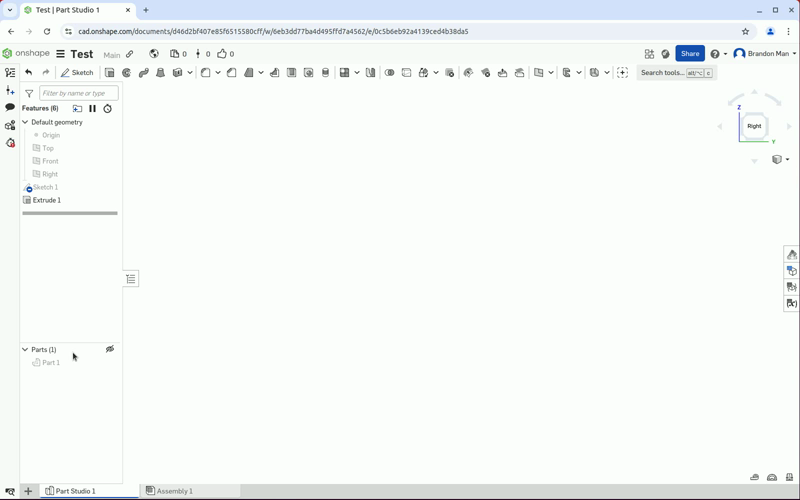
key_down(shift)
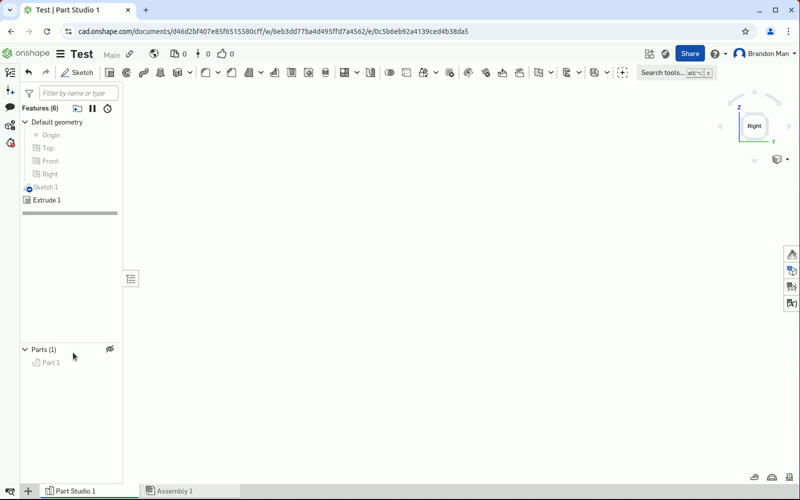
key(right)
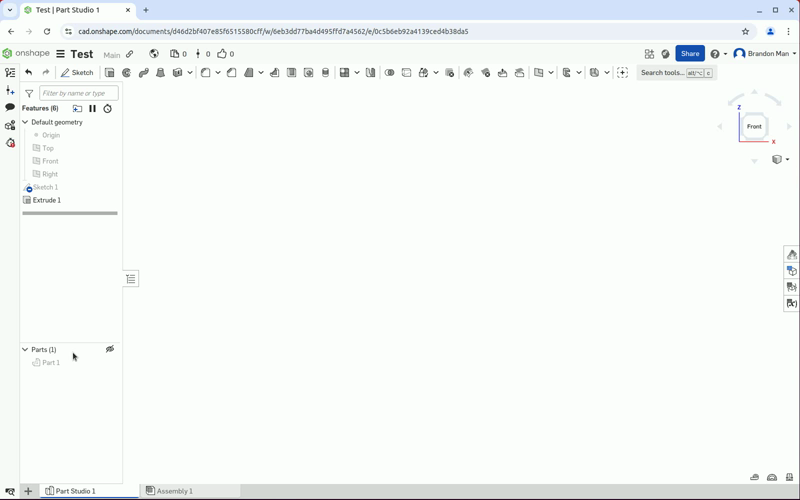
key_up(shift)
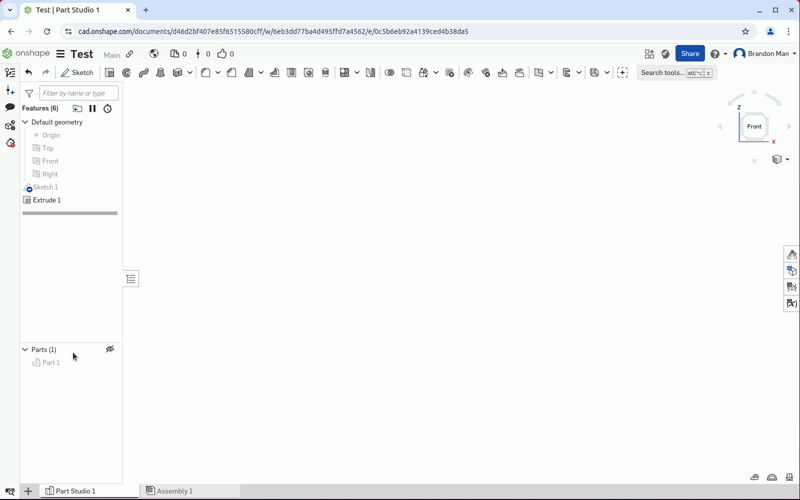
mouse_move(73, 352)
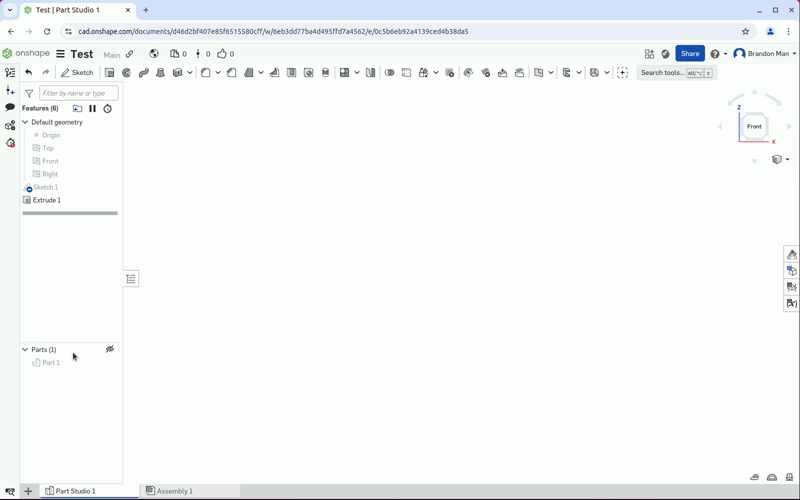
key(shift+y)
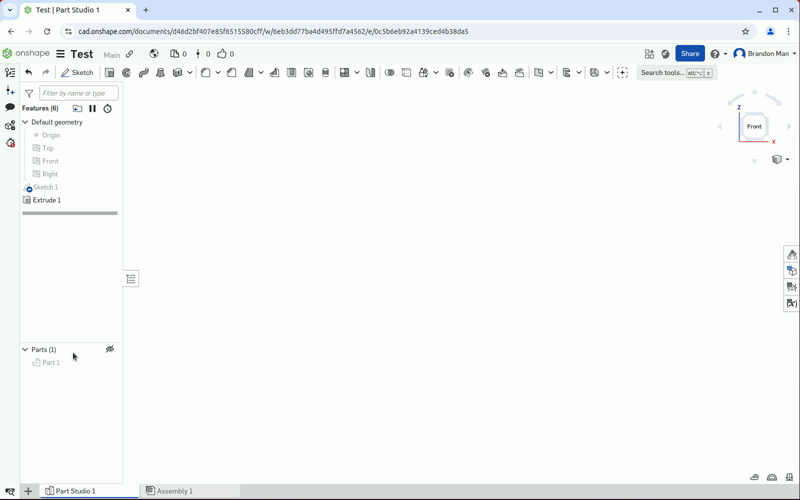
key(shift+s)
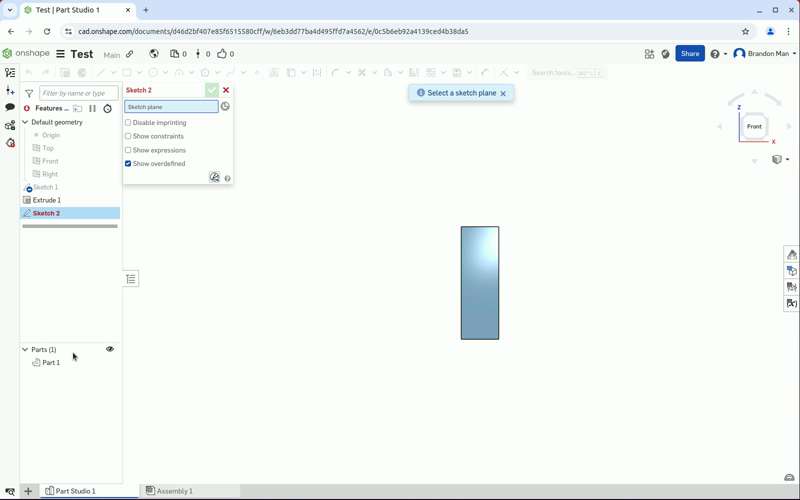
mouse_move(73, 163)
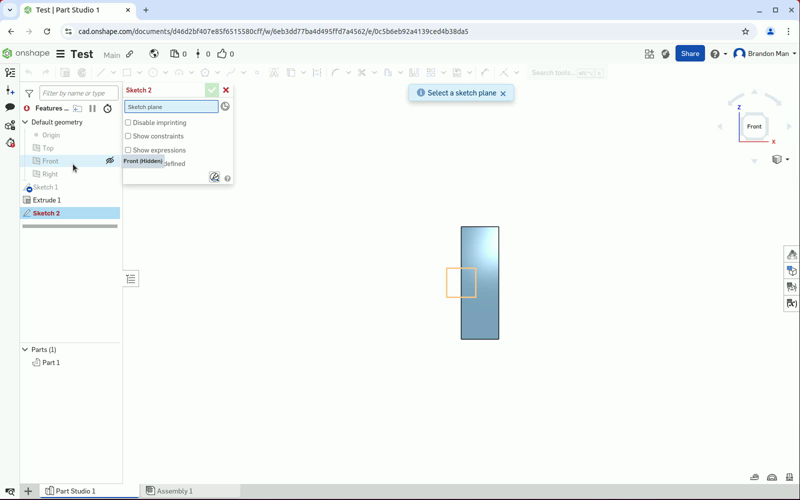
click(73, 163)
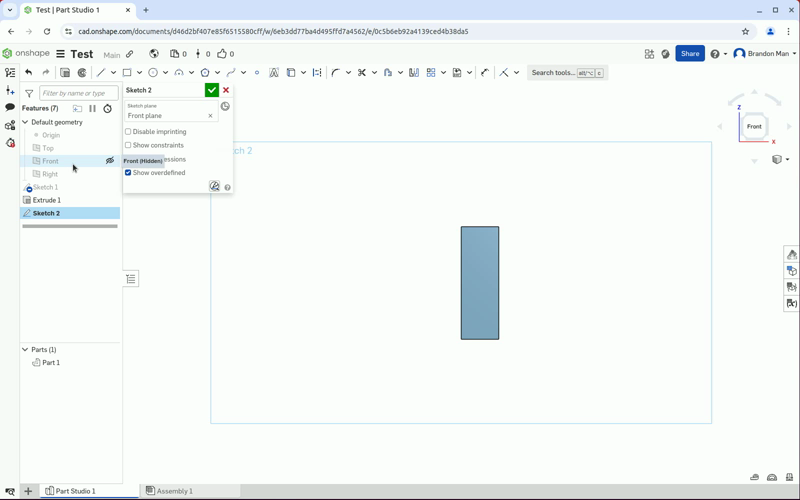
mouse_move(73, 352)
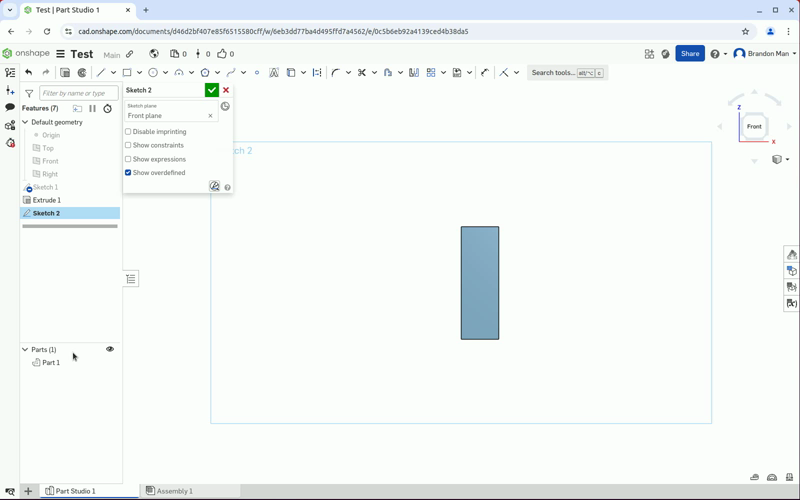
key(y)
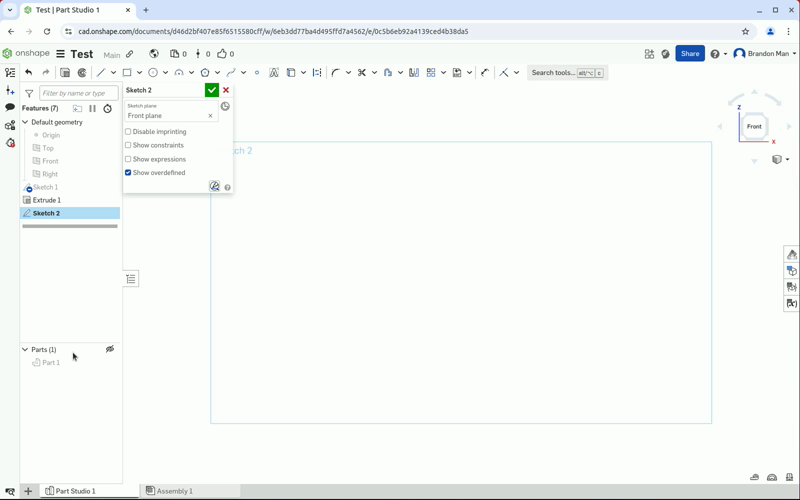
key(l)
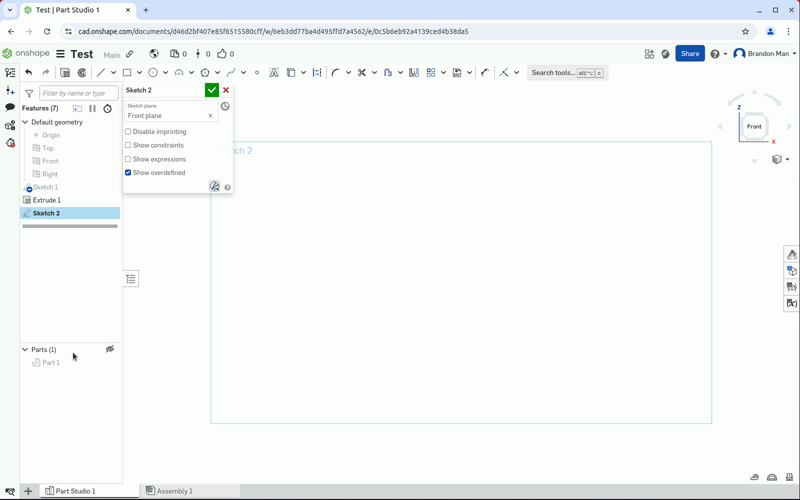
key_down(shift)
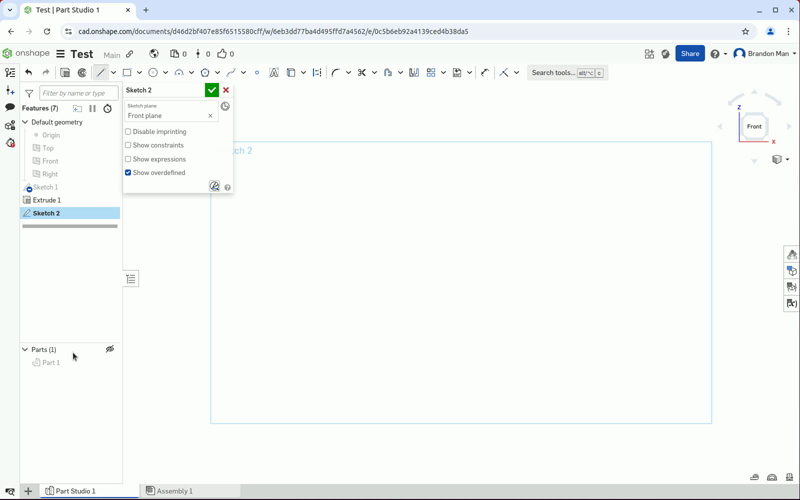
mouse_move(422, 339)
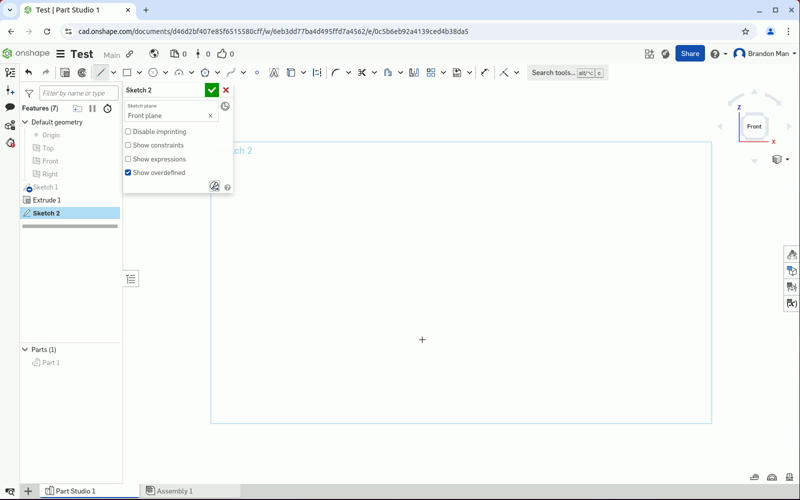
click(422, 339)
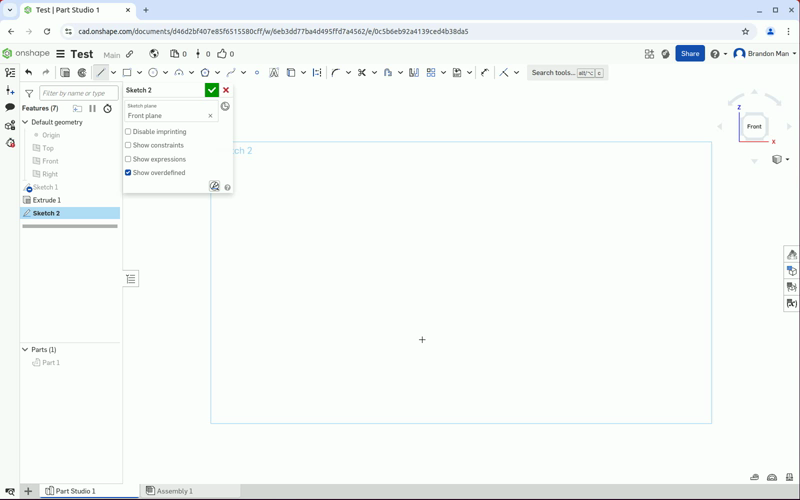
key_up(shift)
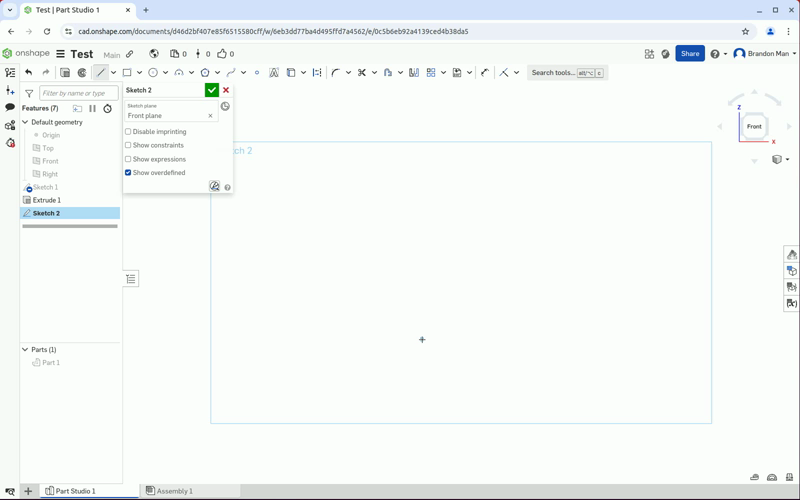
key_down(shift)
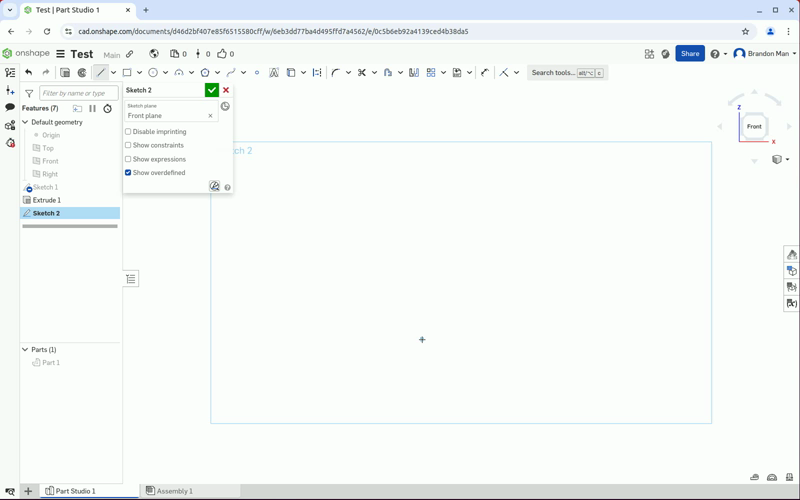
mouse_move(501, 339)
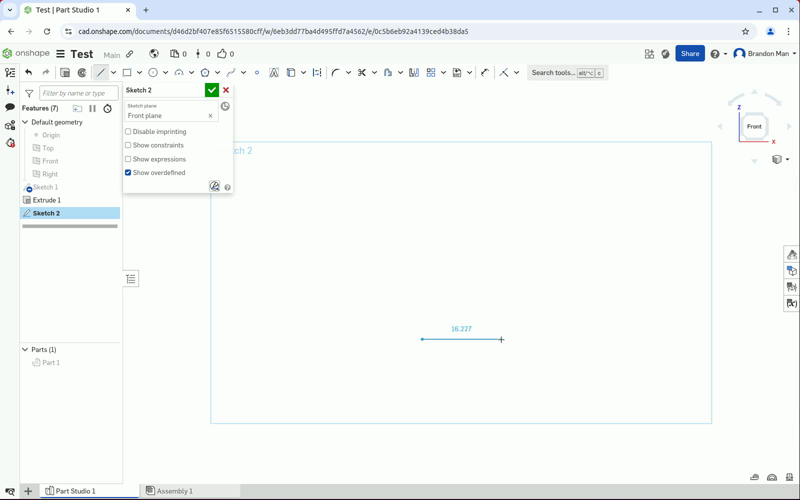
click(501, 339)
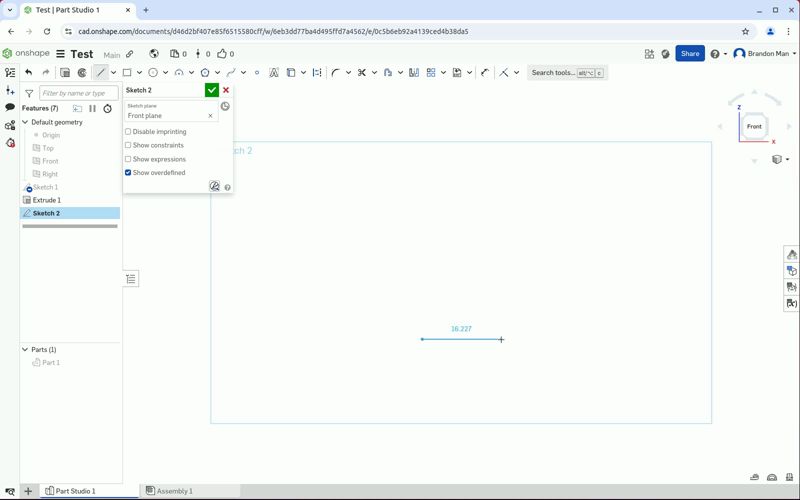
key_up(shift)
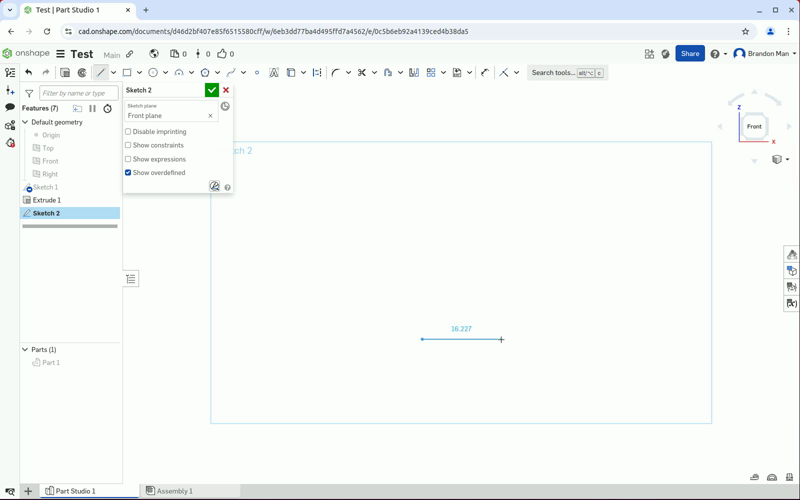
key_down(shift)
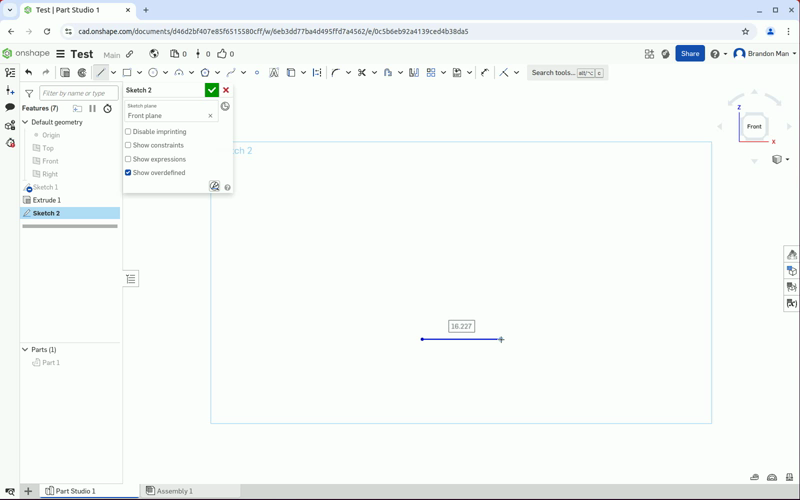
mouse_move(531, 339)
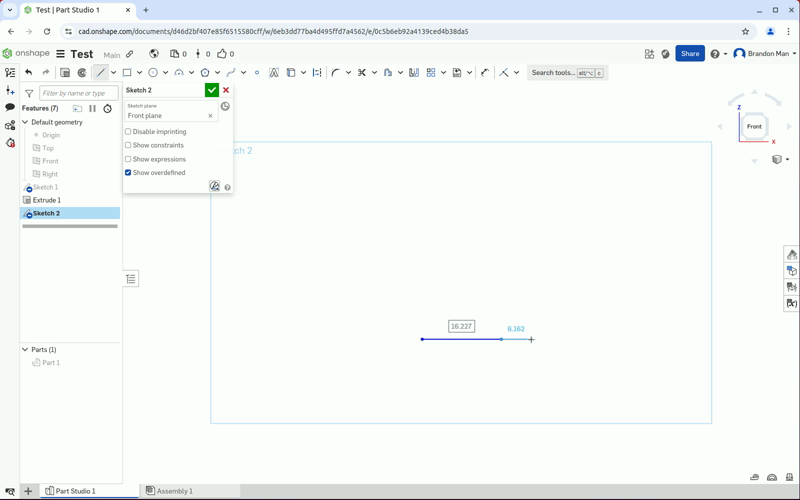
mouse_move(501, 296)
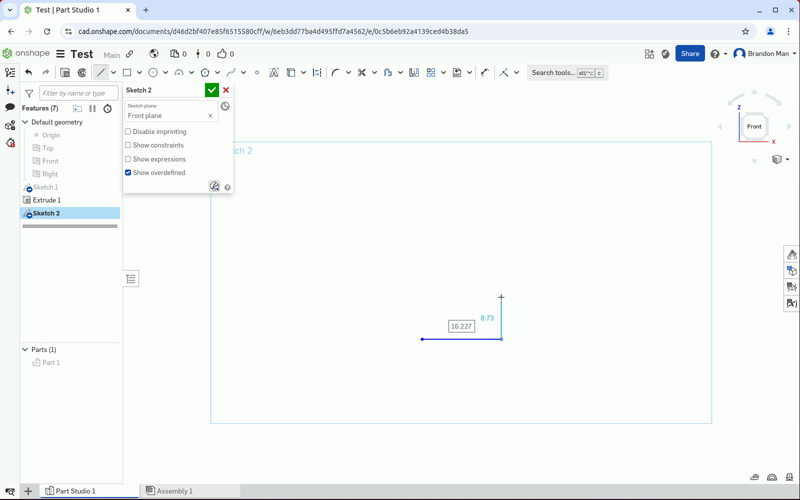
click(501, 296)
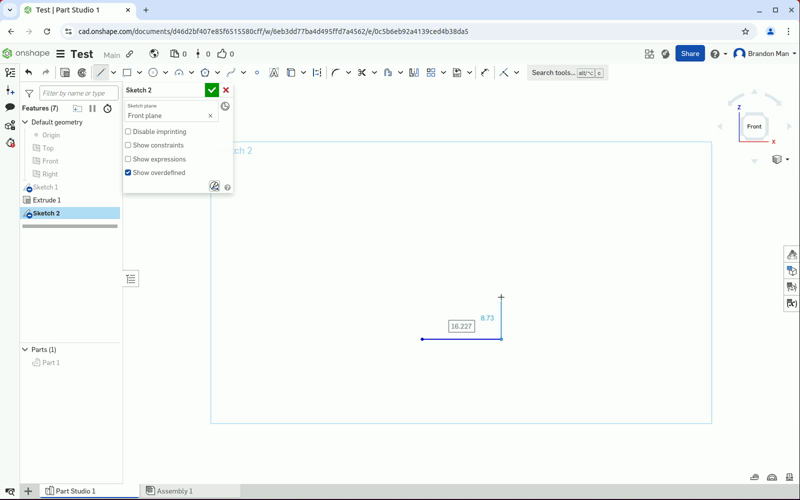
key_up(shift)
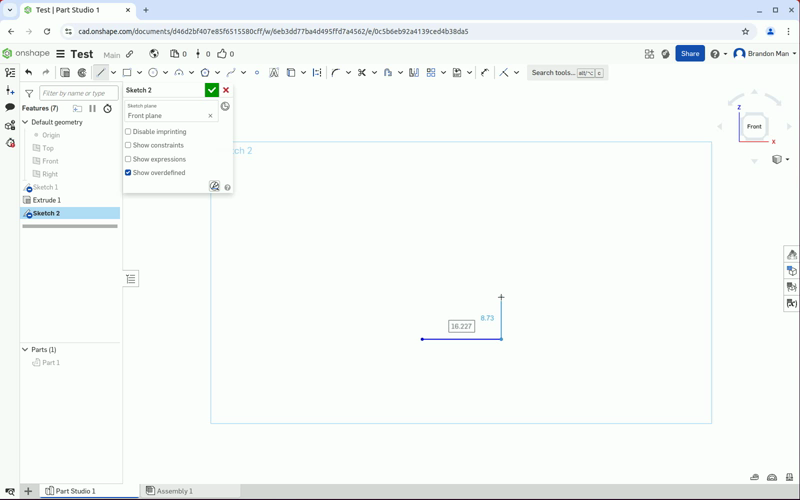
key_down(shift)
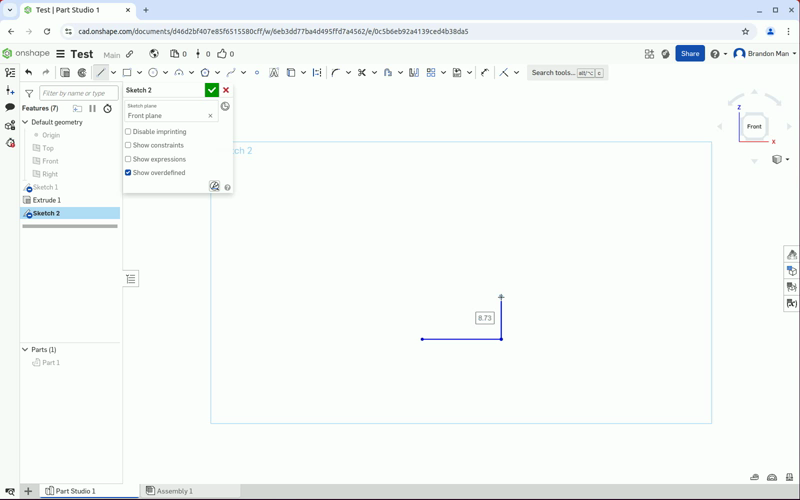
mouse_move(422, 296)
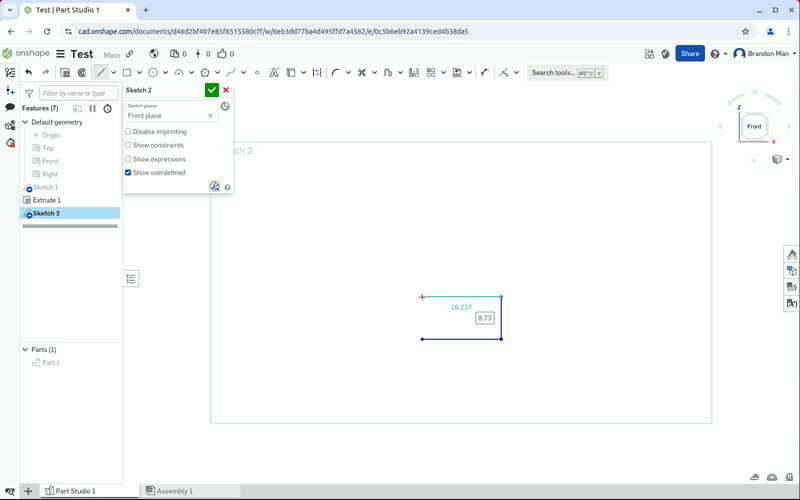
click(422, 296)
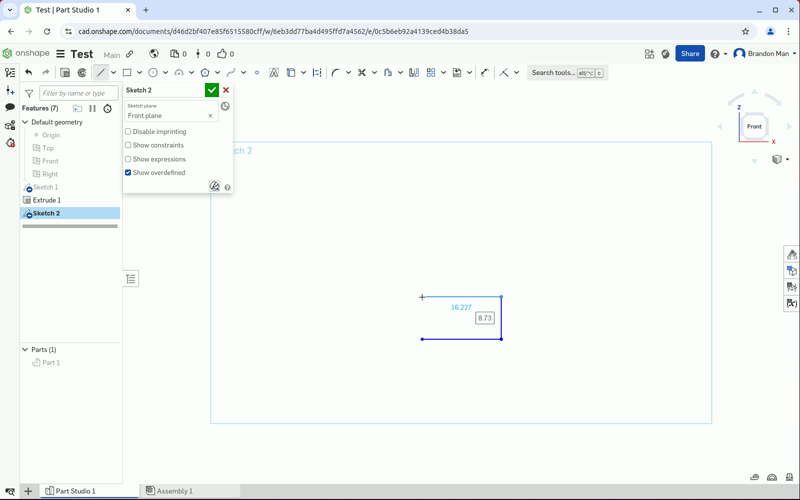
key_up(shift)
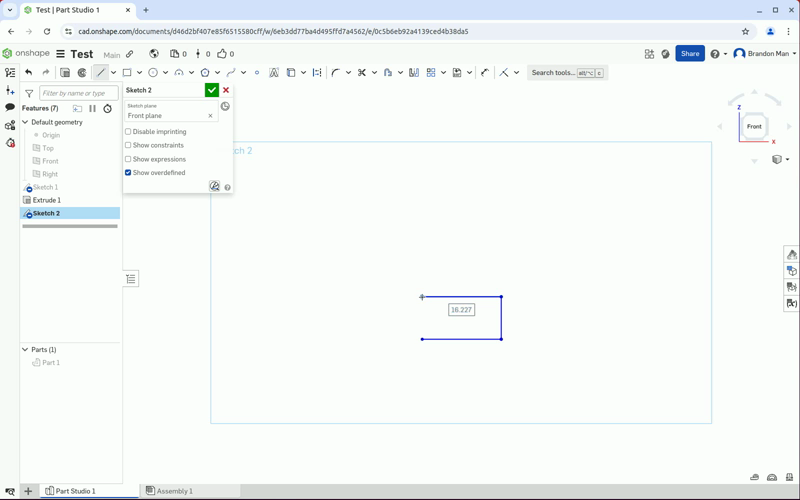
mouse_move(452, 296)
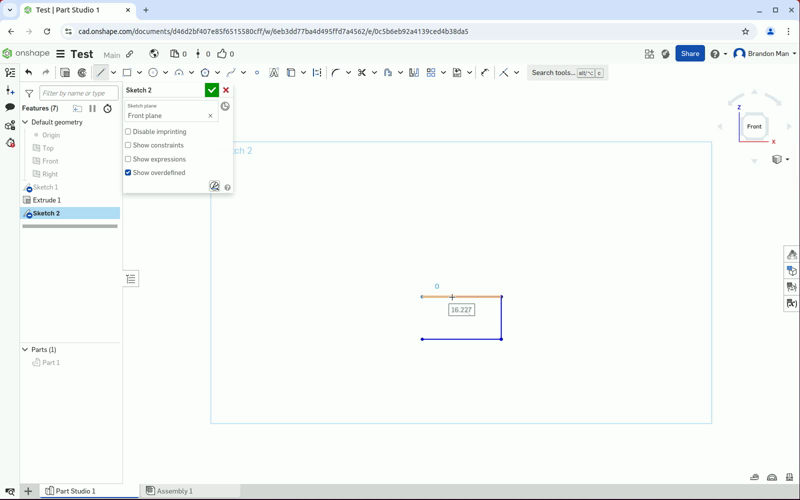
key_down(shift)
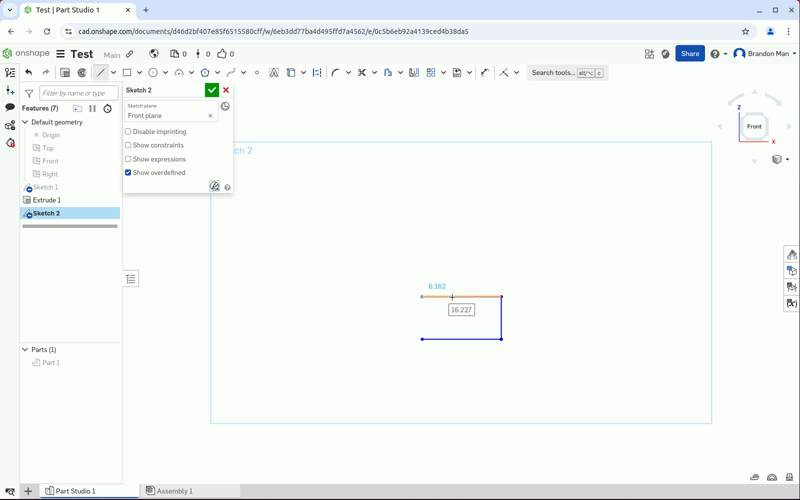
mouse_move(422, 339)
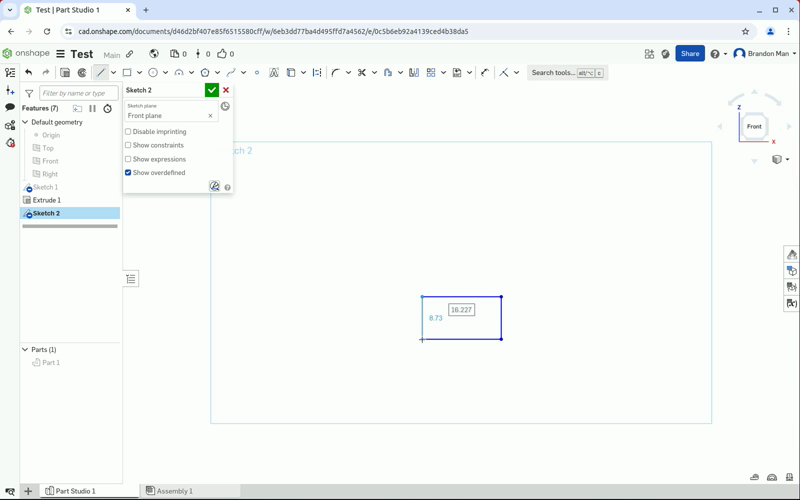
key_up(shift)
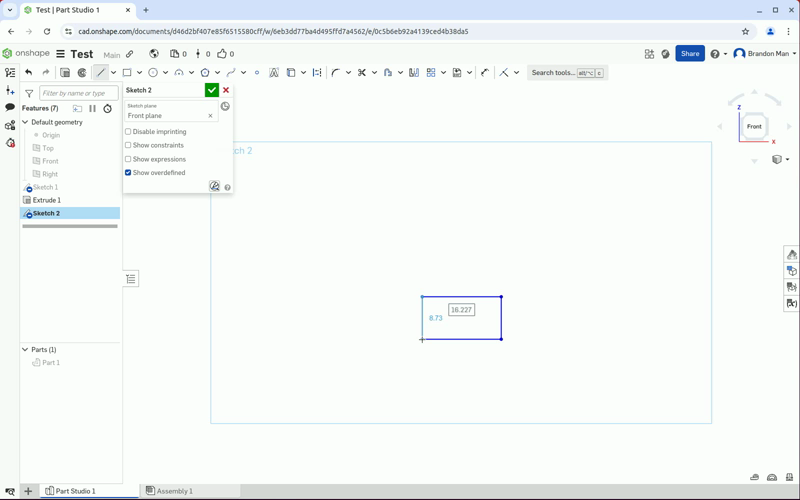
click(422, 339)
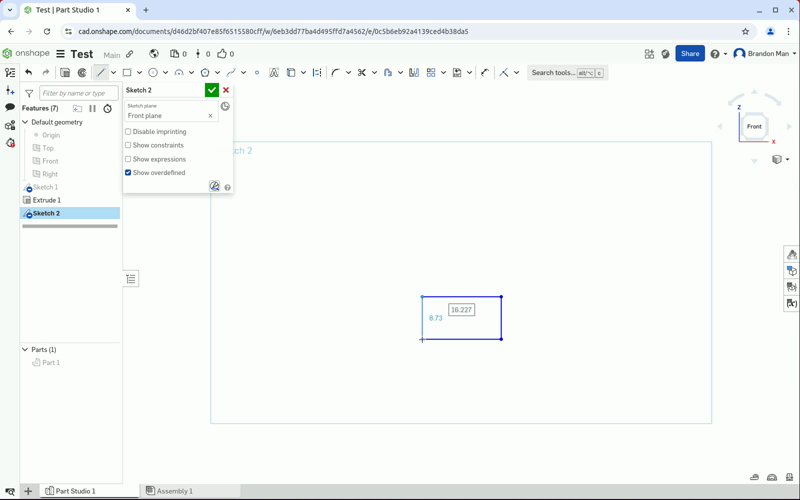
key(esc)
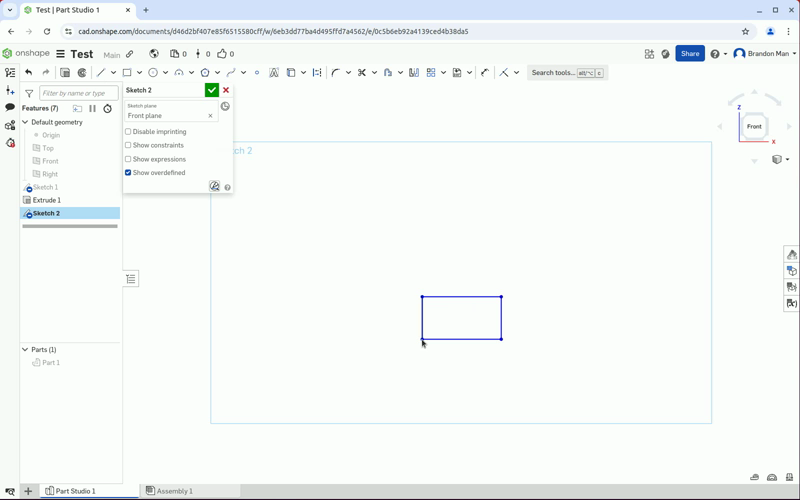
mouse_move(481, 324)
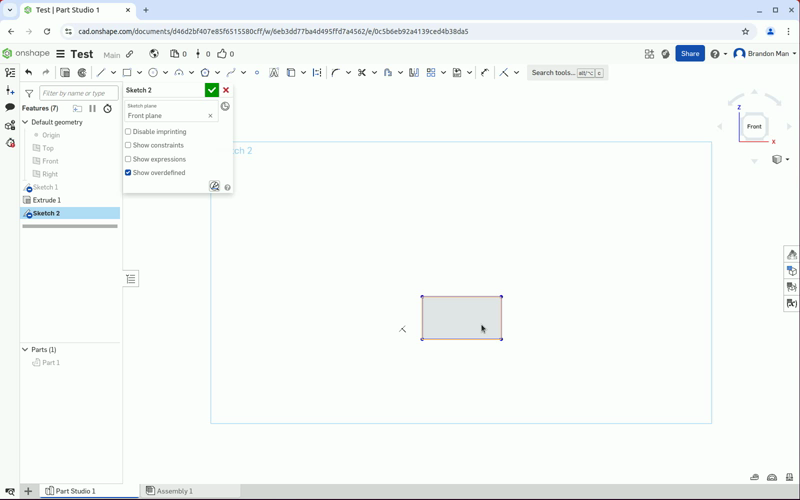
click(481, 324)
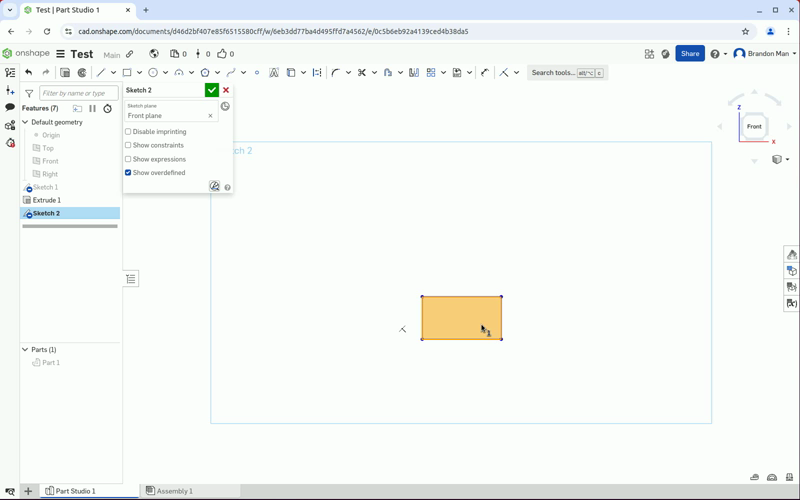
mouse_move(73, 352)
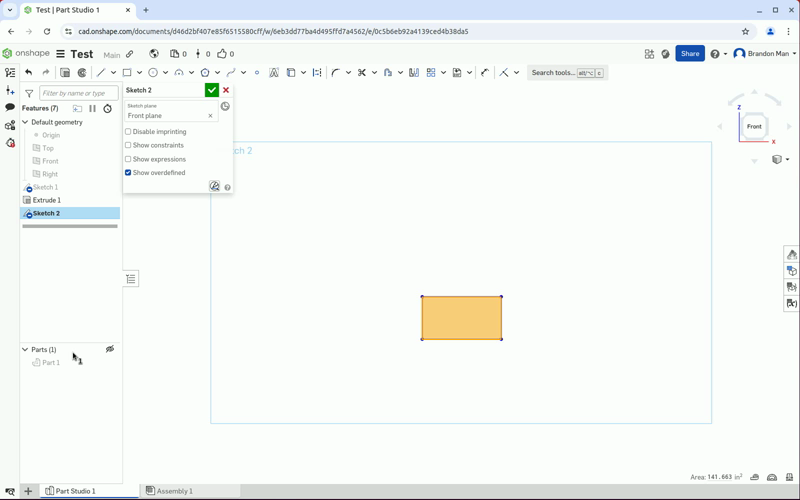
key(shift+y)
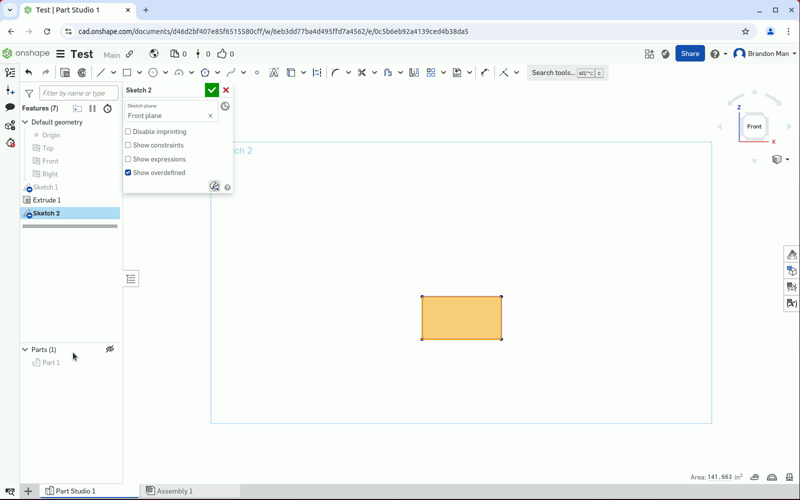
key(shift+e)
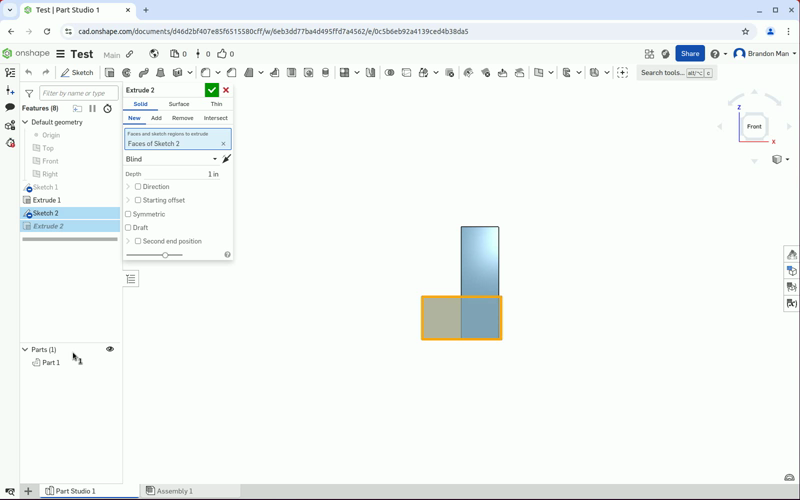
mouse_move(143, 106)
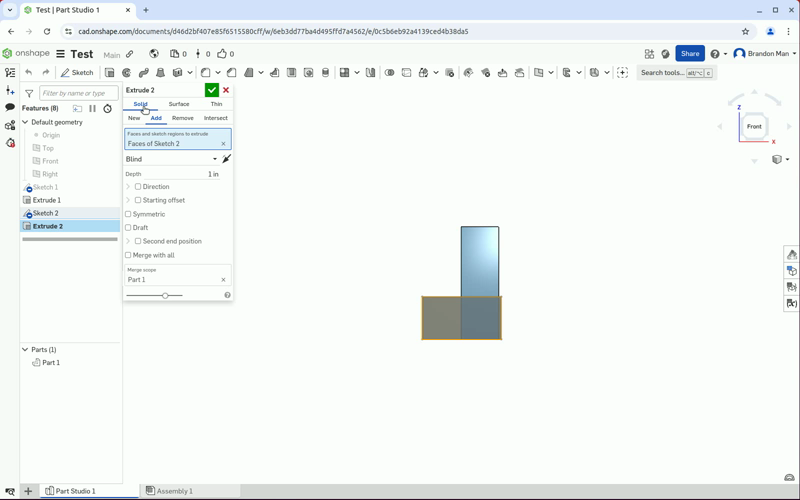
click(143, 106)
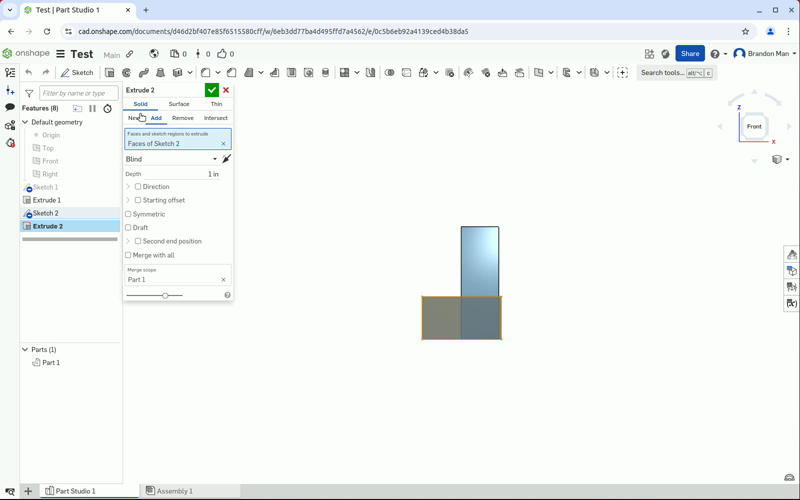
mouse_move(137, 120)
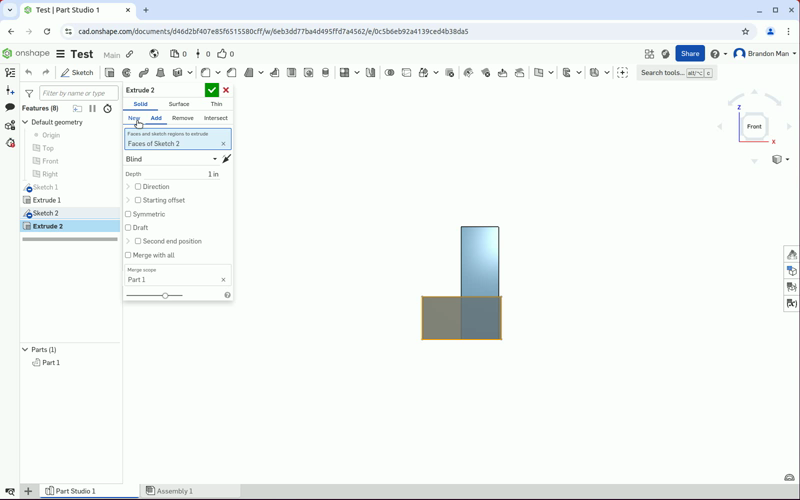
click(137, 120)
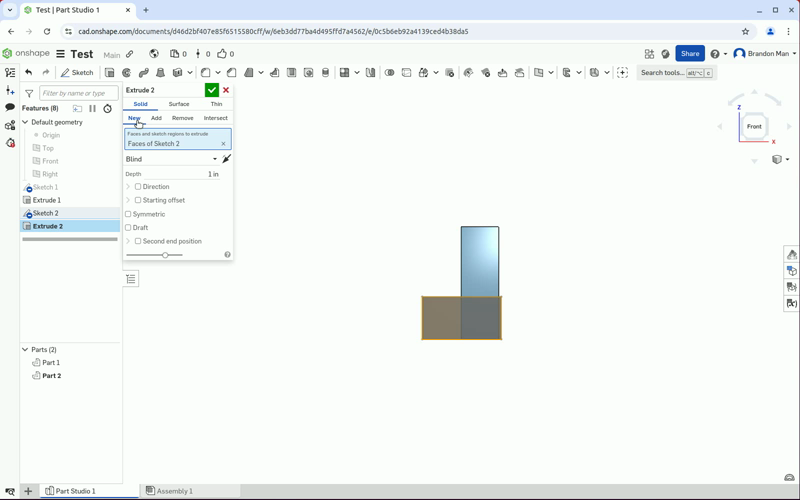
key(tab, 4)
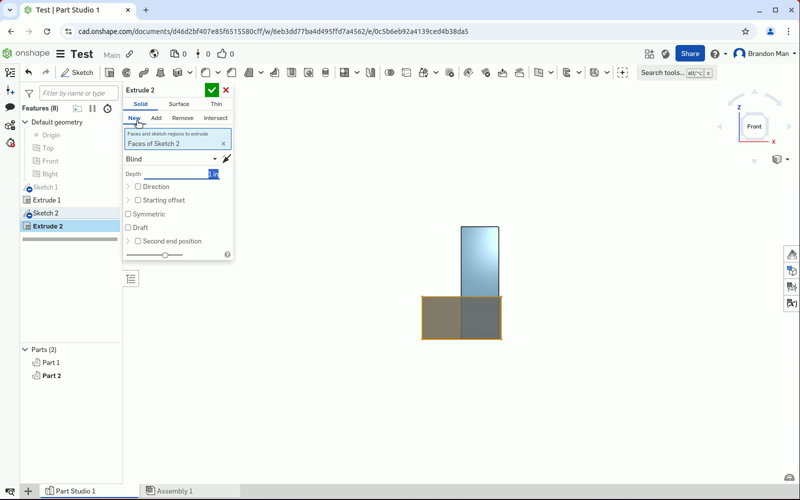
text(7.703)
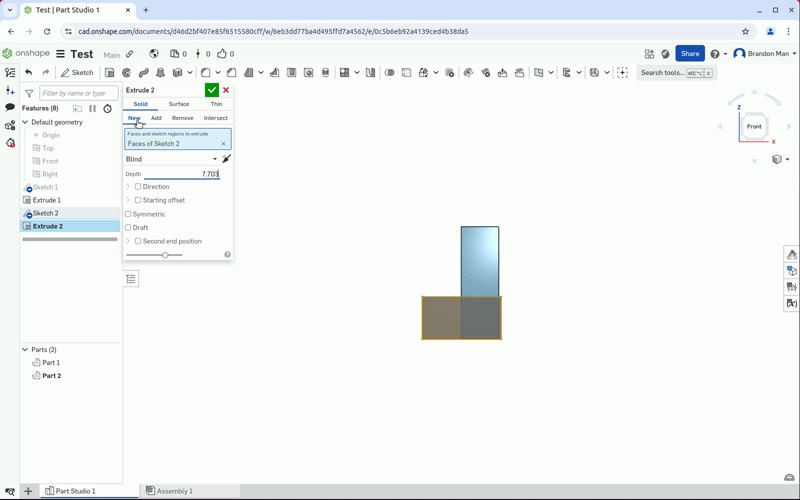
key(enter)
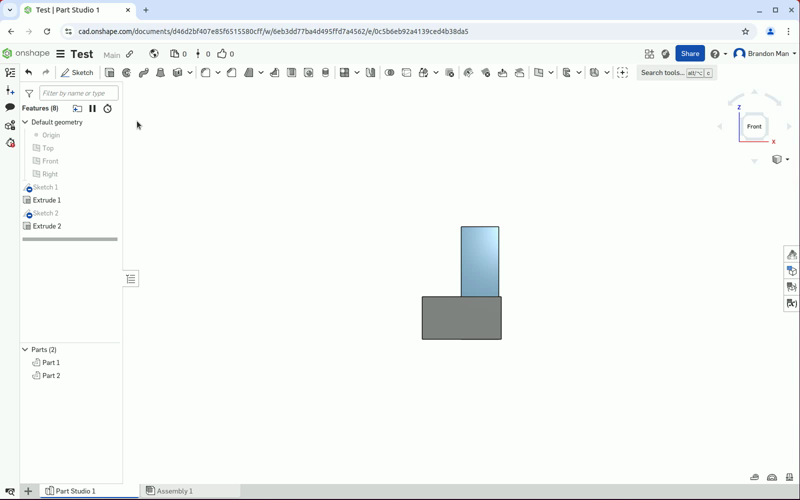
key(shift+h)
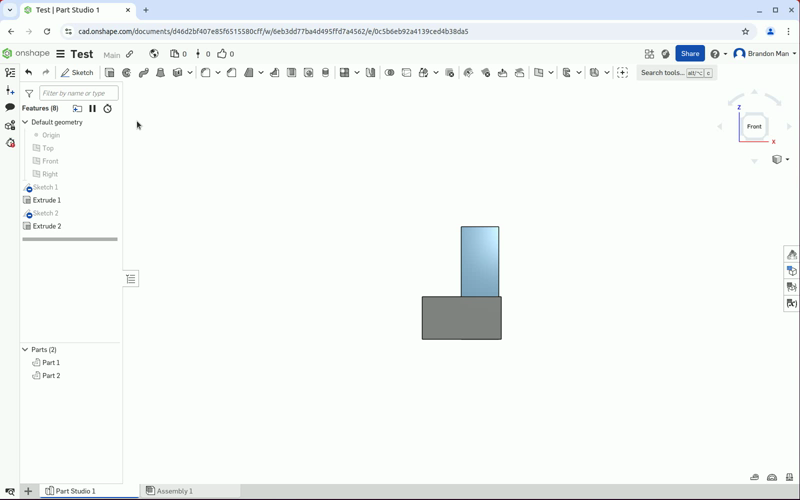
key(shift+h)
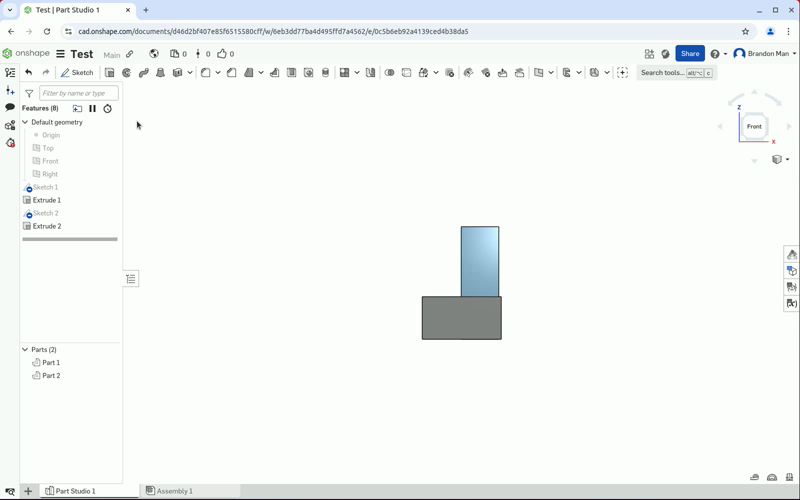
mouse_move(73, 189)
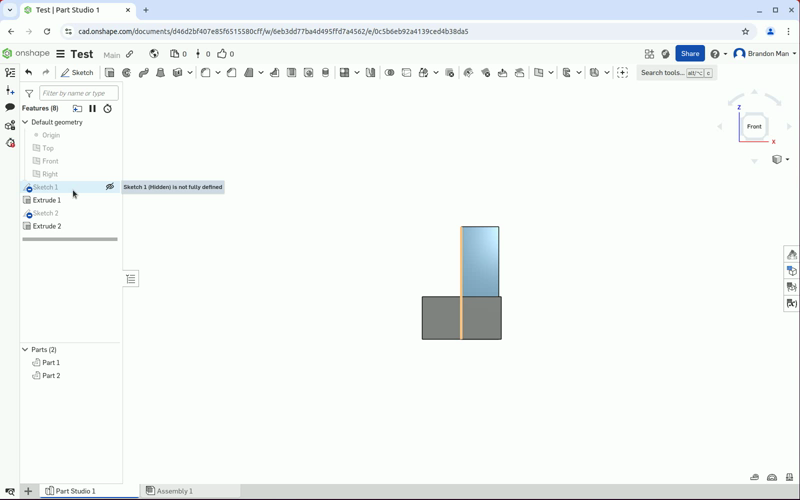
click(73, 189)
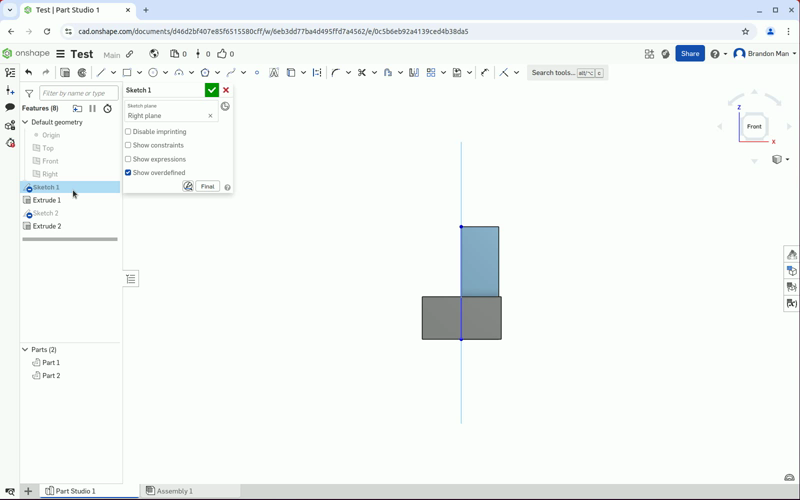
mouse_move(229, 92)
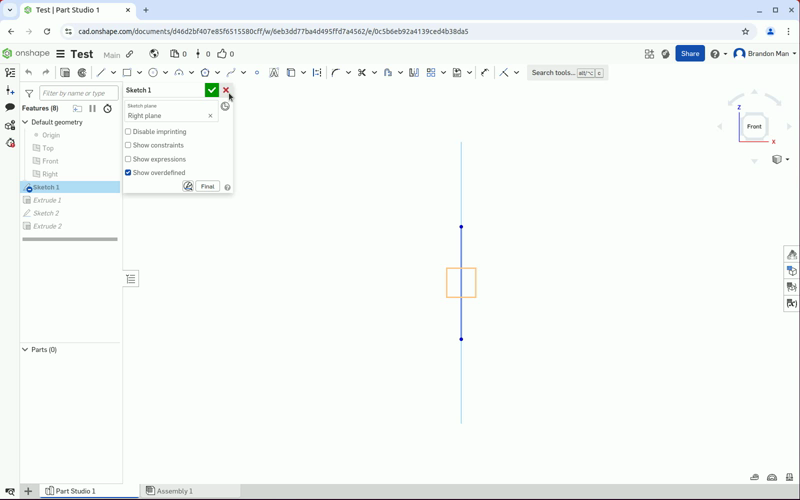
click(229, 92)
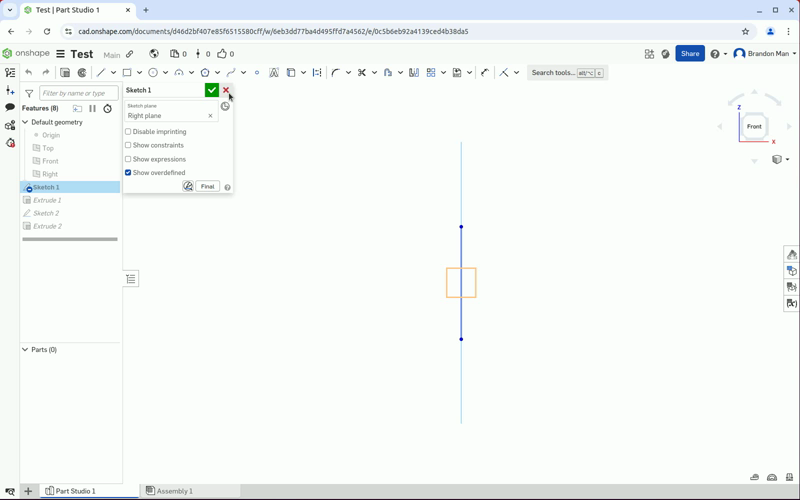
key(shift+s)
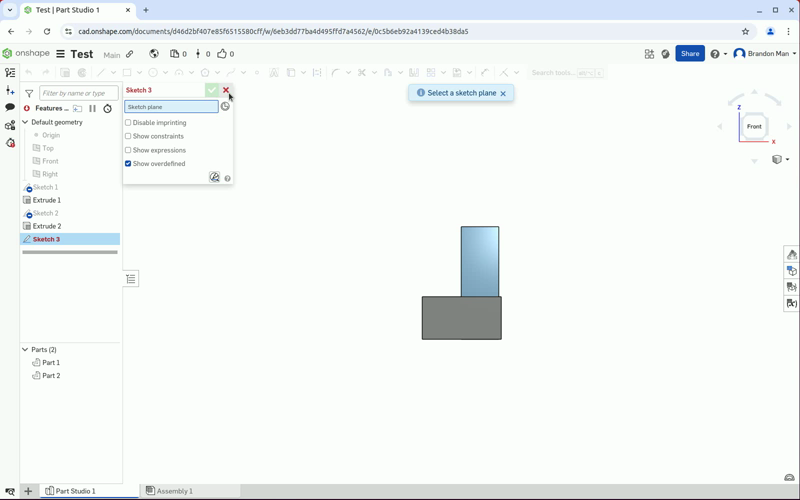
mouse_move(73, 163)
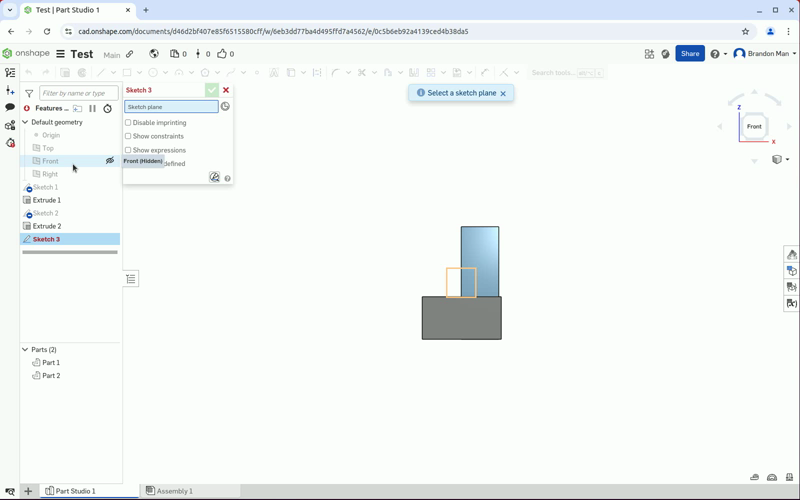
click(73, 163)
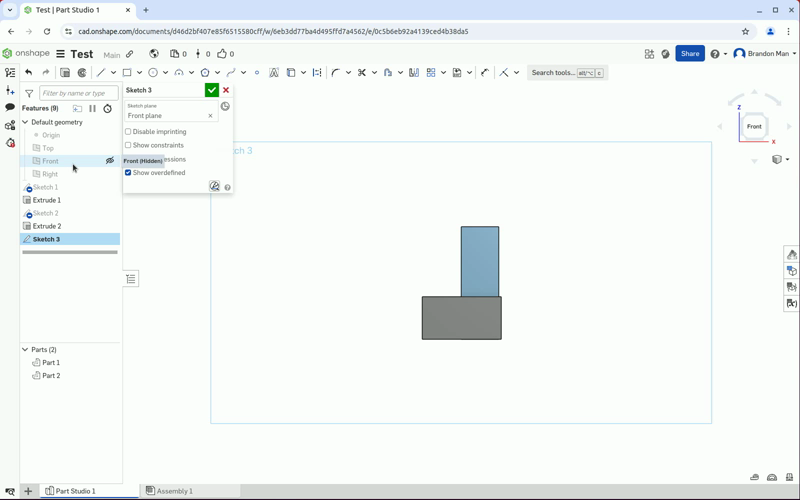
mouse_move(73, 352)
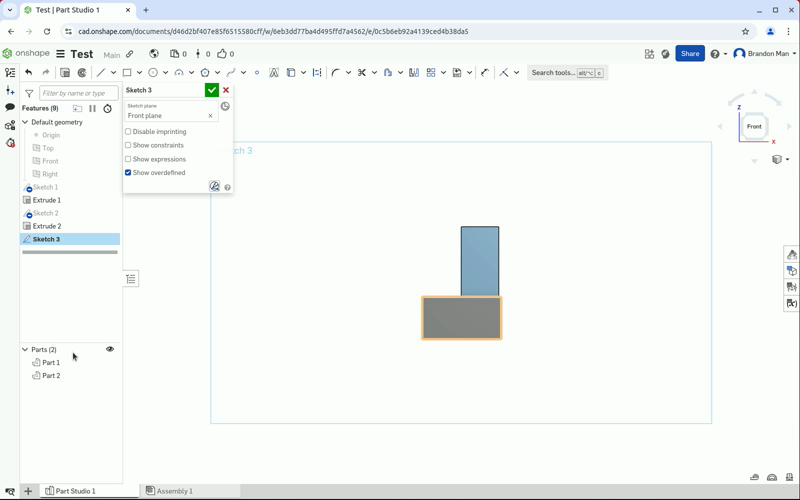
key(y)
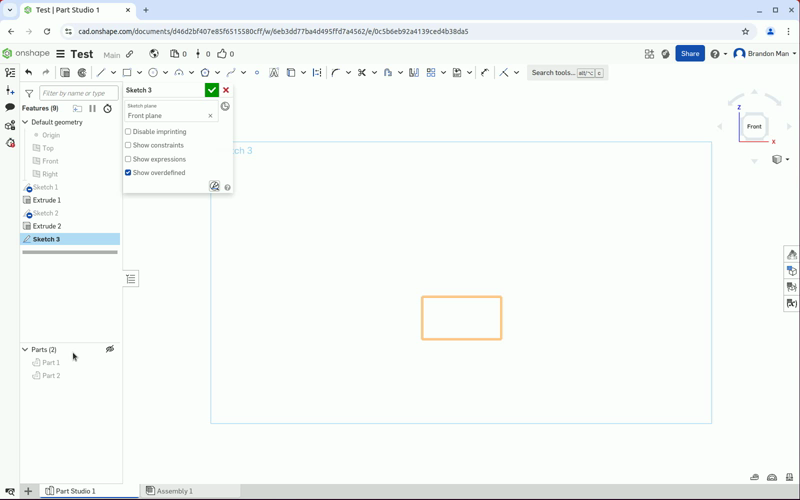
key(l)
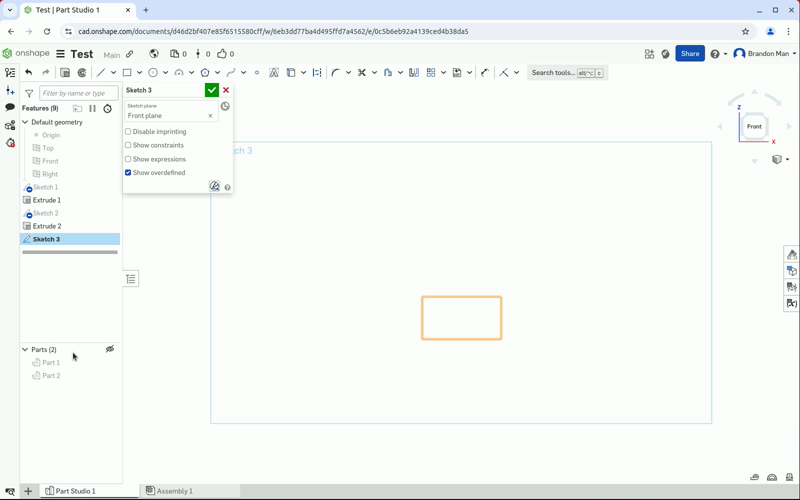
key_down(shift)
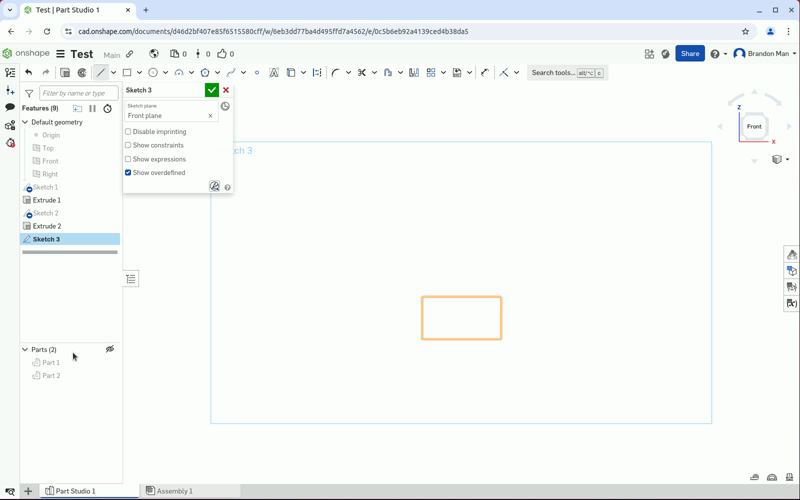
mouse_move(348, 339)
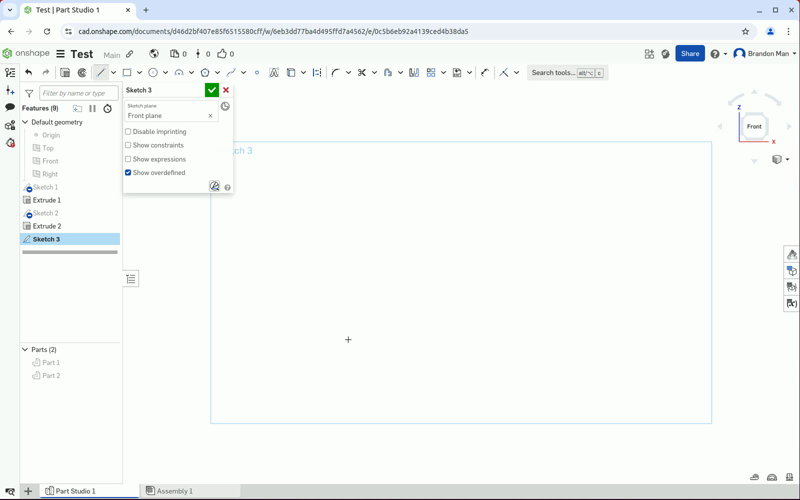
click(348, 339)
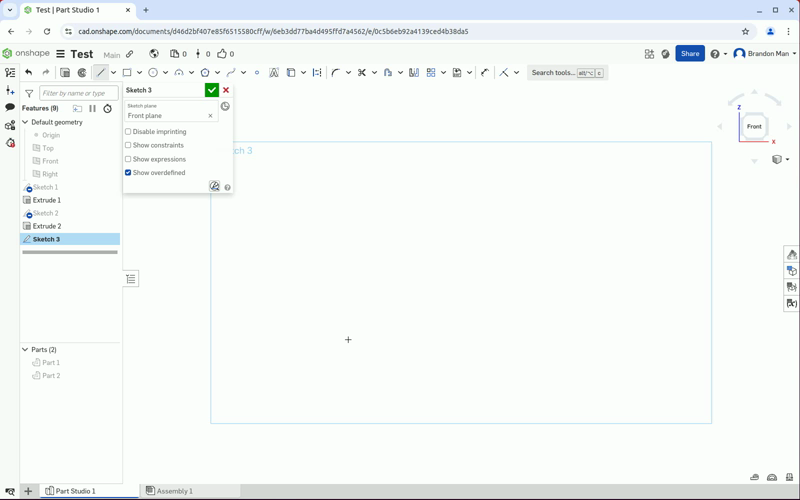
key_up(shift)
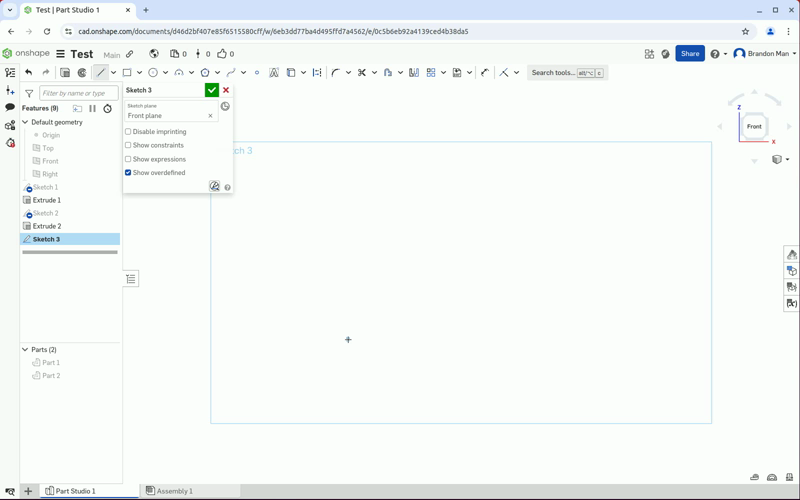
key_down(shift)
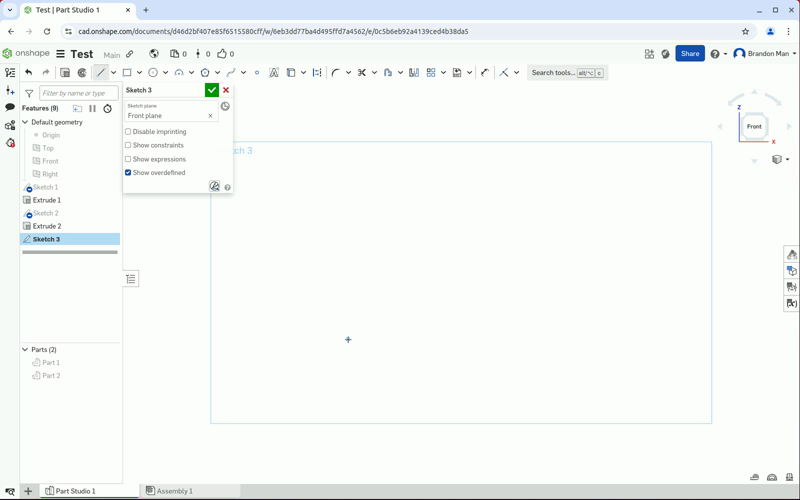
mouse_move(421, 339)
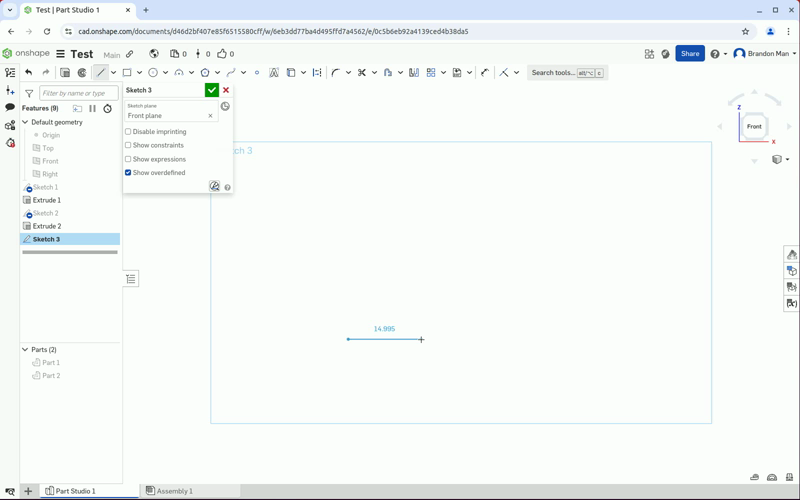
click(421, 339)
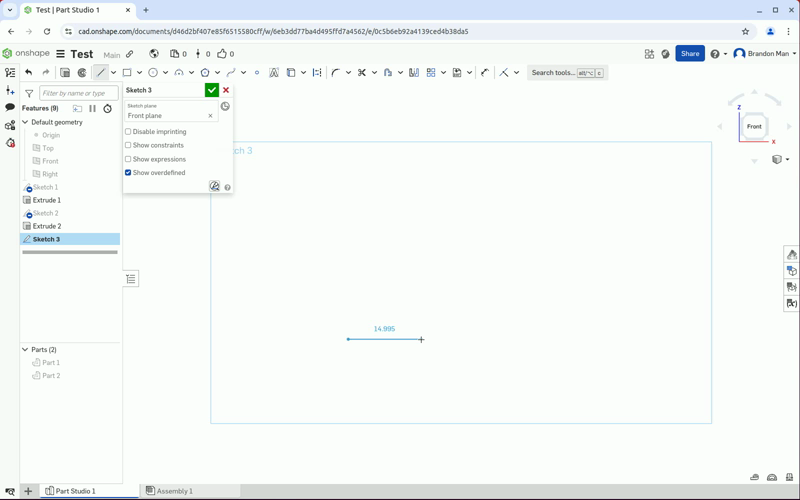
key_up(shift)
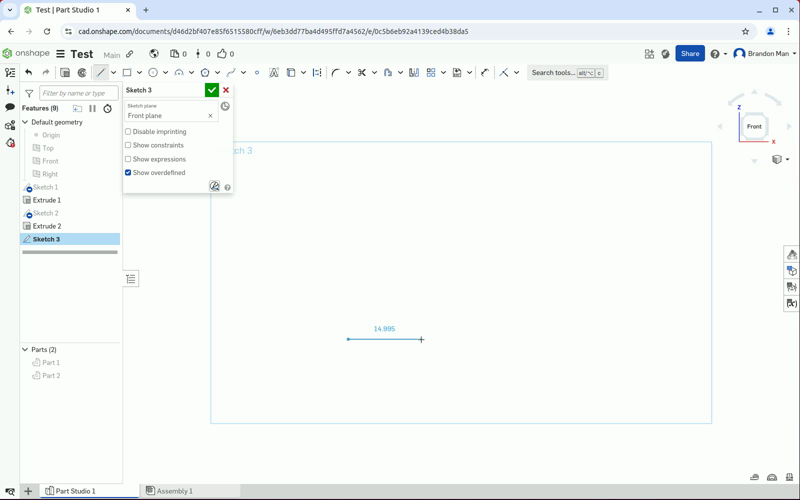
key_down(shift)
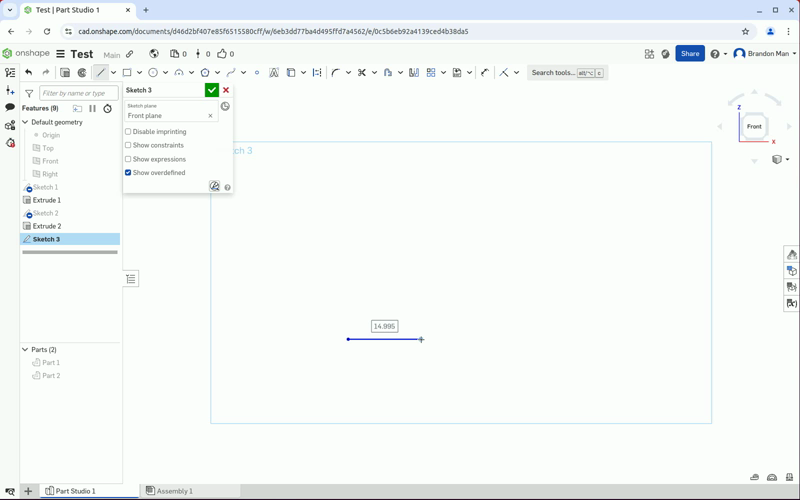
mouse_move(451, 339)
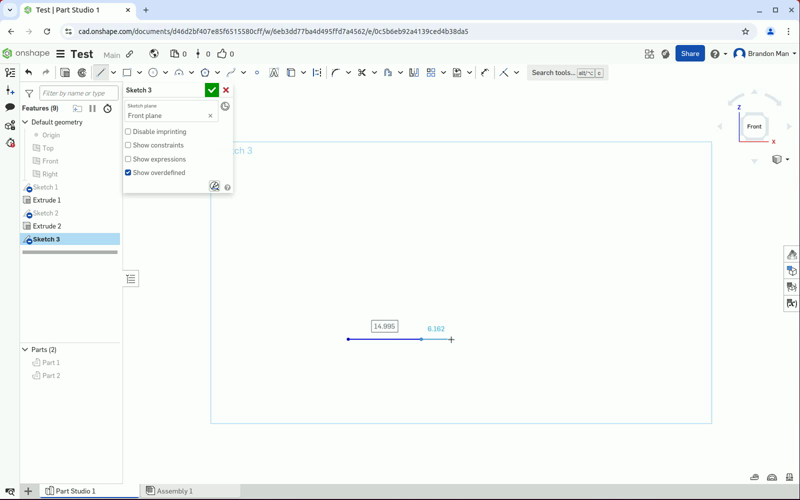
mouse_move(421, 296)
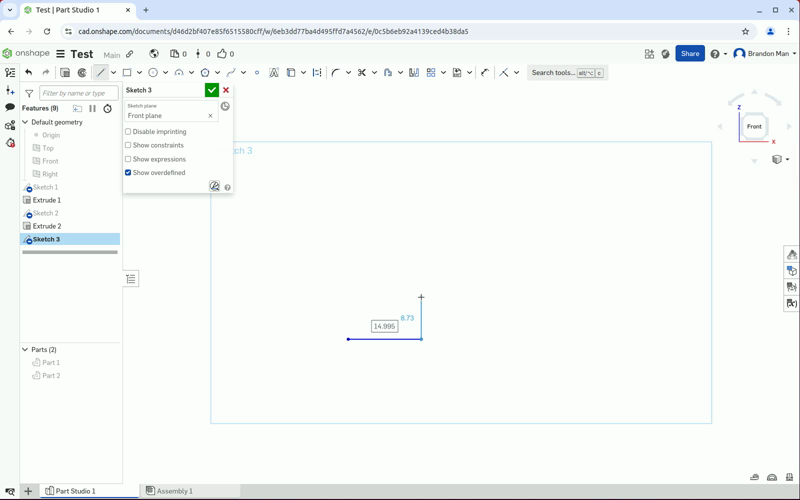
click(421, 296)
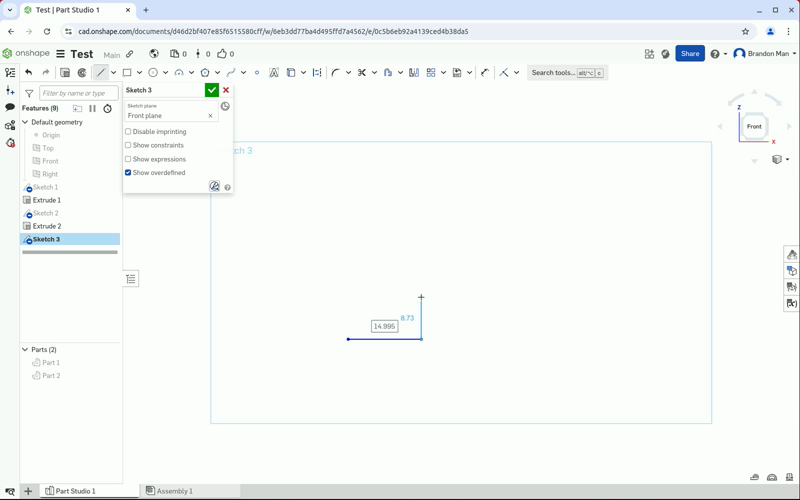
key_up(shift)
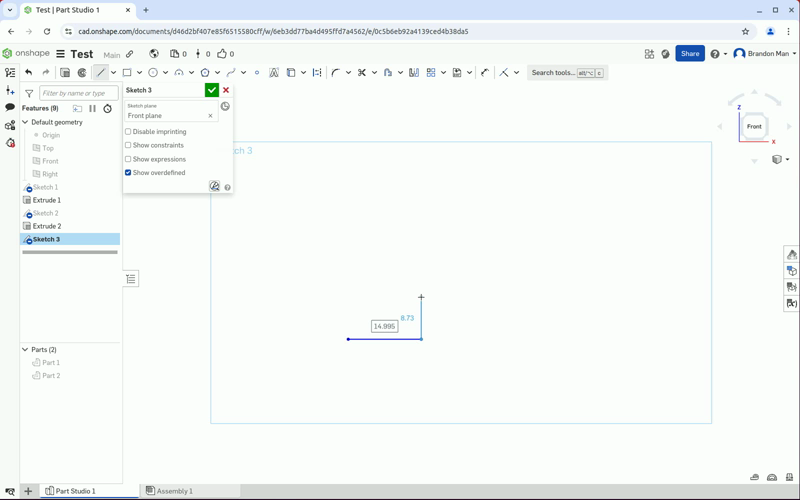
key_down(shift)
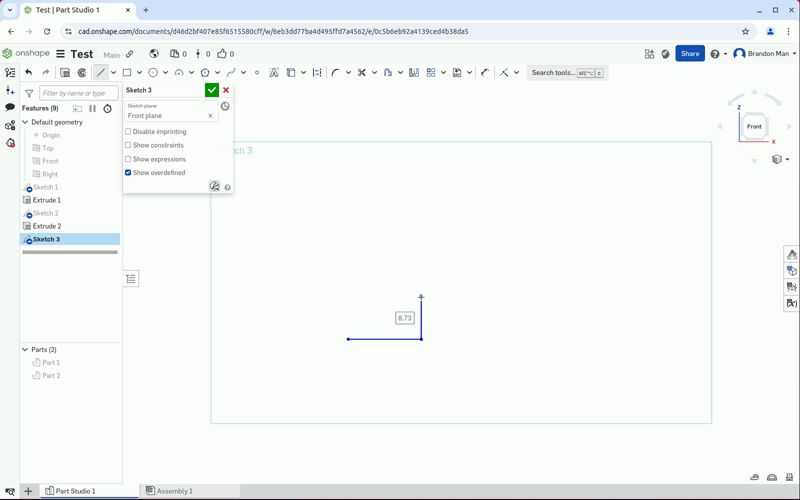
mouse_move(499, 296)
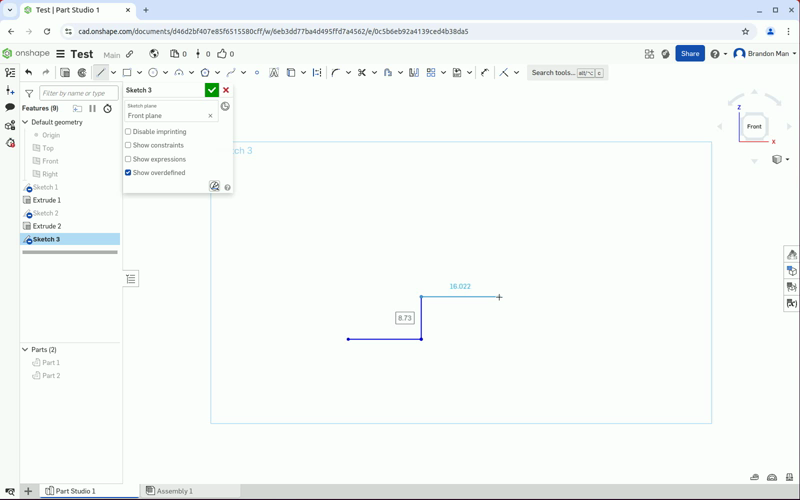
click(499, 296)
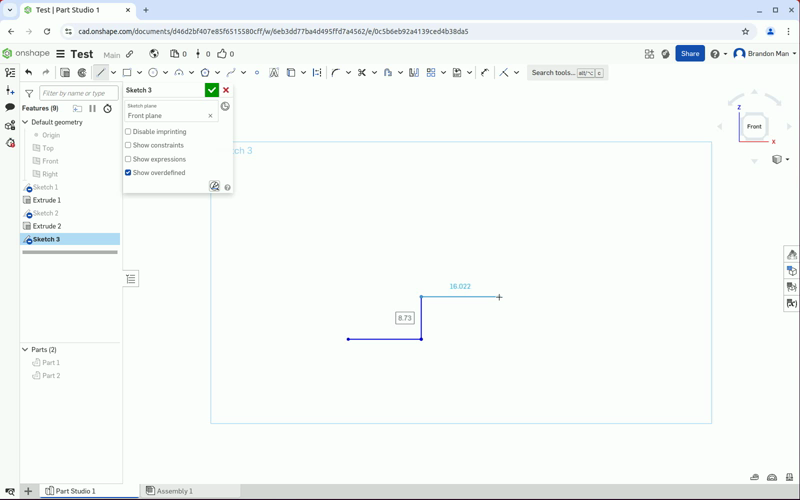
key_up(shift)
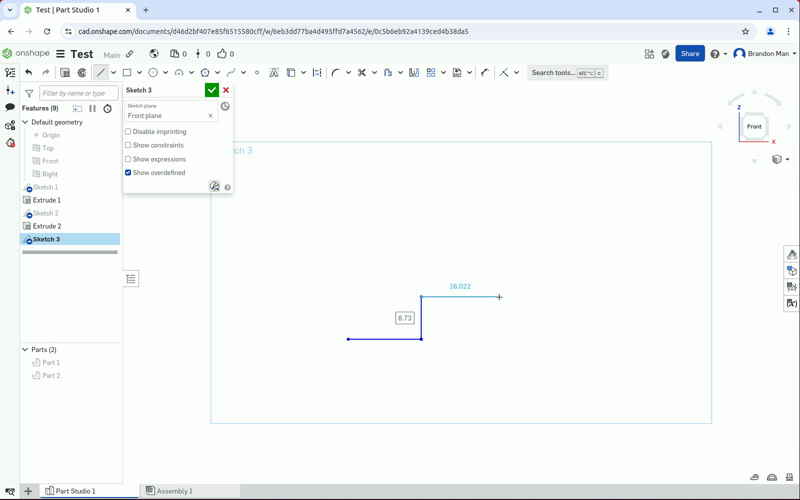
key_down(shift)
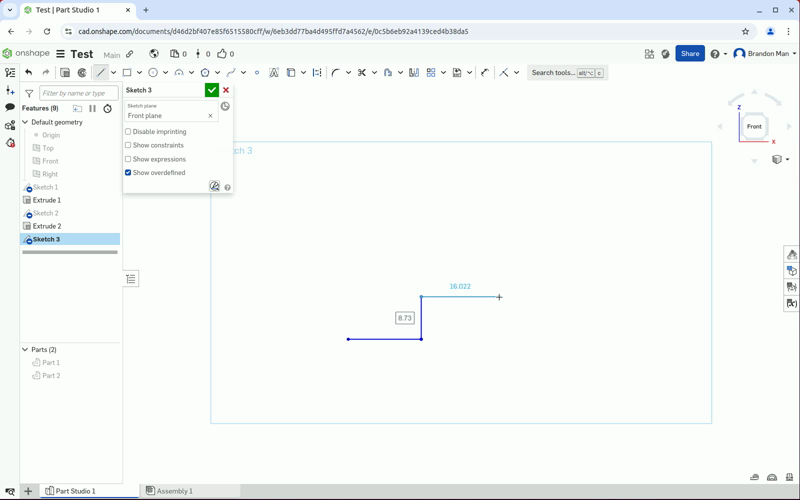
mouse_move(529, 296)
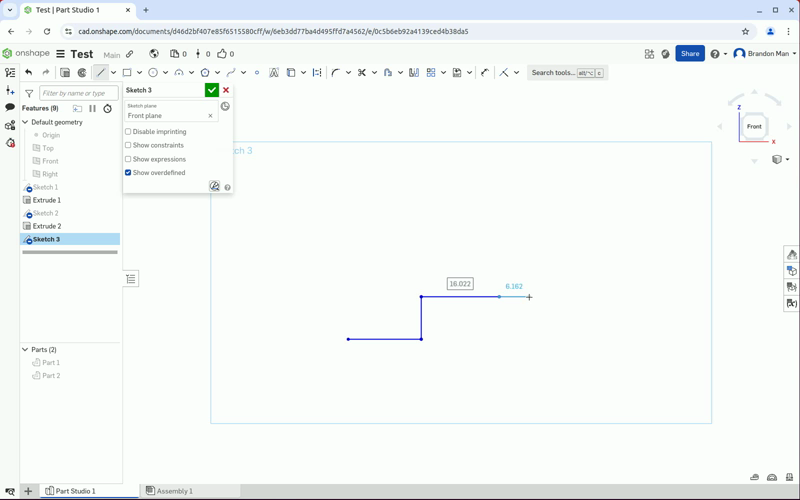
mouse_move(499, 339)
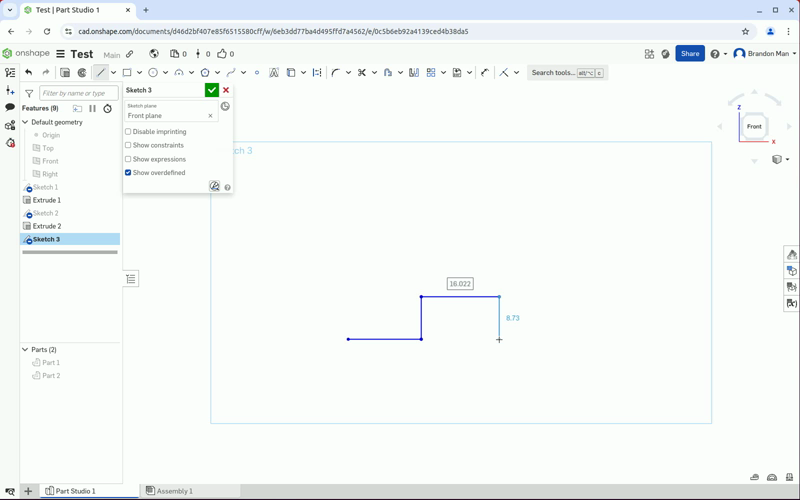
click(499, 339)
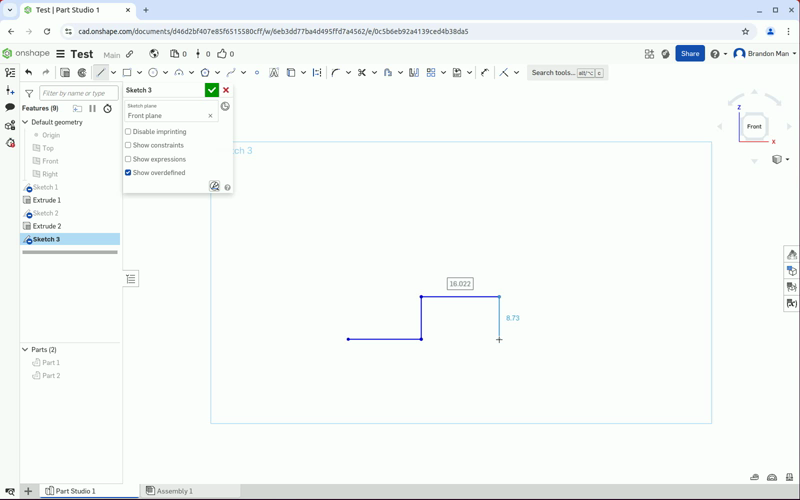
key_up(shift)
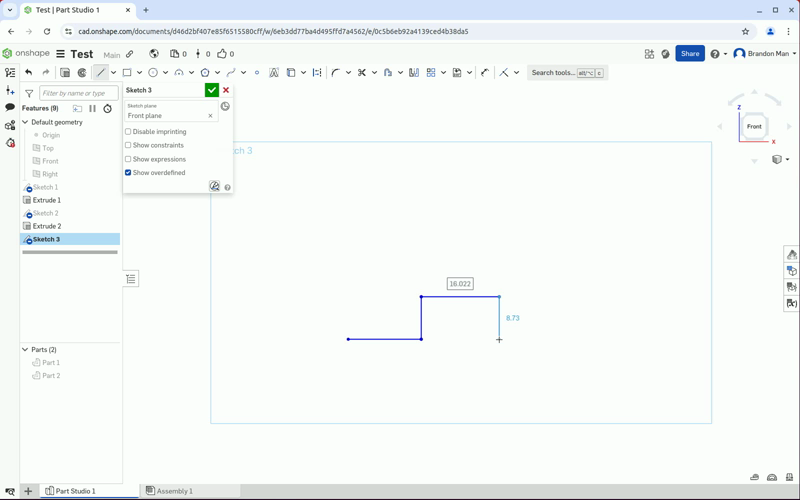
key_down(shift)
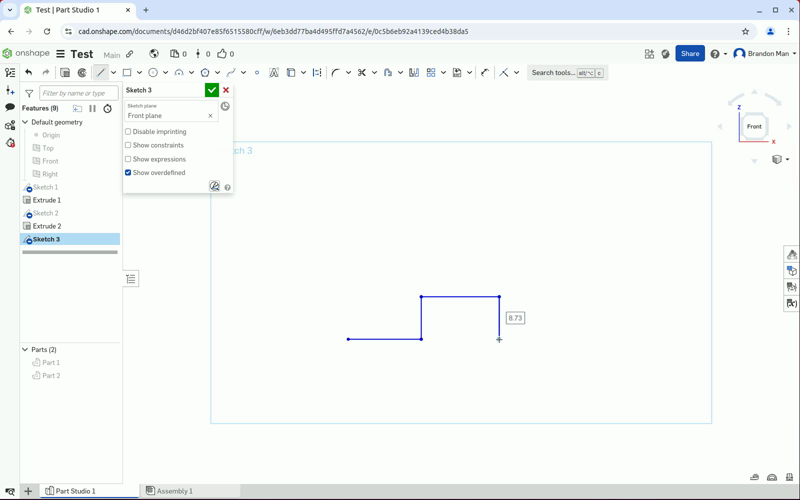
mouse_move(572, 339)
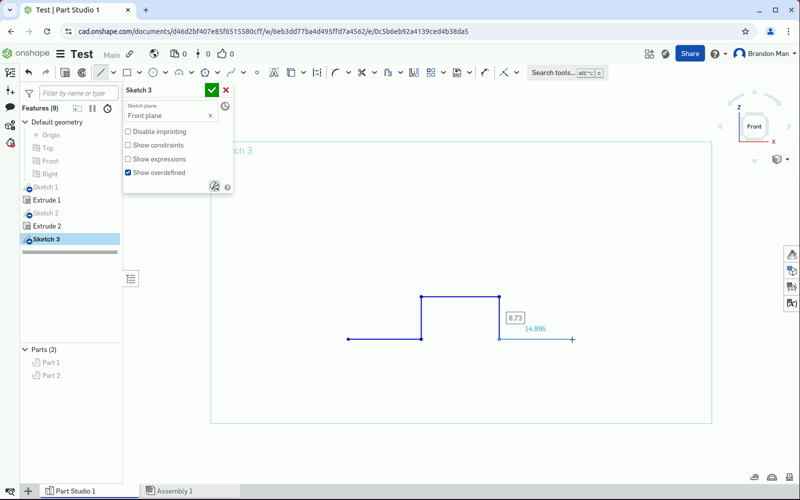
click(572, 339)
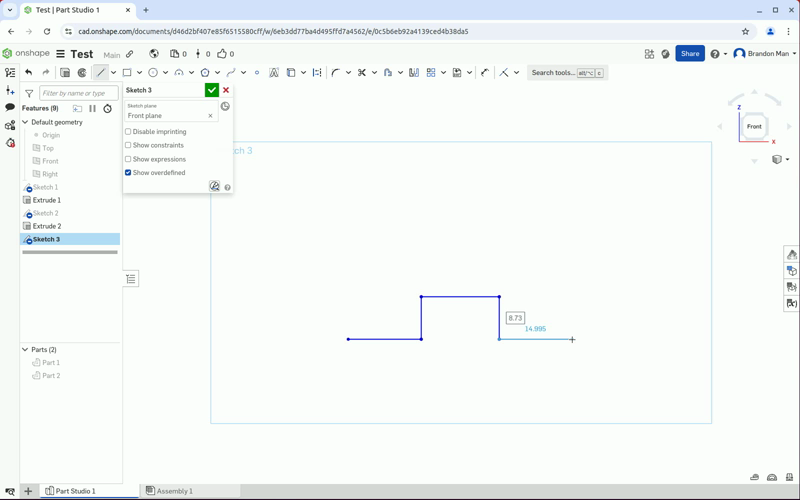
key_up(shift)
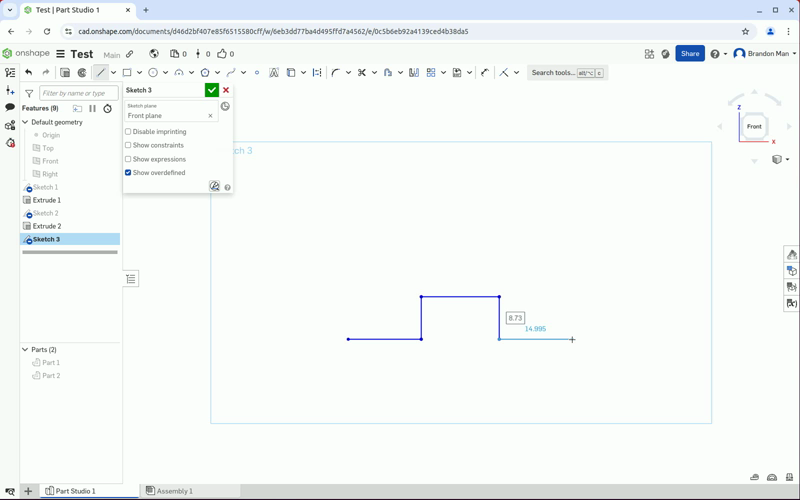
key_down(shift)
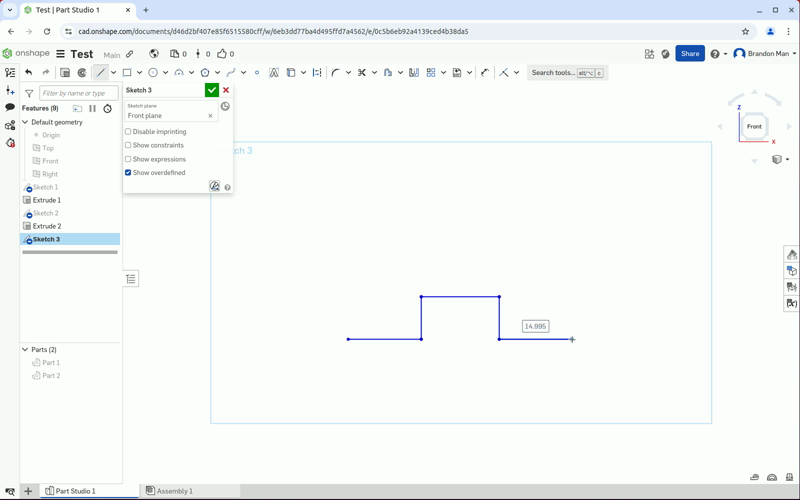
mouse_move(572, 226)
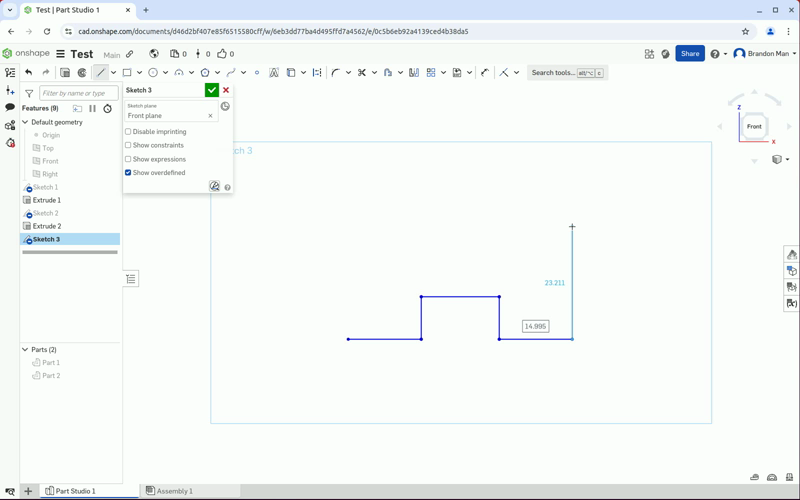
click(572, 226)
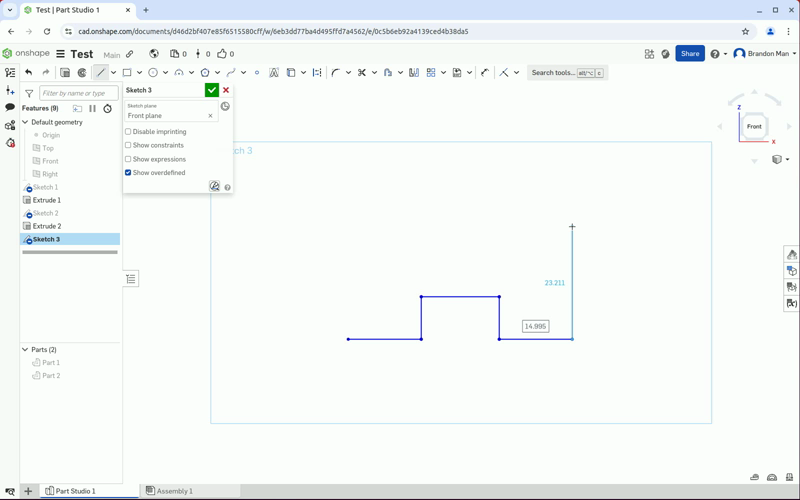
key_up(shift)
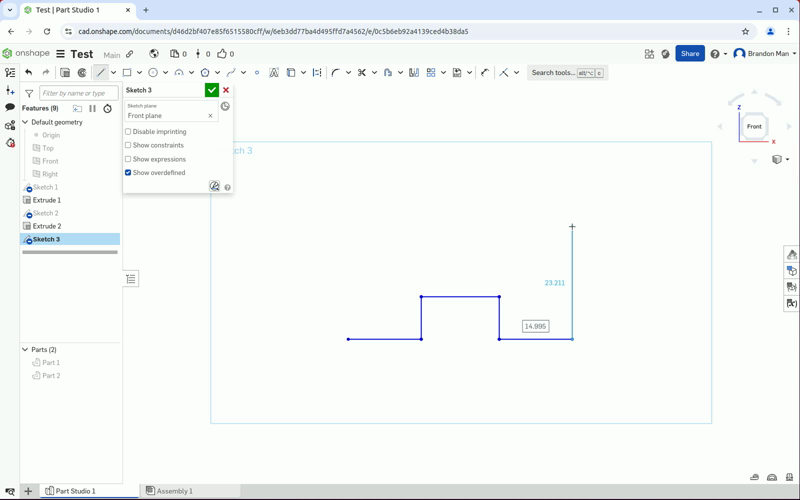
key_down(shift)
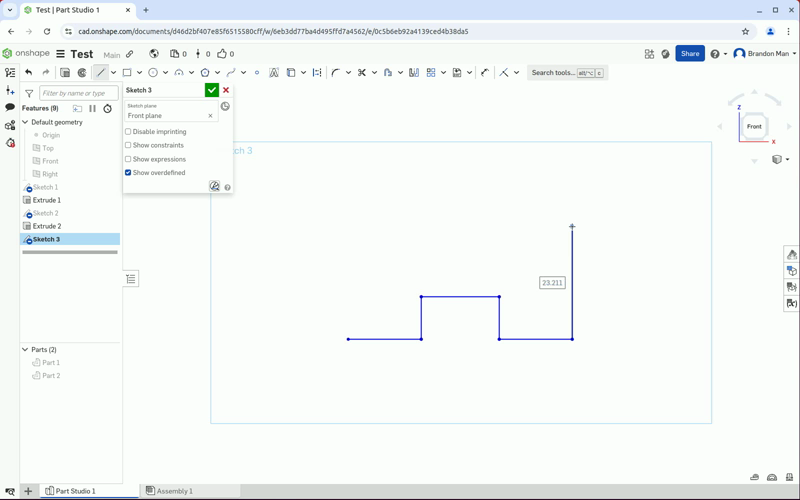
mouse_move(348, 226)
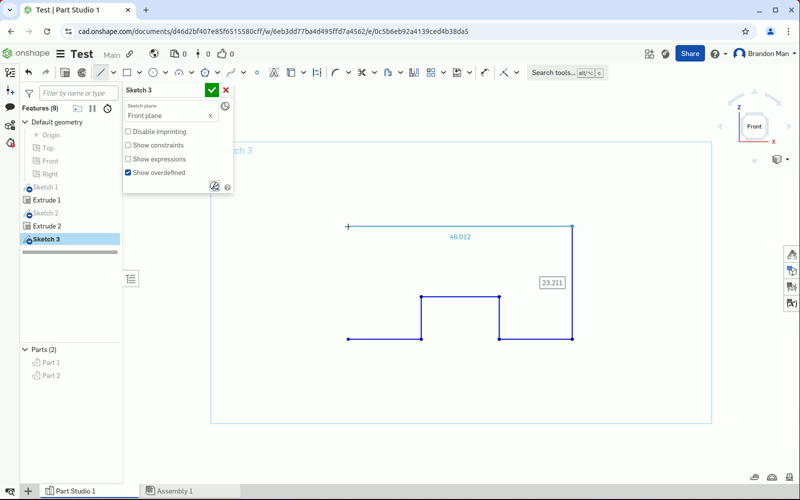
click(348, 226)
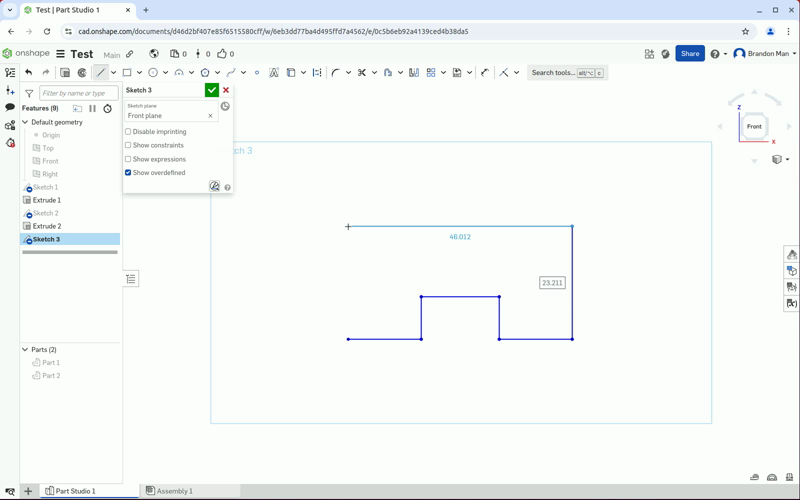
key_up(shift)
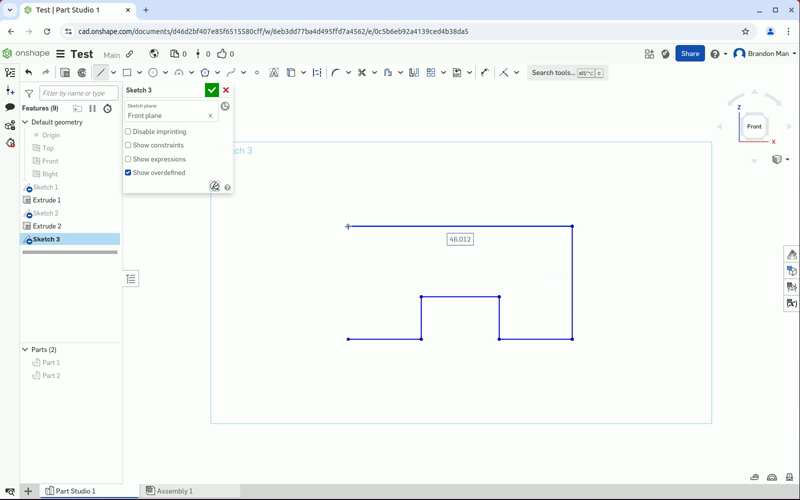
key_down(shift)
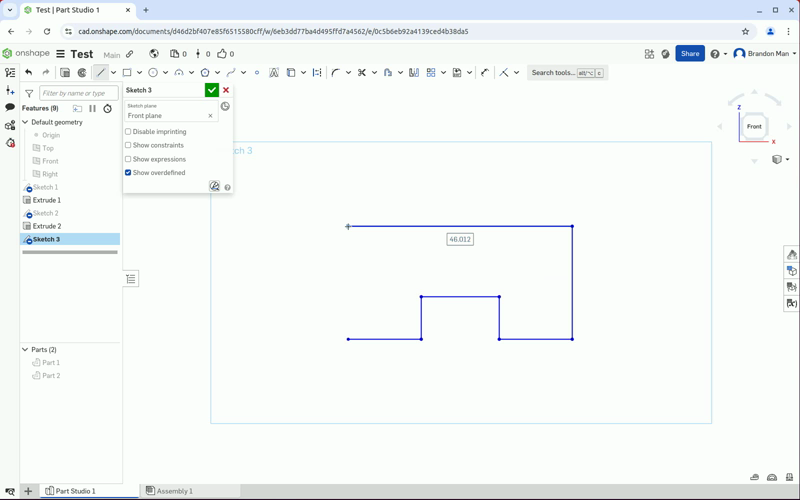
mouse_move(348, 339)
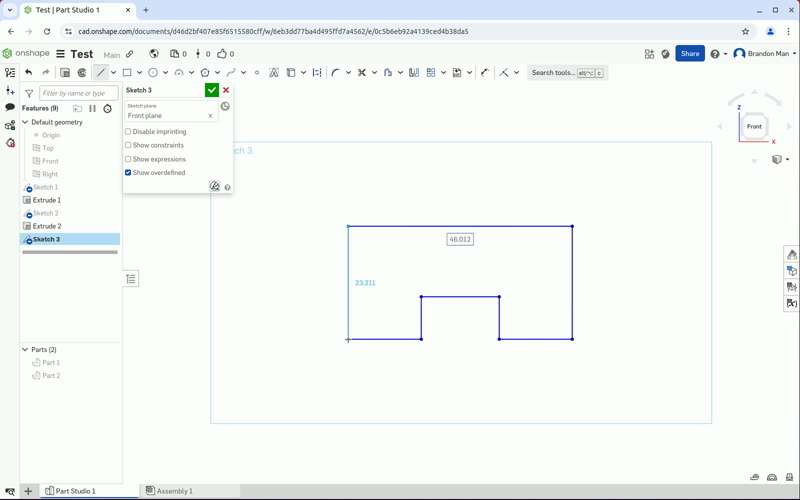
key_up(shift)
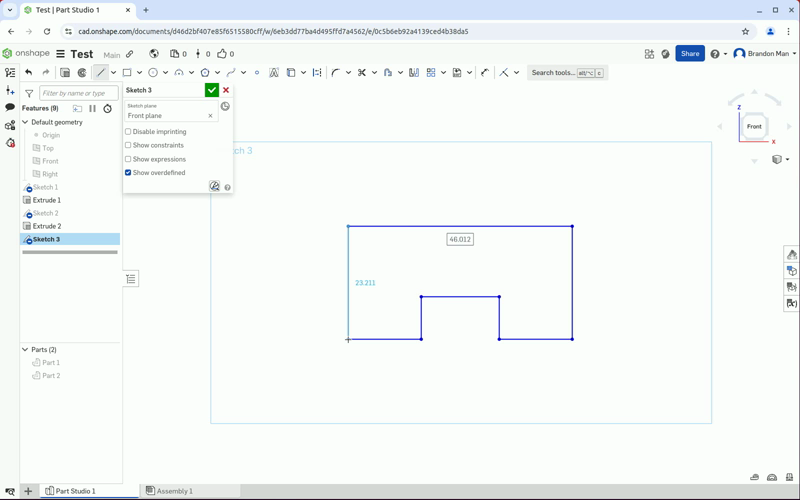
click(348, 339)
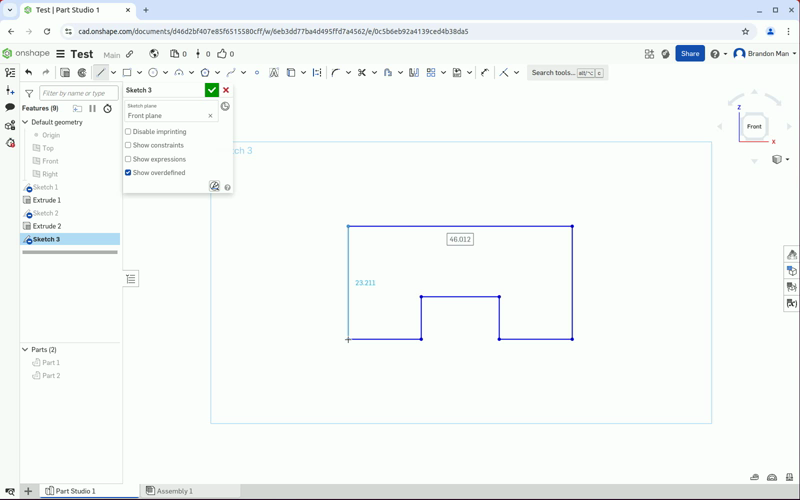
key(esc)
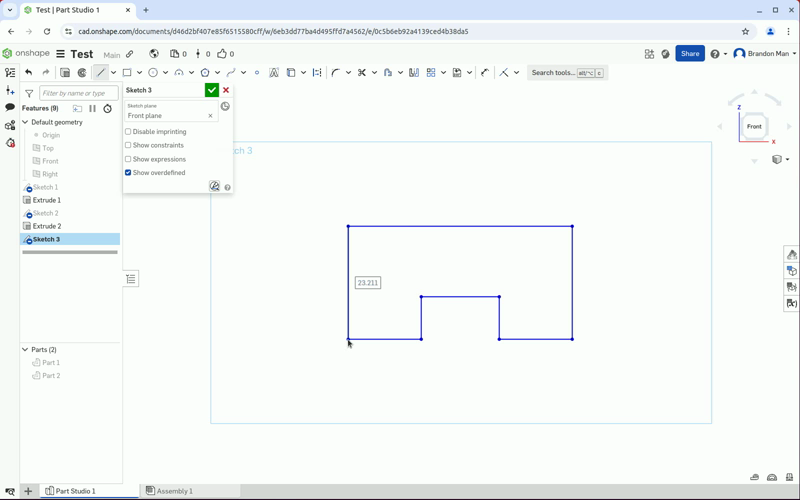
key(c)
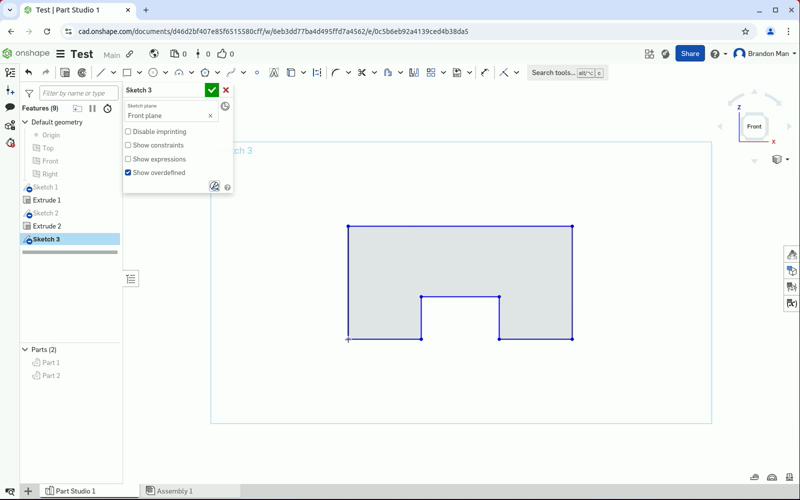
key_down(shift)
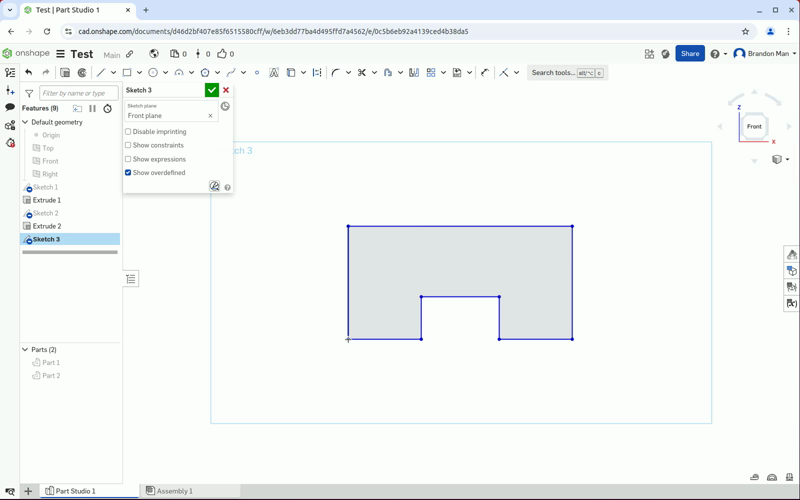
mouse_move(386, 282)
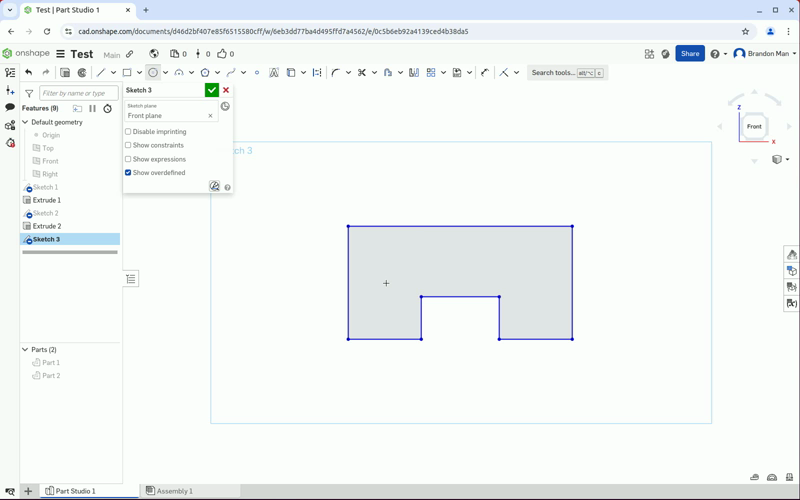
click(386, 282)
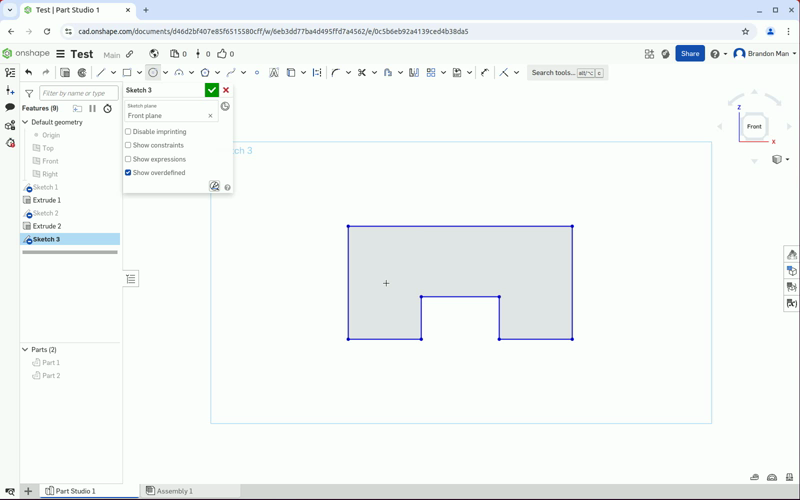
key_up(shift)
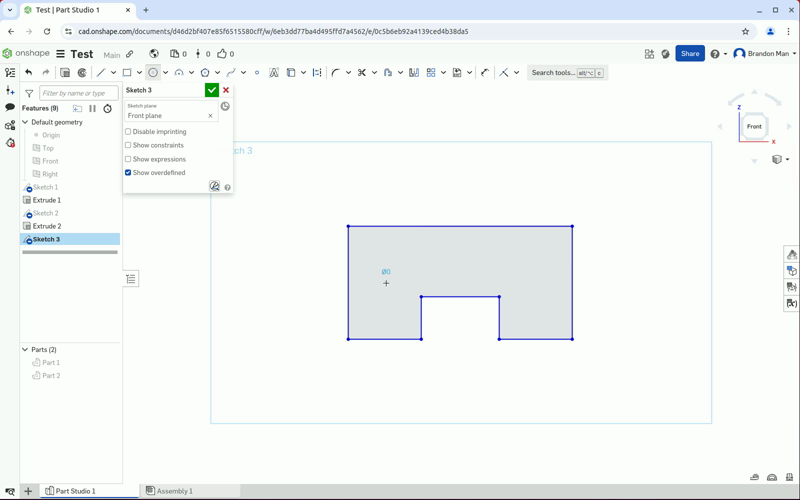
mouse_move(404, 282)
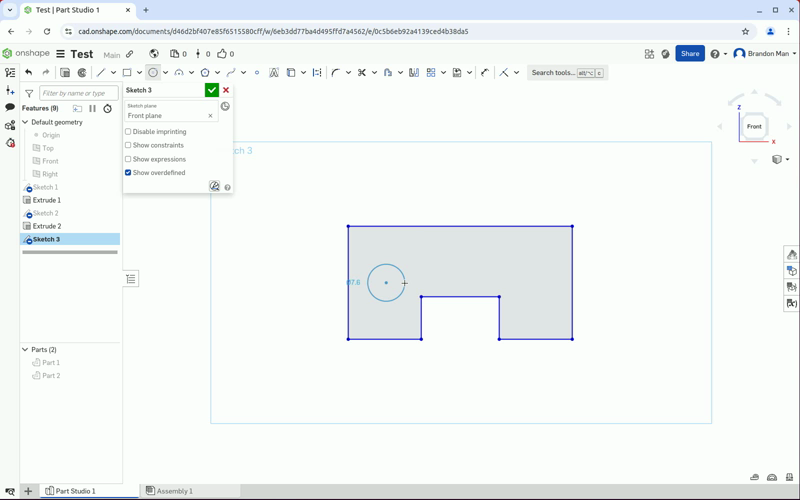
click(404, 282)
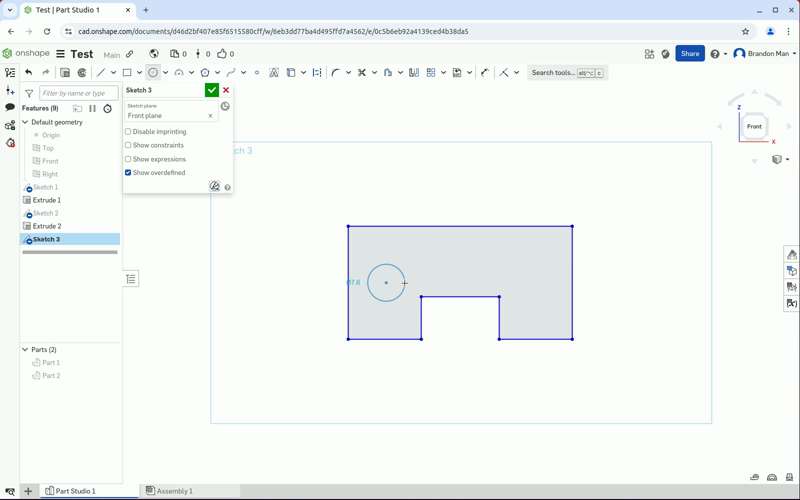
key(esc)
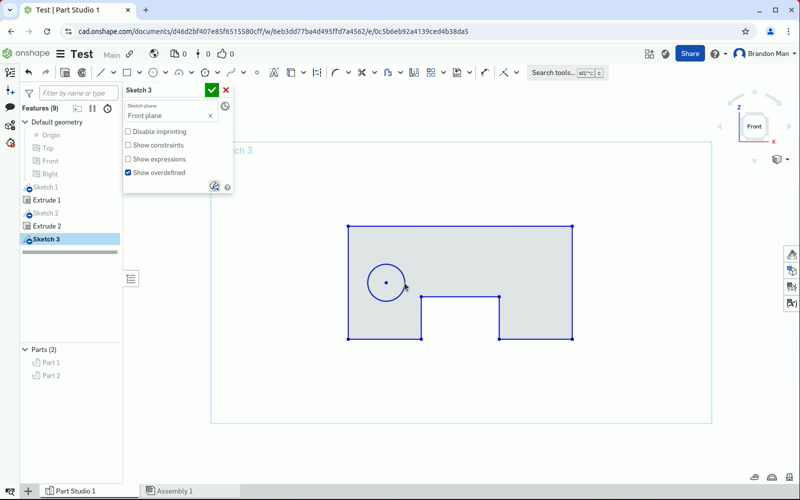
key(c)
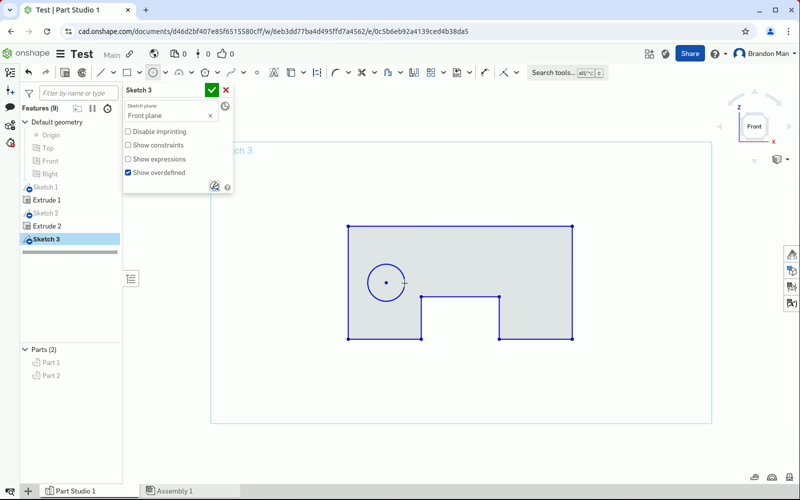
key_down(shift)
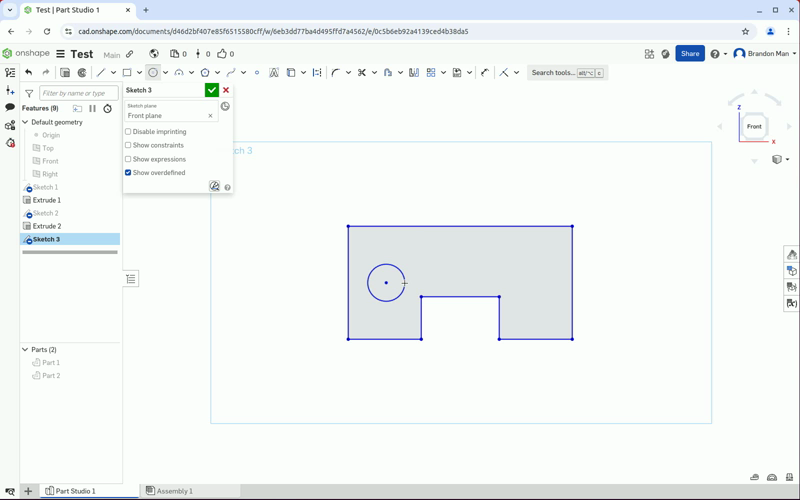
mouse_move(534, 282)
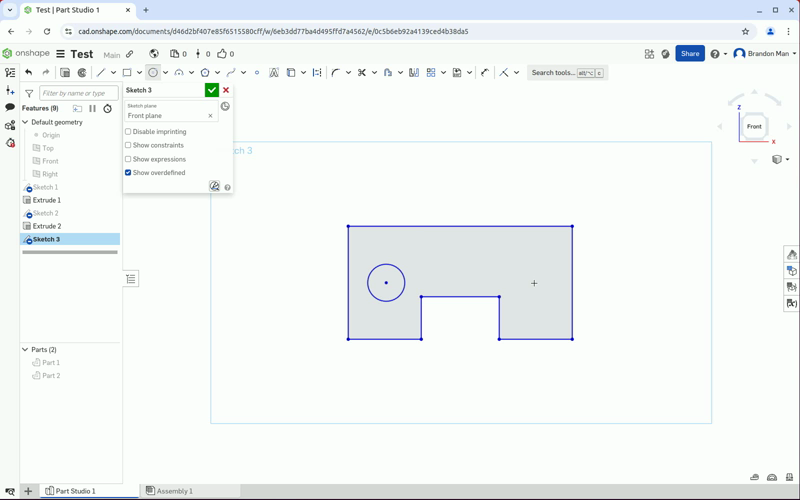
click(534, 282)
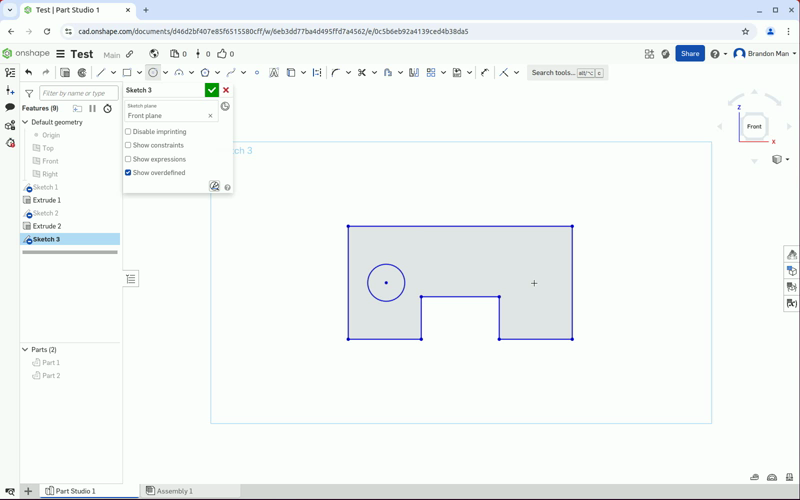
key_up(shift)
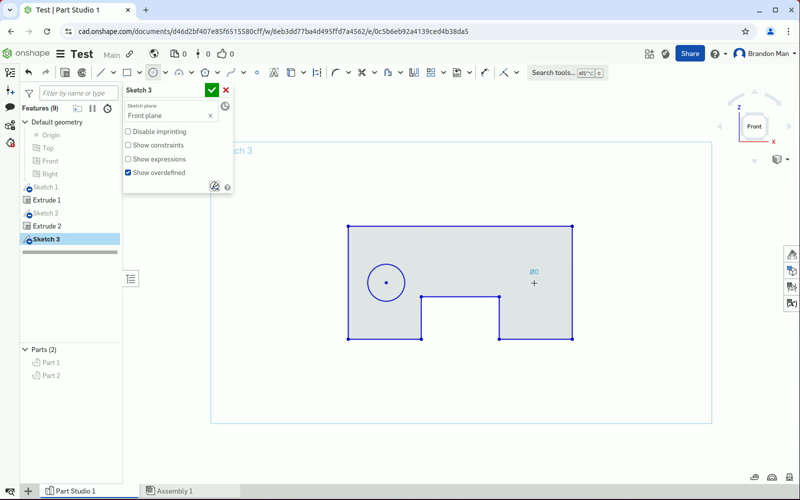
mouse_move(553, 282)
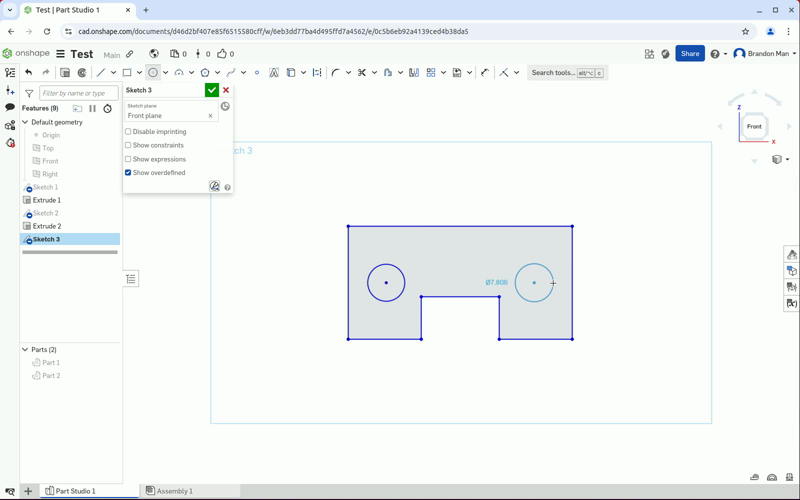
click(553, 282)
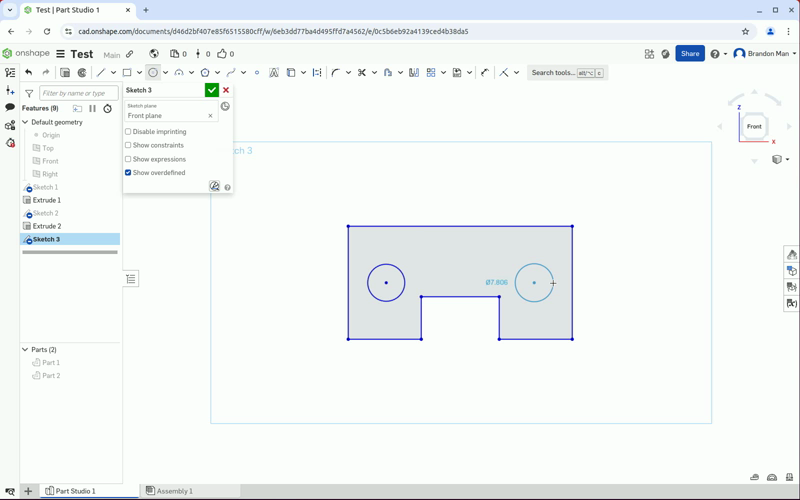
key(esc)
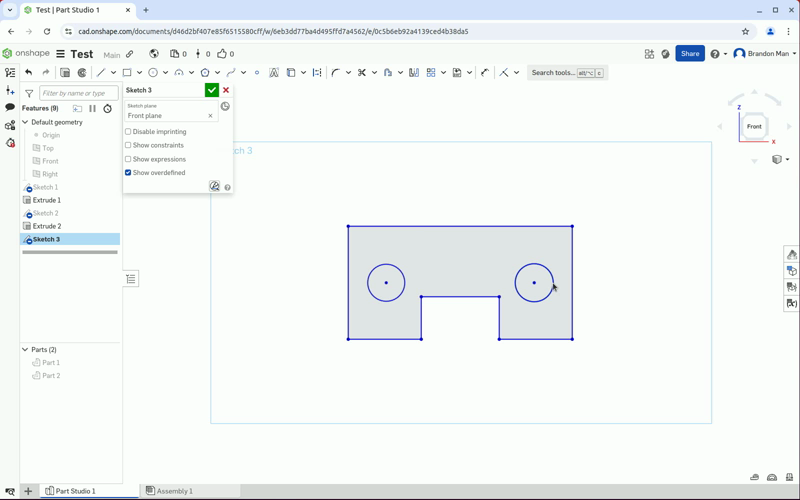
mouse_move(467, 261)
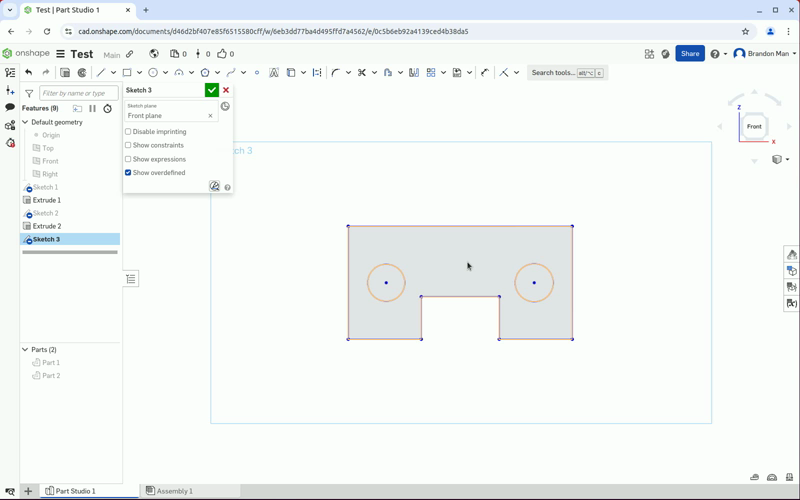
click(467, 261)
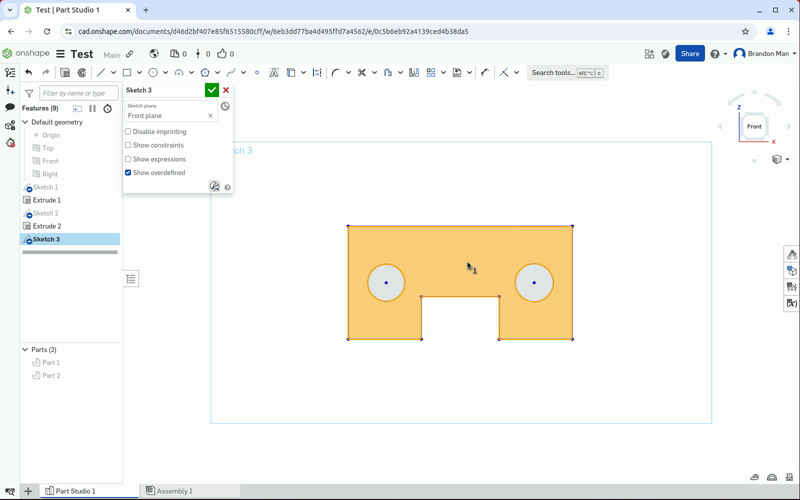
mouse_move(73, 352)
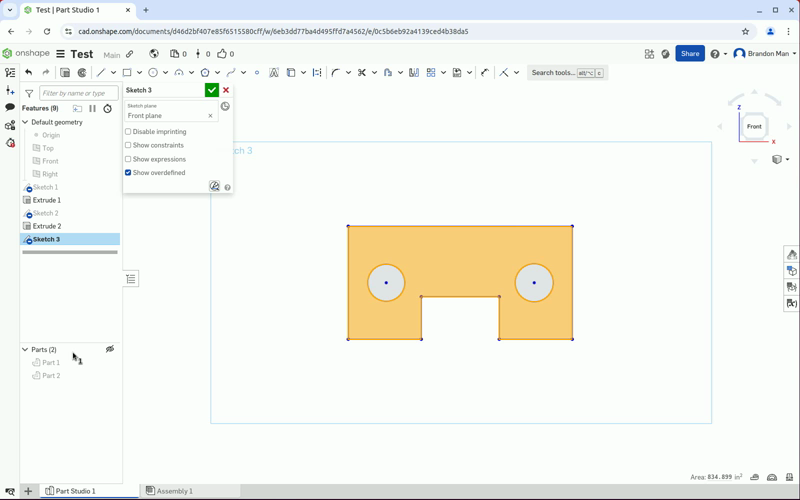
key(shift+y)
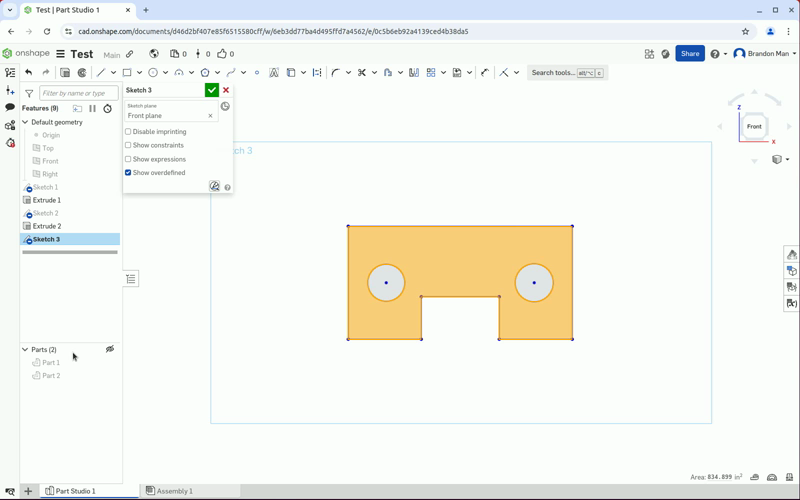
key(shift+e)
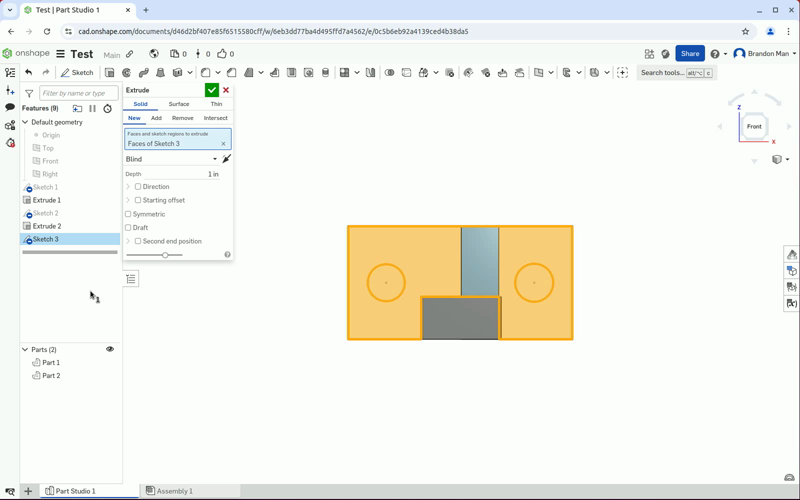
mouse_move(143, 106)
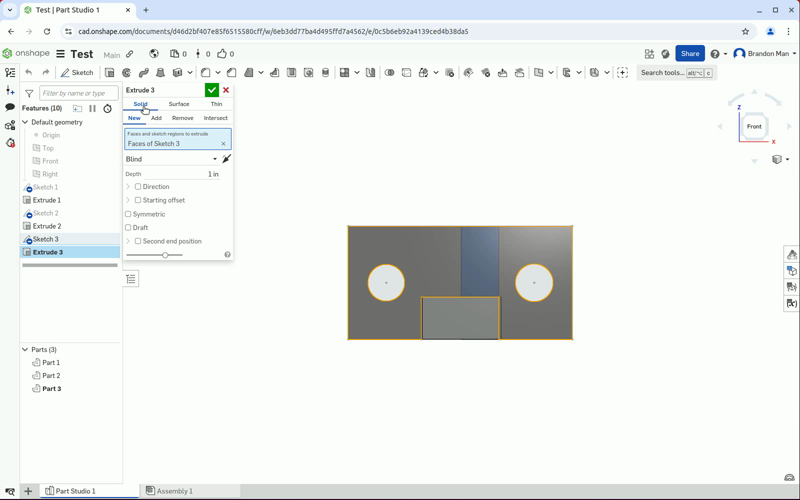
click(143, 106)
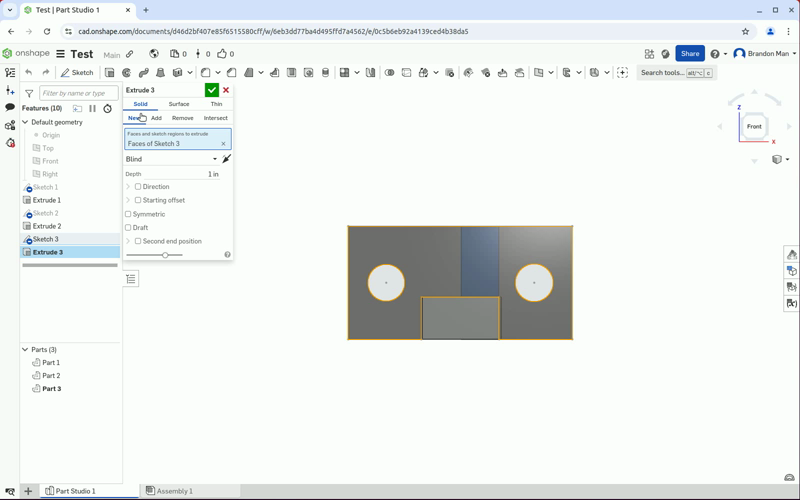
mouse_move(137, 120)
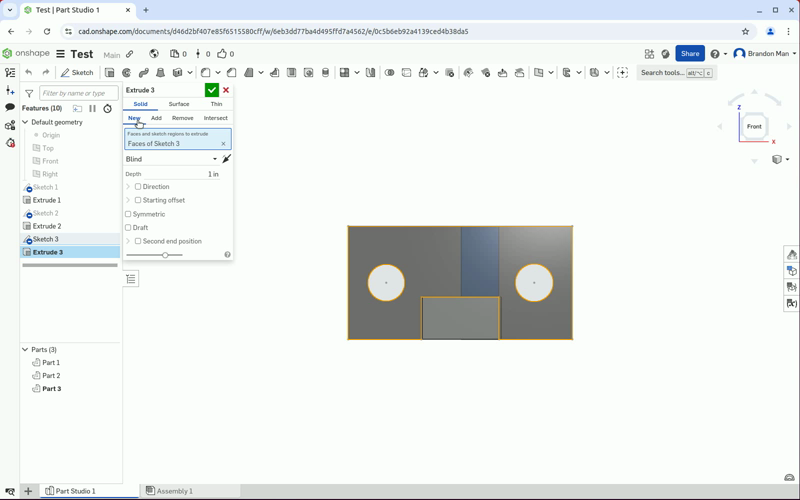
click(137, 120)
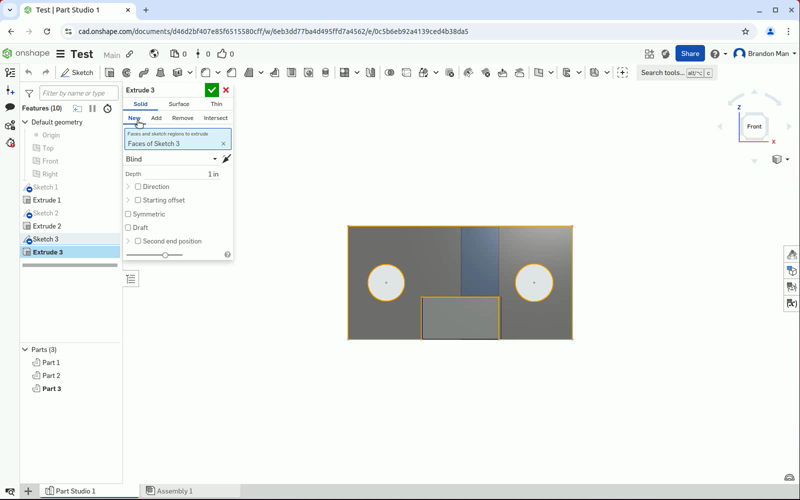
key(tab, 4)
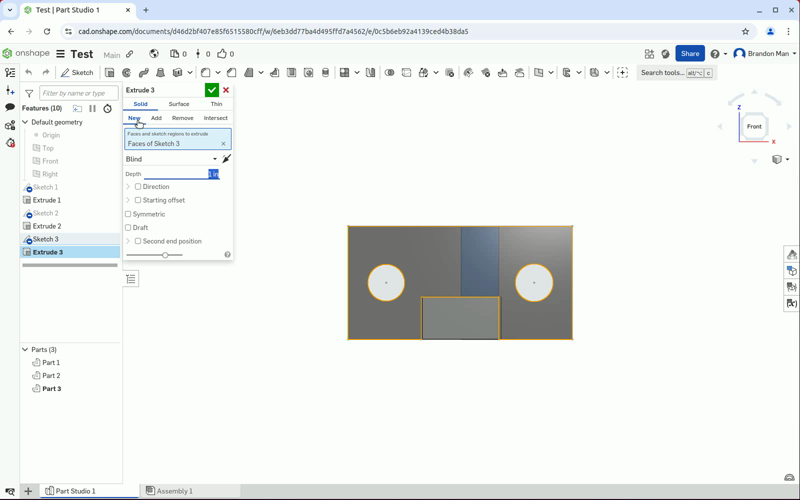
text(7.703)
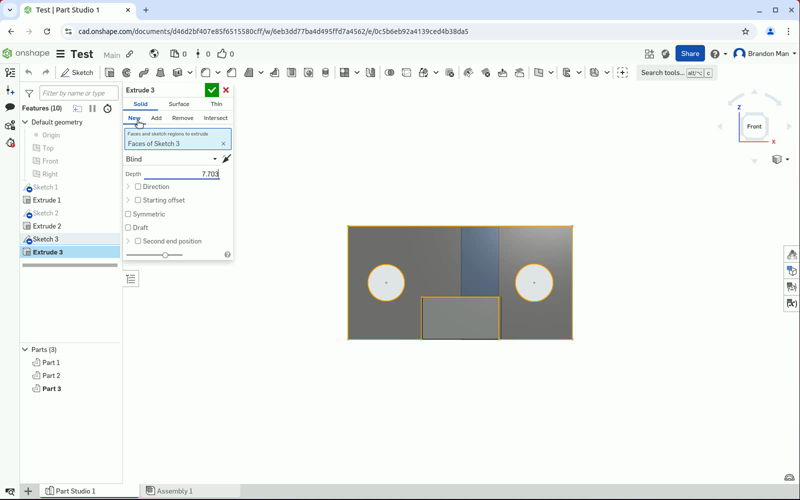
key(enter)
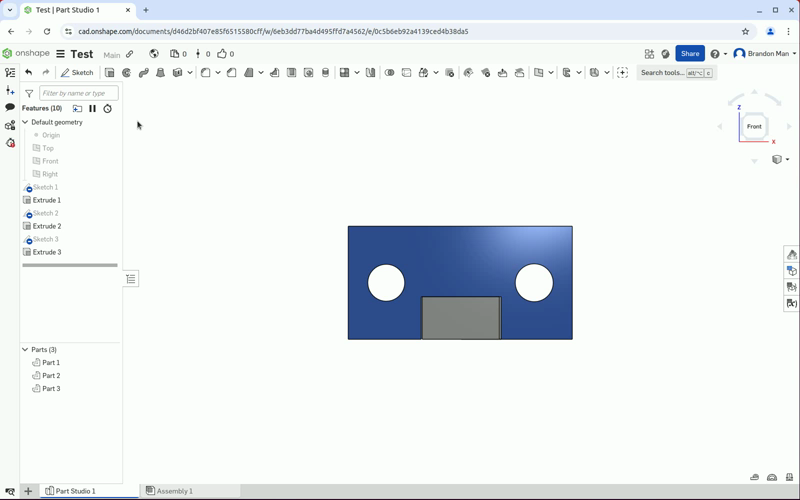
key(shift+h)
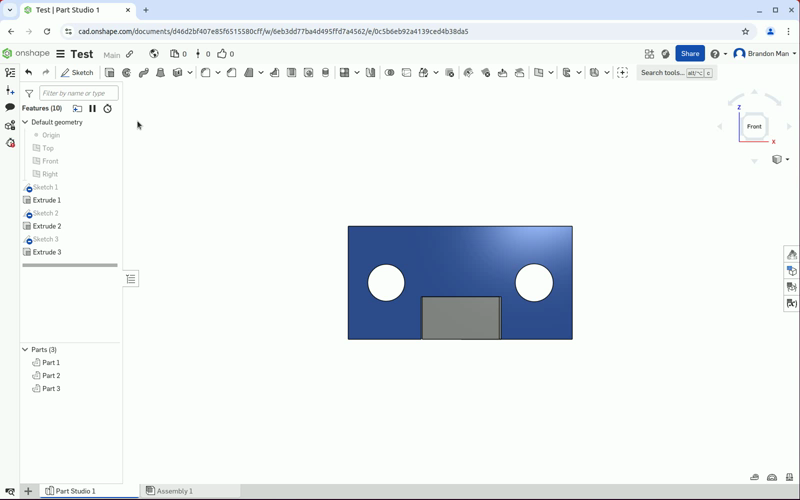
key(shift+h)
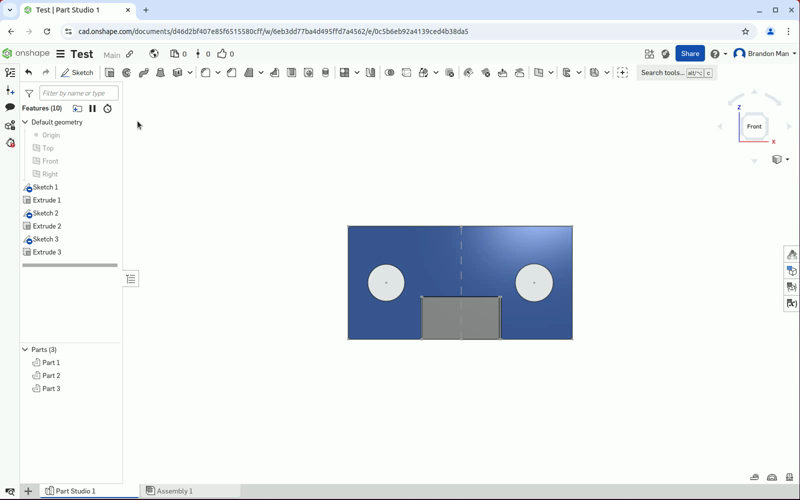
key(shift+7)
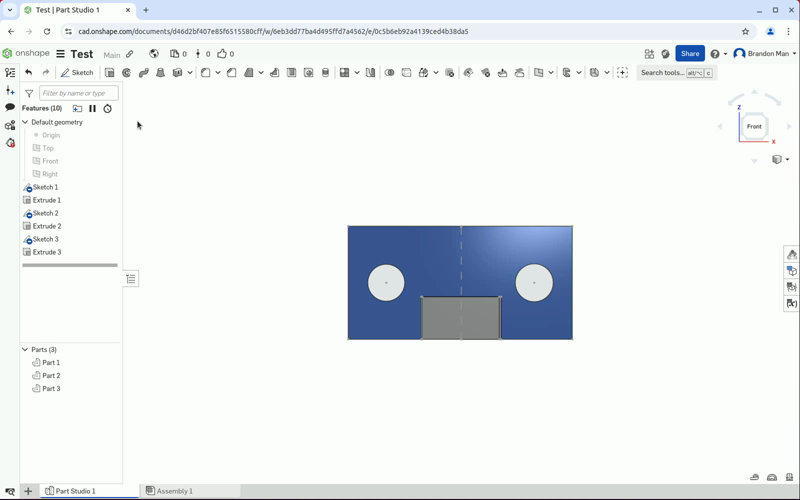
key(left, 2)
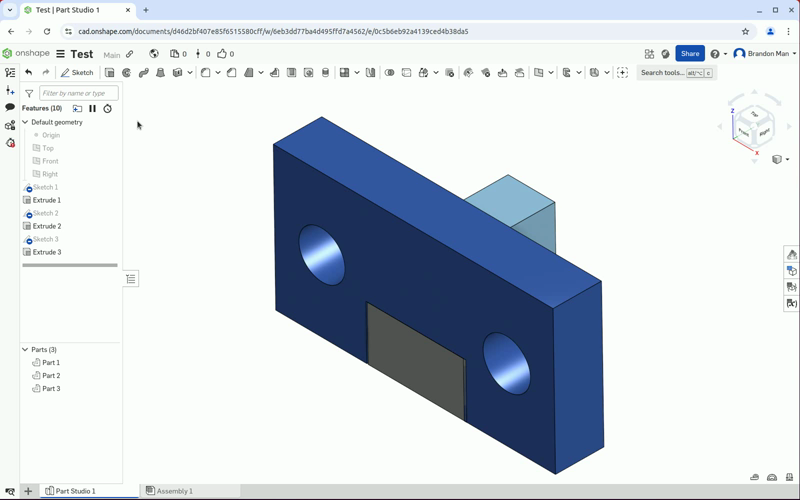
key(down, 2)
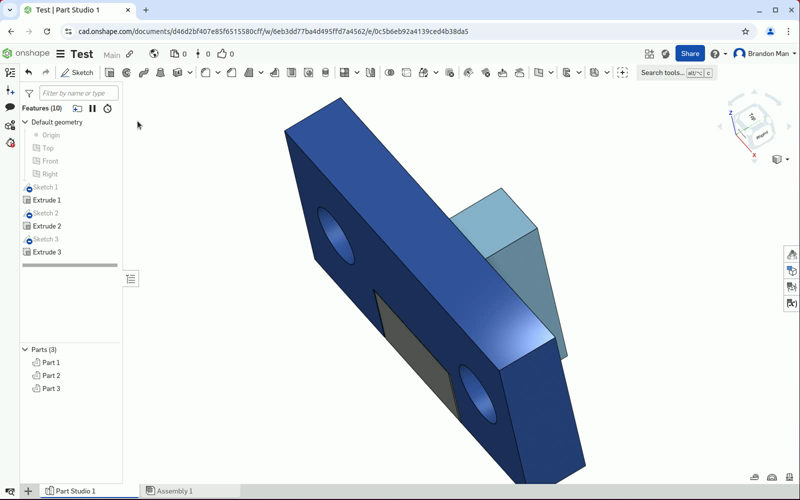
key(up, 2)
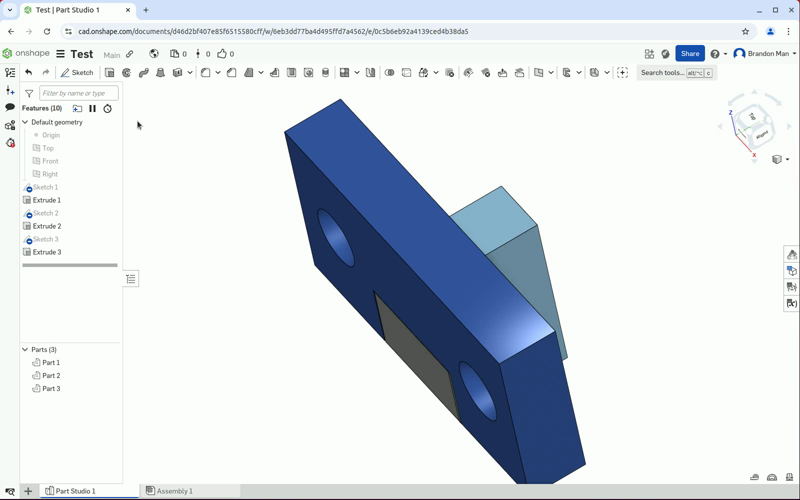
key(right, 2)
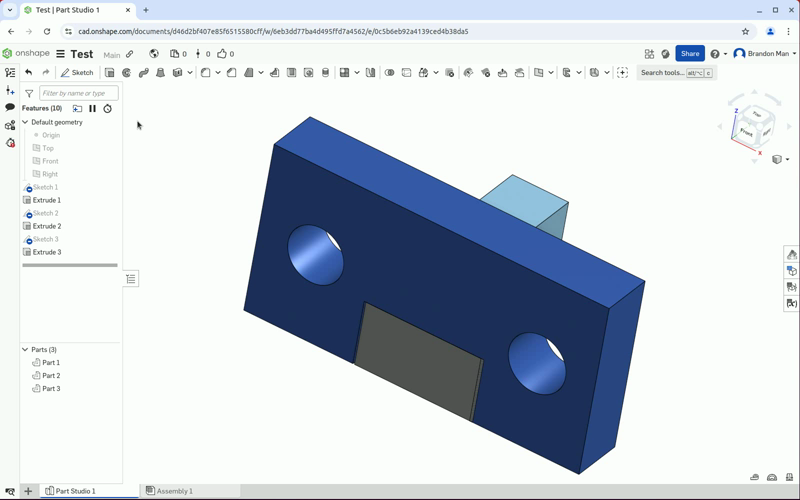
mouse_move(73, 189)
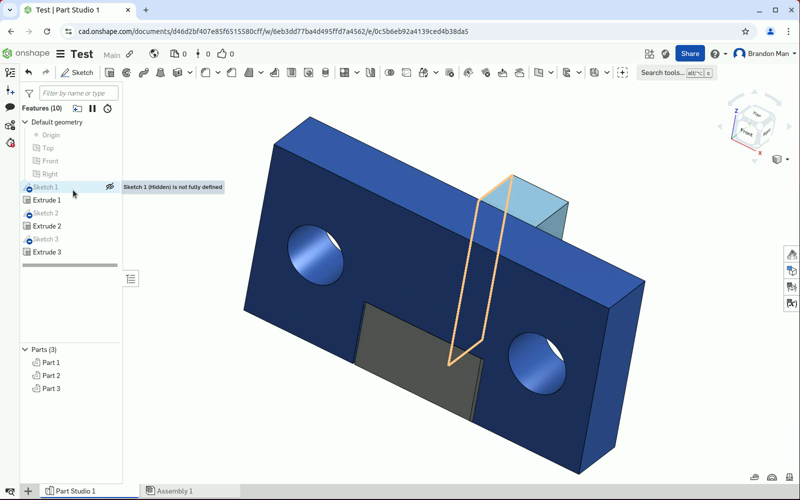
click(73, 189)